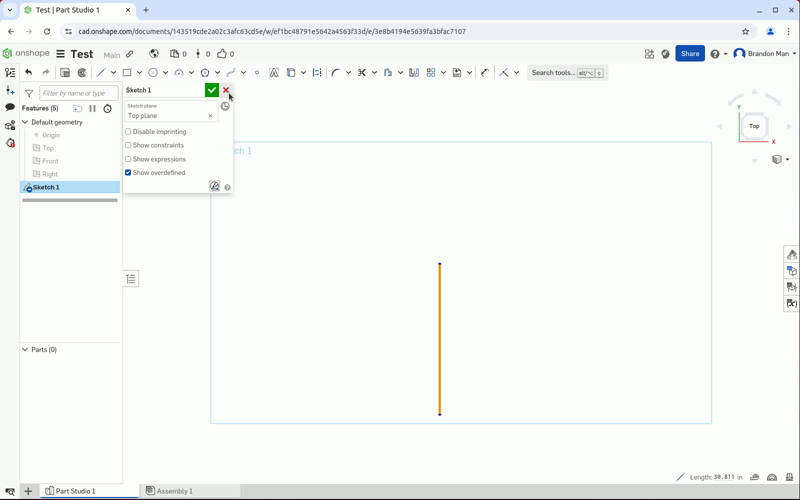
key(shift+h)
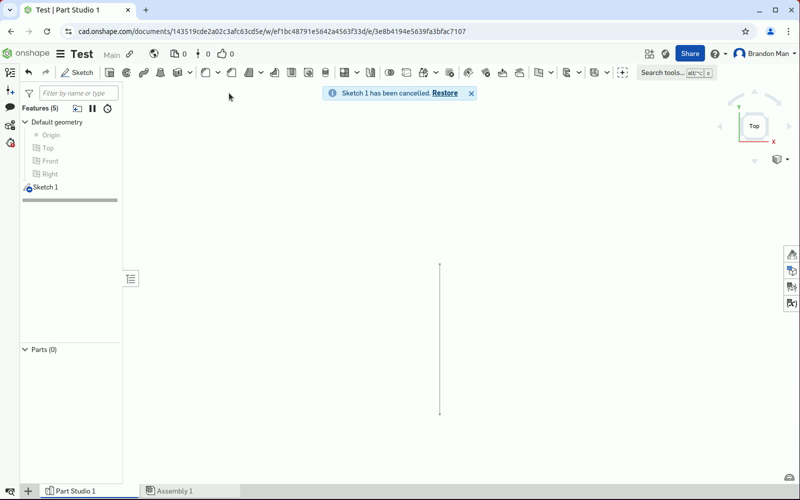
mouse_move(73, 352)
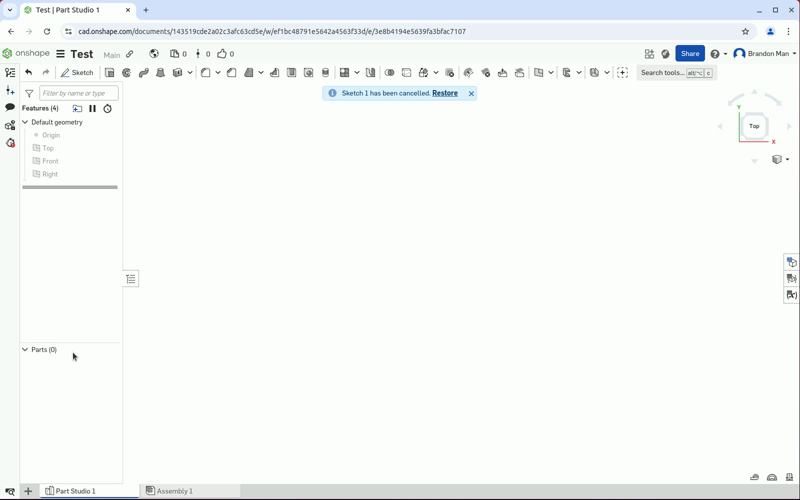
key(y)
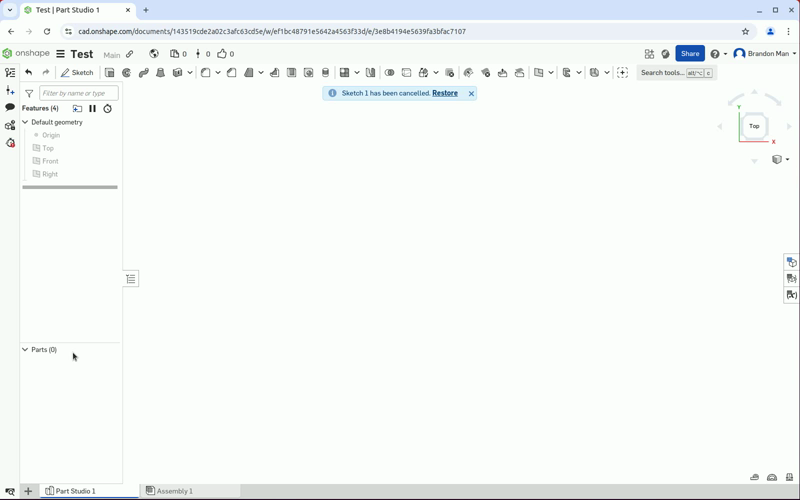
key(shift+p)
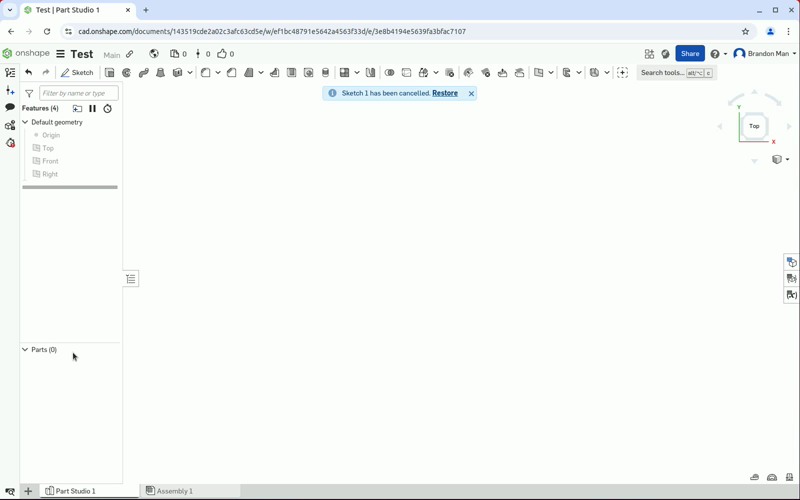
key(space)
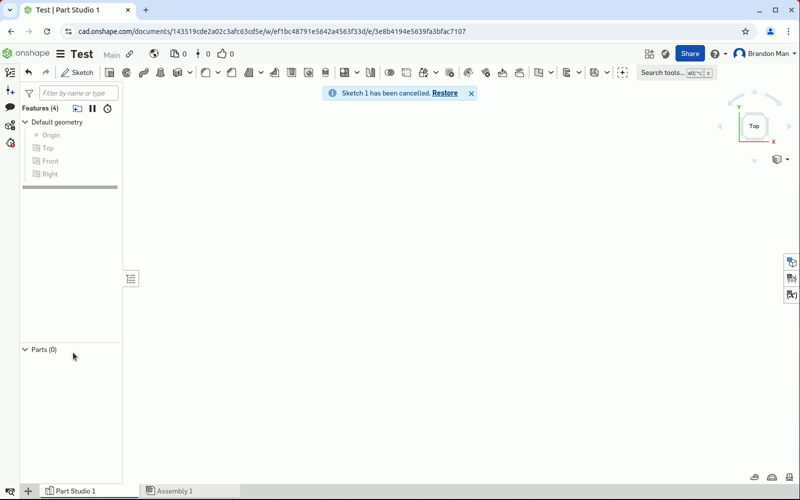
key_down(shift)
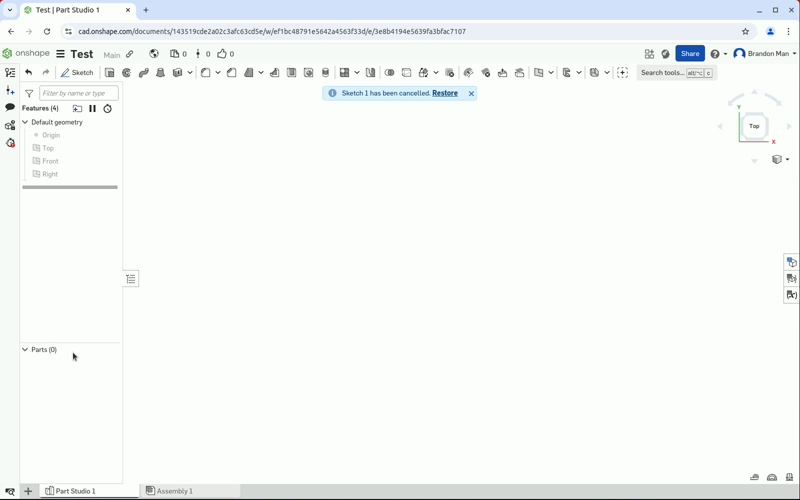
key(up)
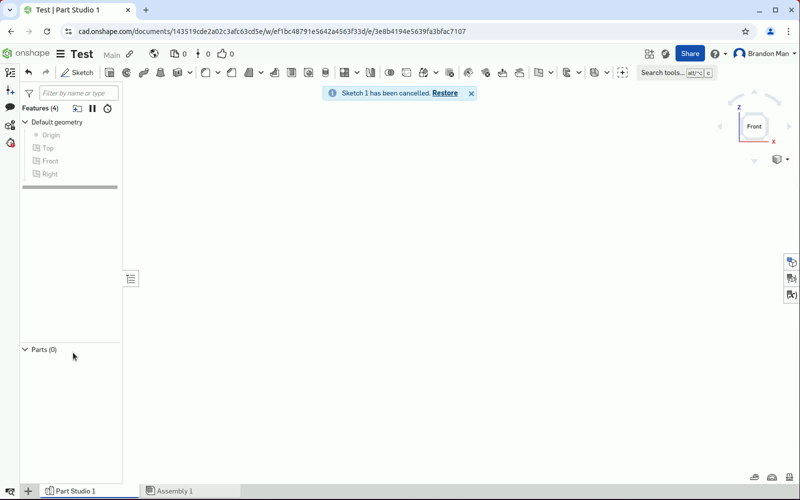
key_up(shift)
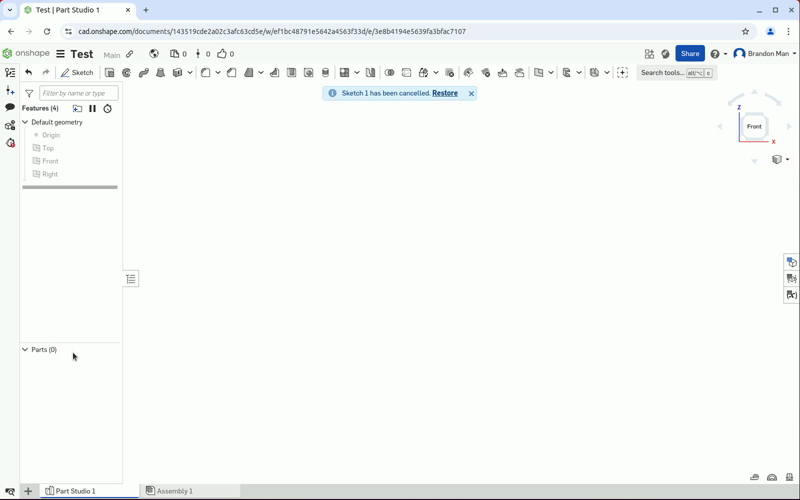
mouse_move(73, 352)
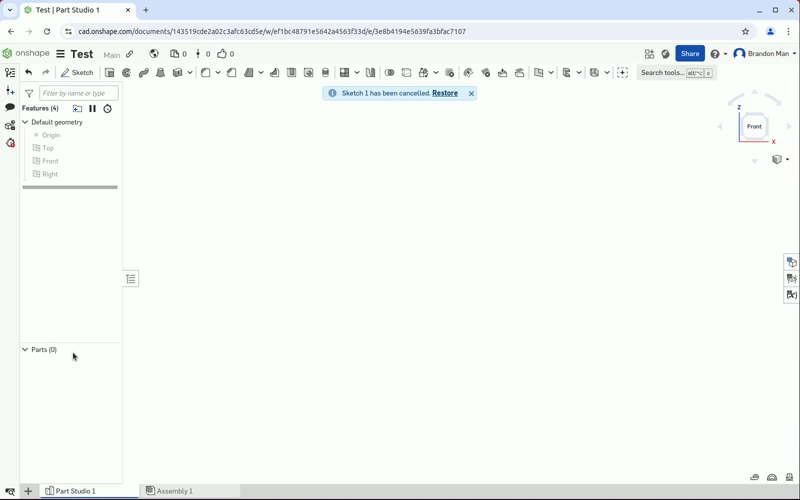
key(shift+y)
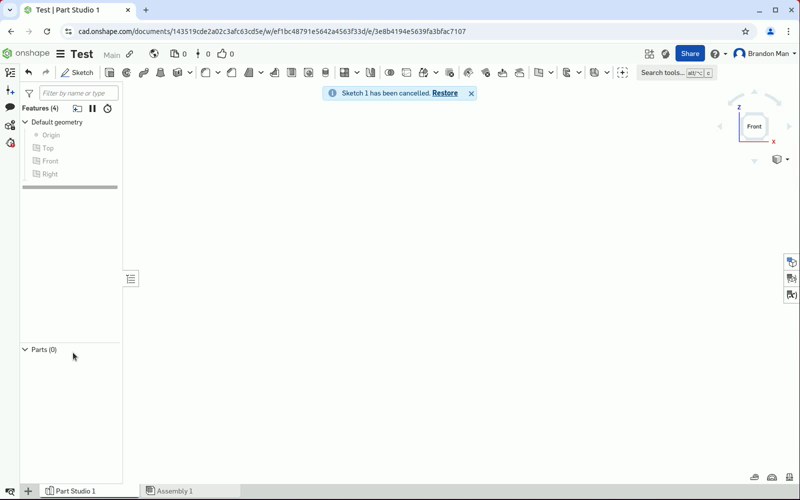
key(shift+s)
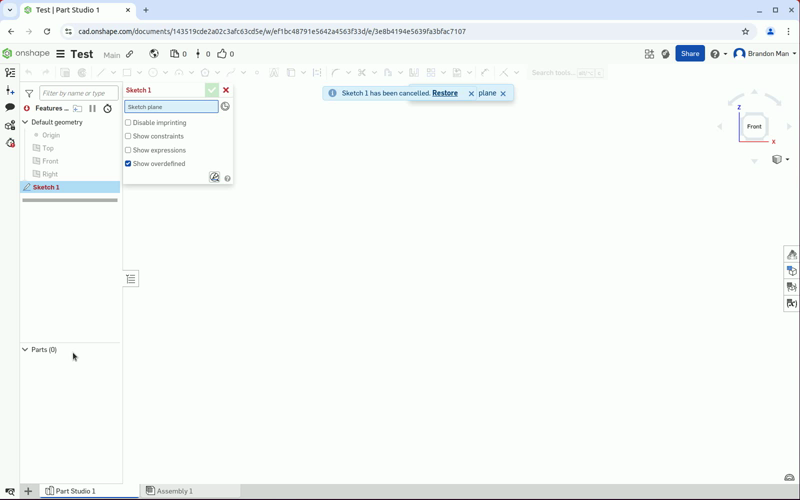
mouse_move(73, 163)
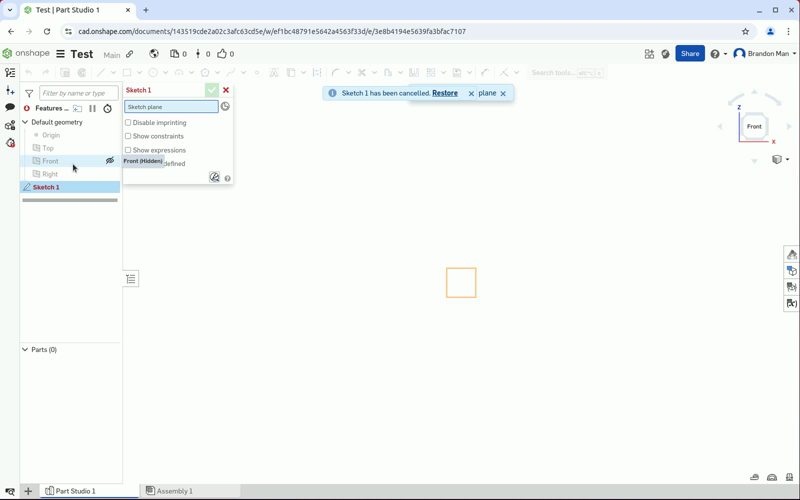
click(73, 163)
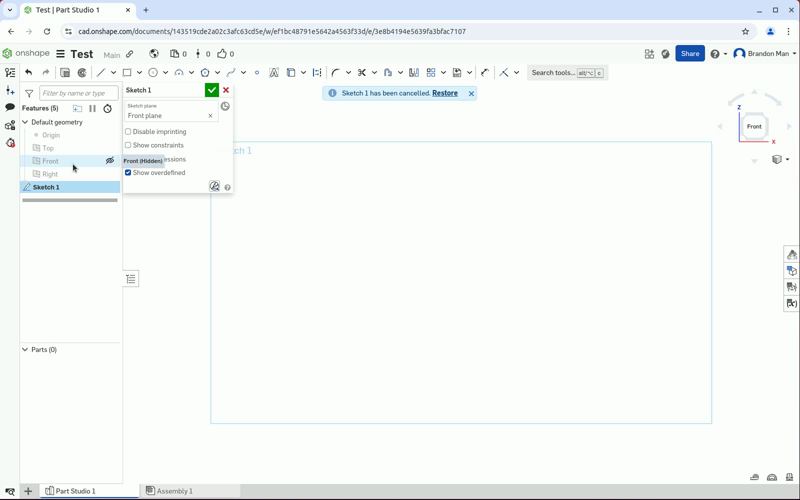
mouse_move(73, 352)
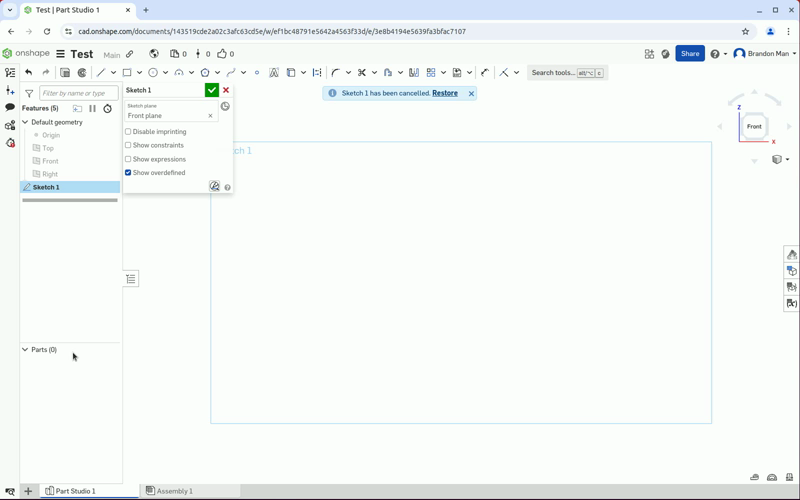
key(y)
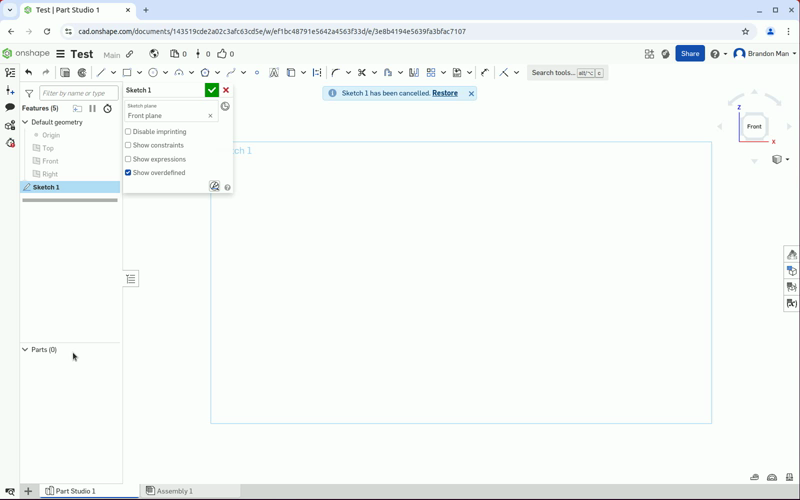
key(l)
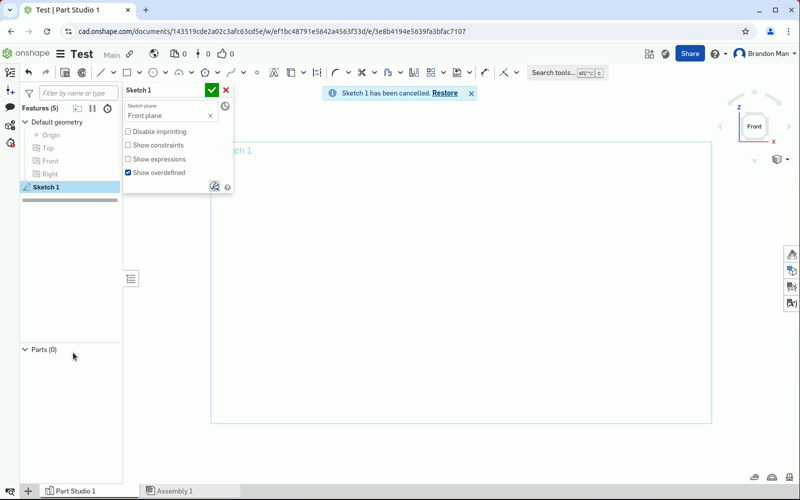
key_down(shift)
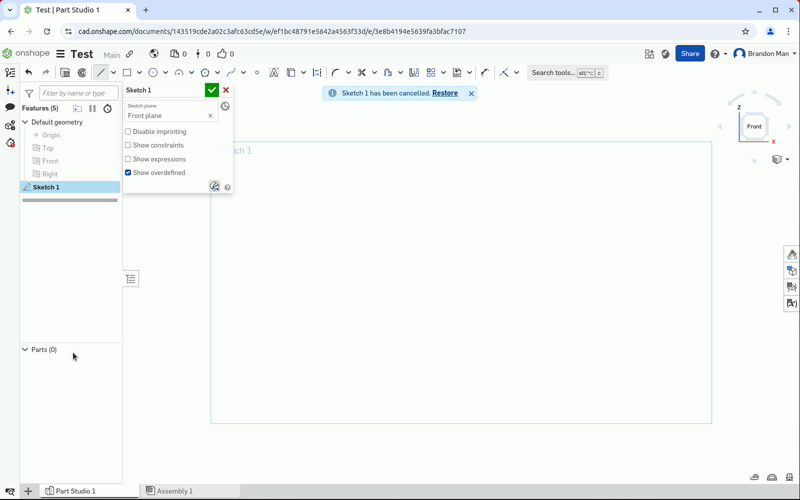
mouse_move(434, 196)
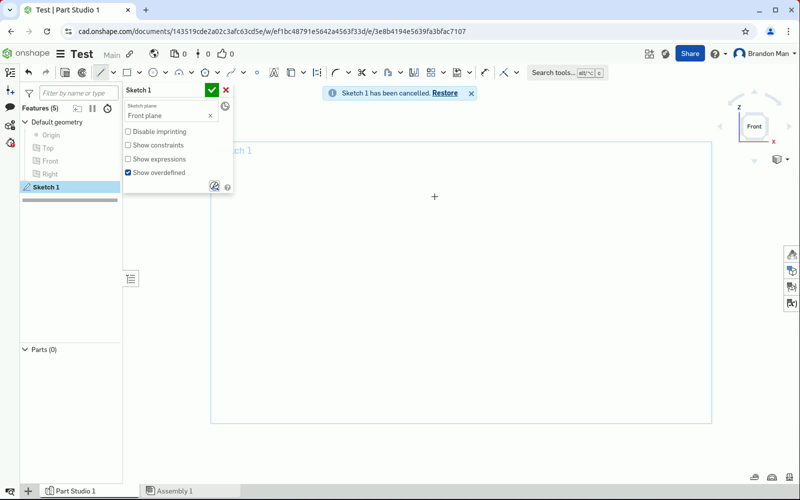
click(434, 196)
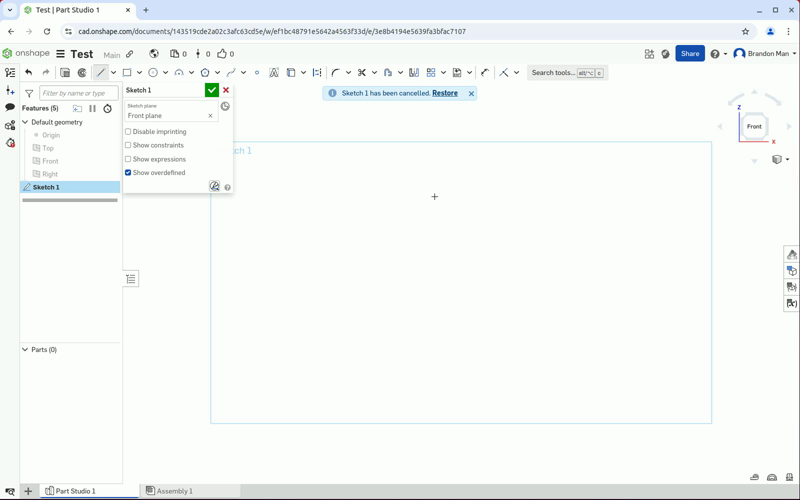
key_up(shift)
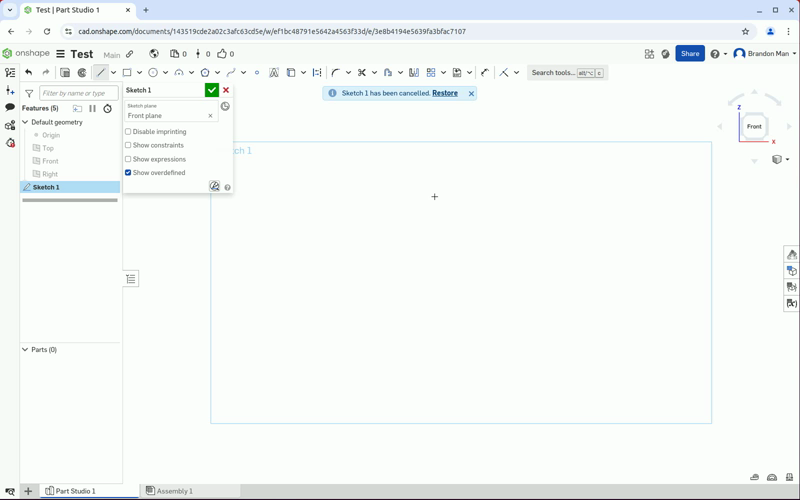
key_down(shift)
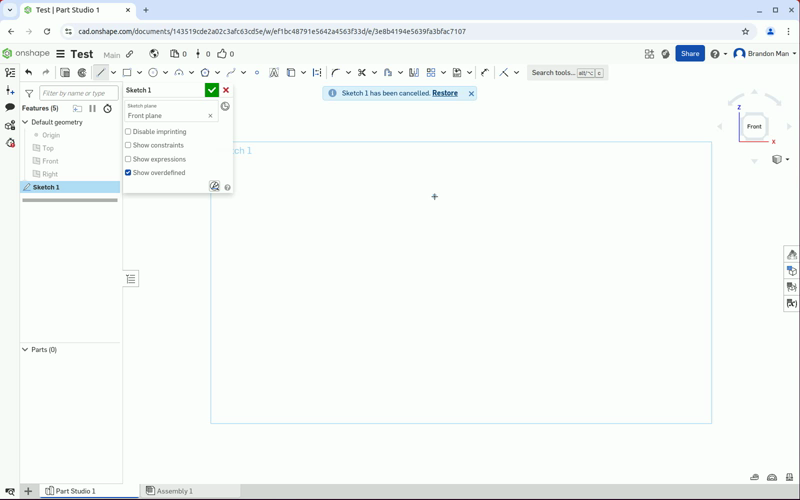
mouse_move(464, 196)
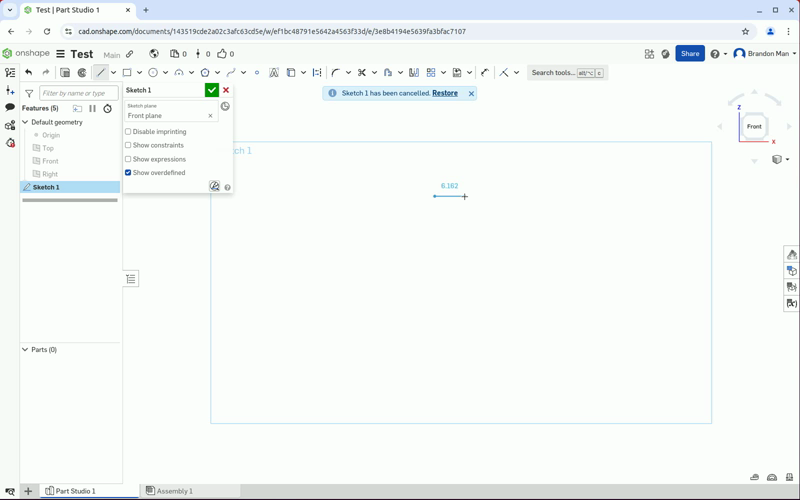
mouse_move(461, 196)
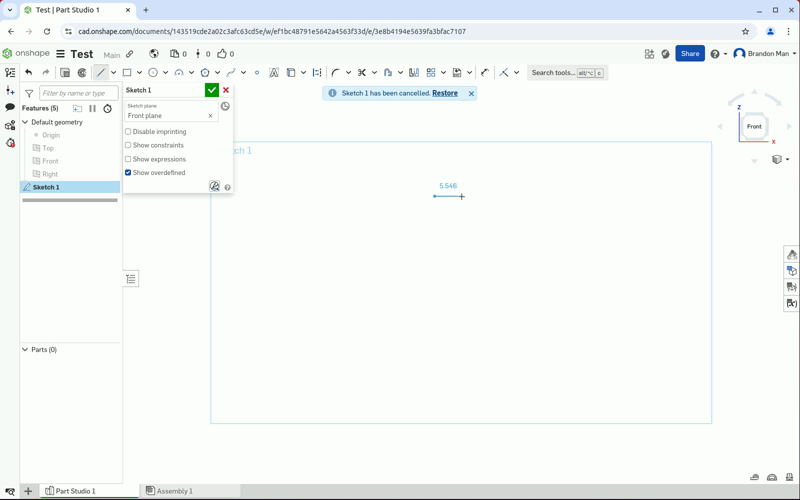
click(461, 196)
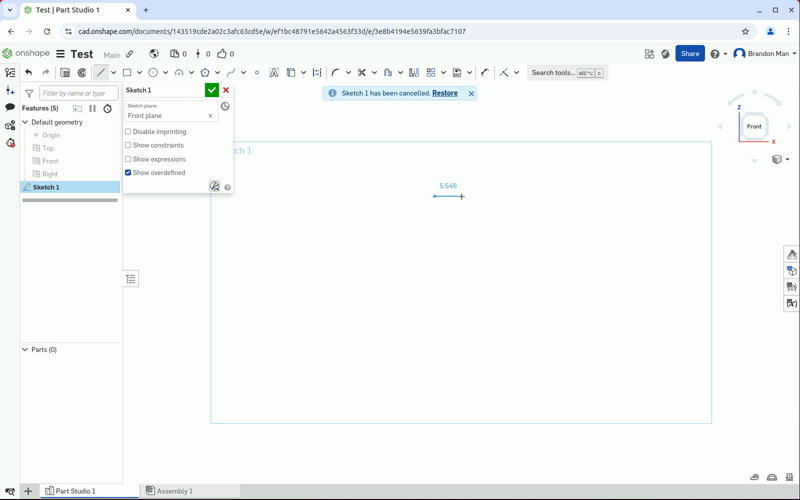
key_up(shift)
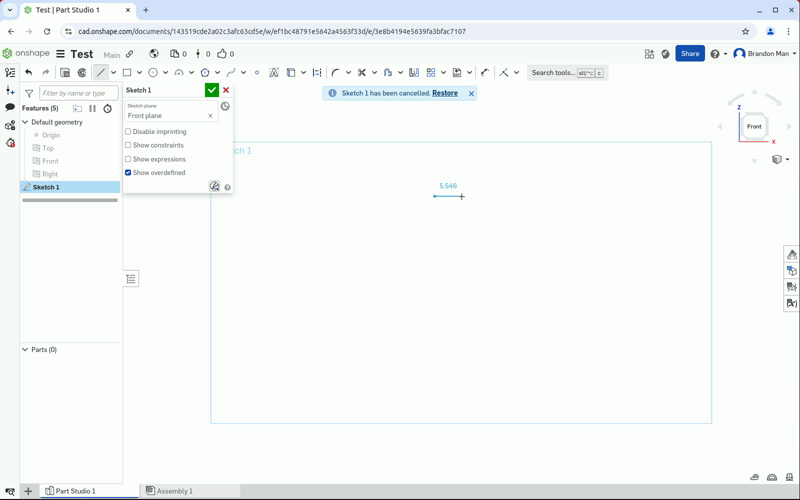
key_down(shift)
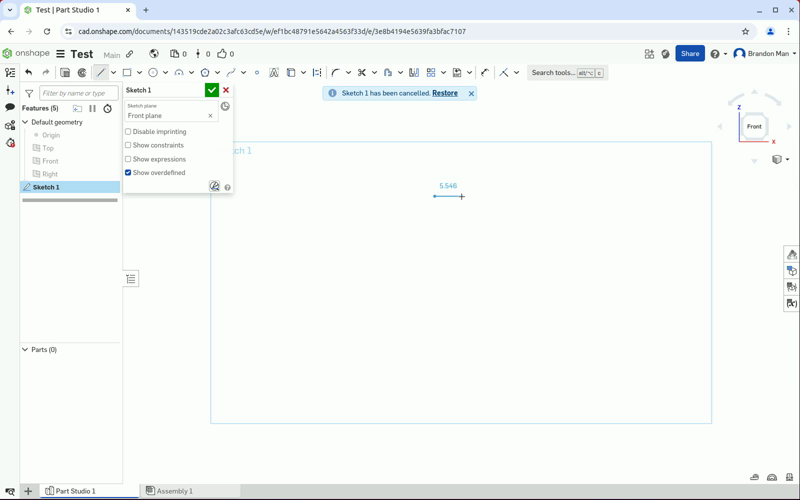
mouse_move(491, 196)
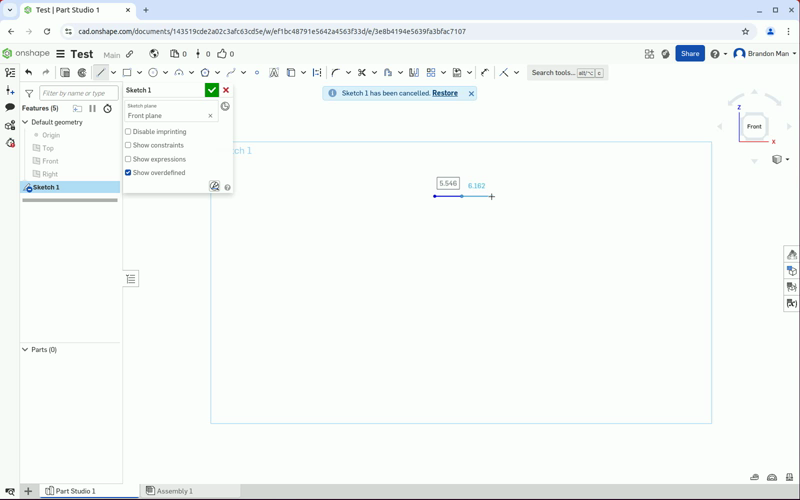
mouse_move(461, 169)
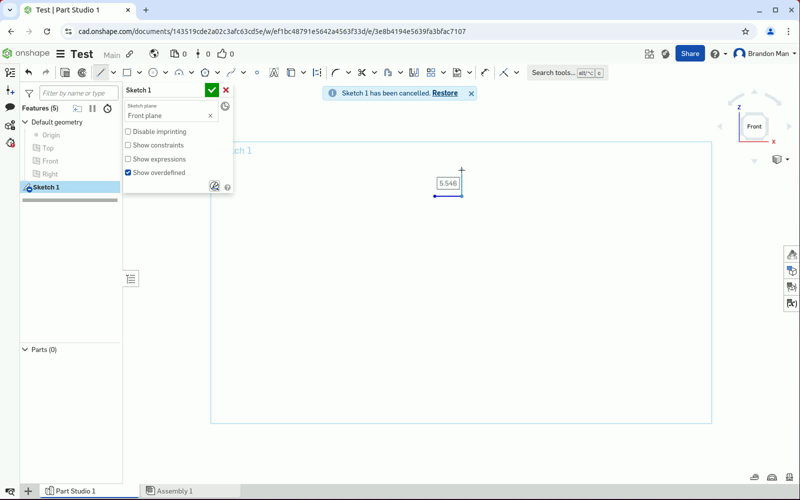
click(461, 169)
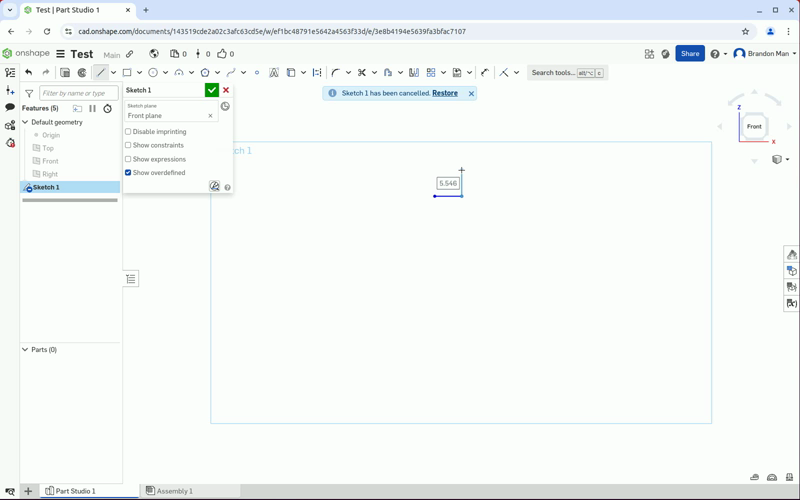
key_up(shift)
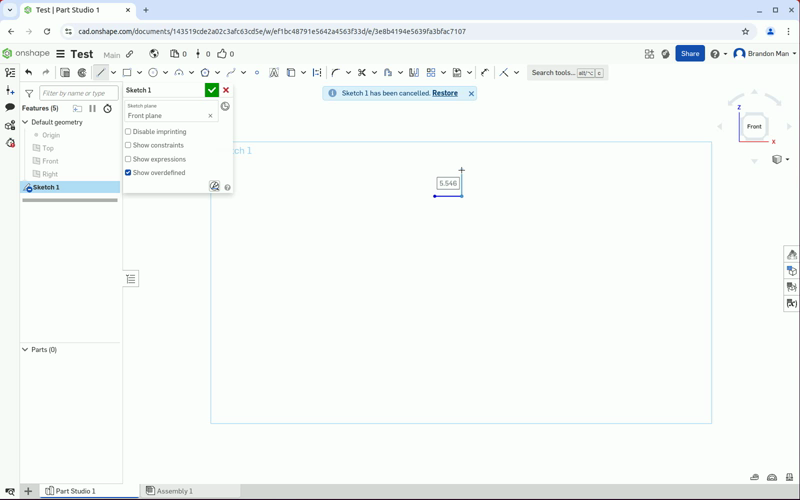
key_down(shift)
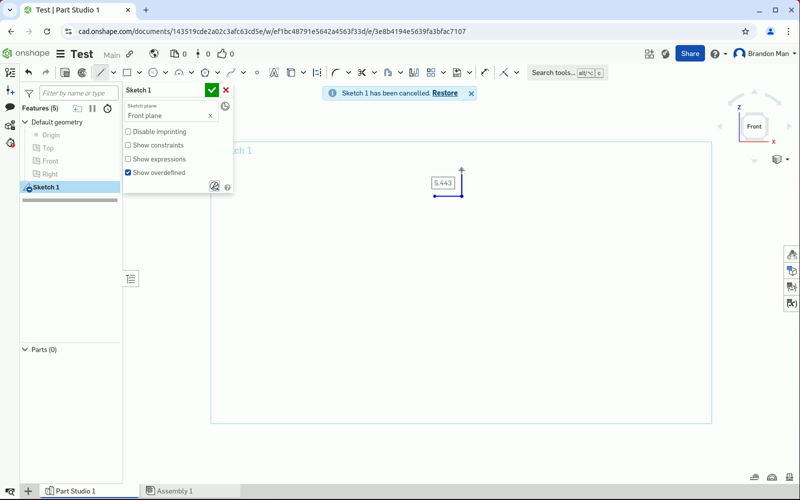
mouse_move(491, 169)
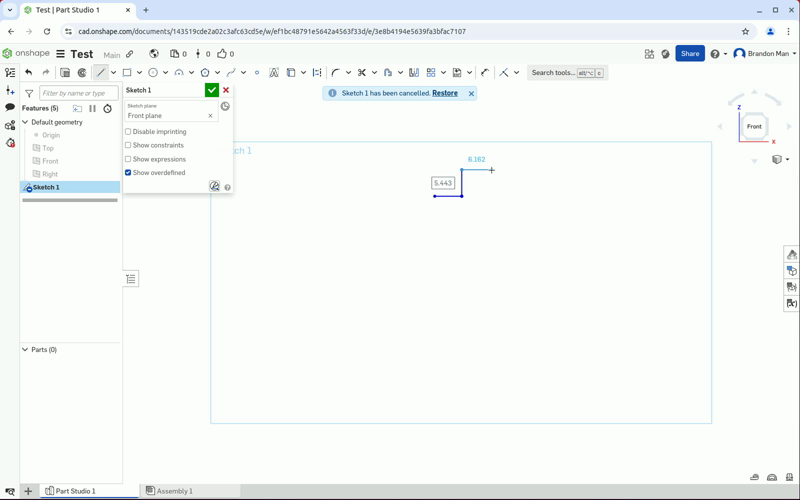
mouse_move(434, 169)
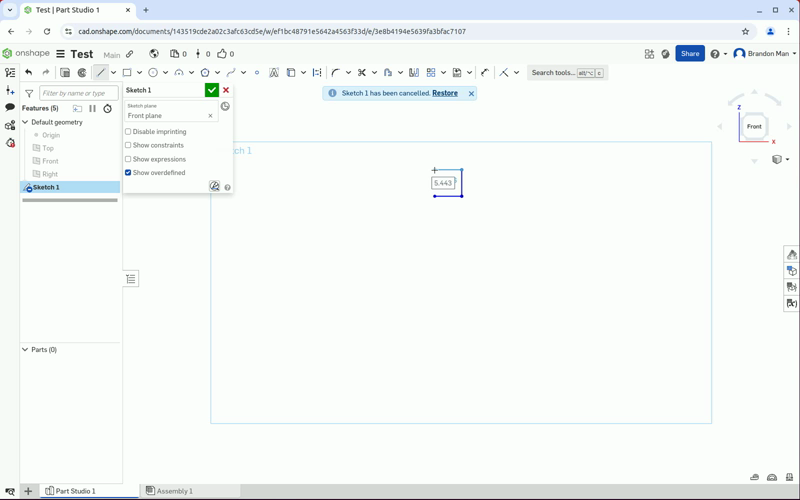
click(434, 169)
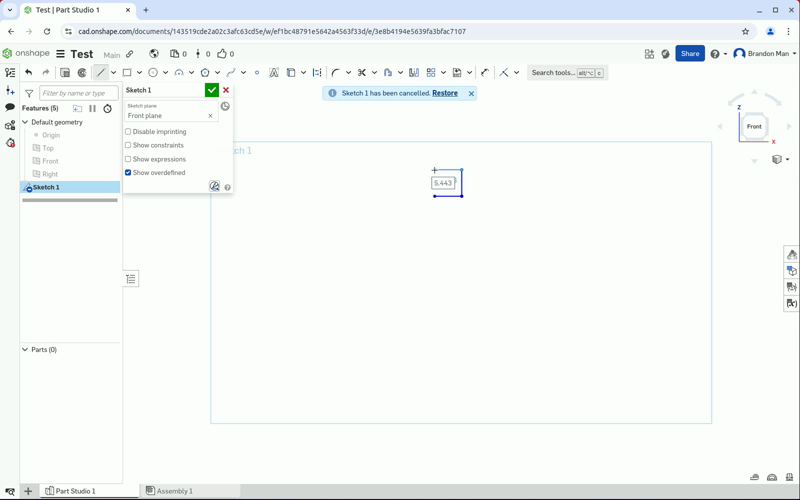
key_up(shift)
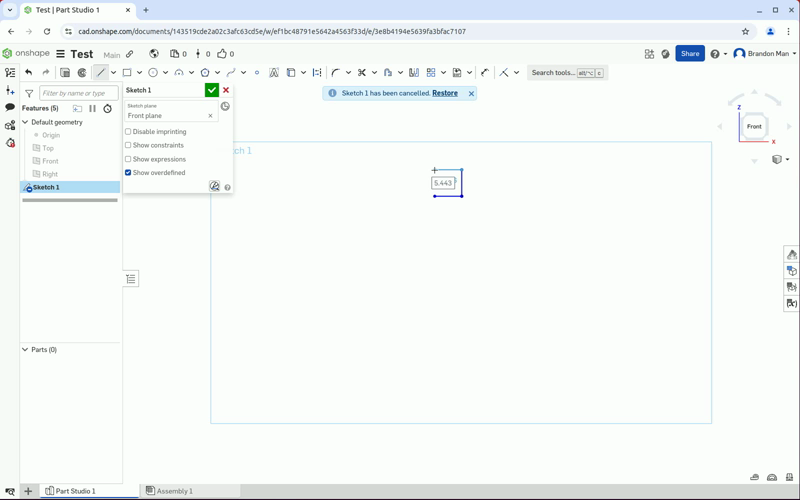
mouse_move(464, 169)
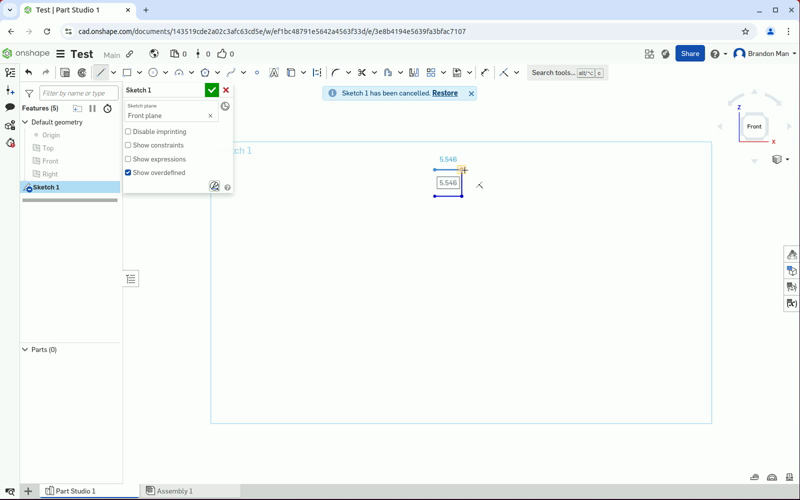
key_down(shift)
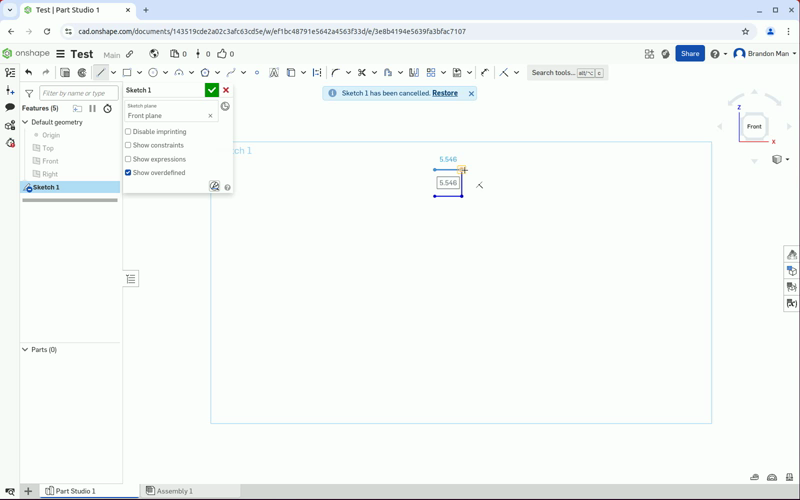
mouse_move(434, 196)
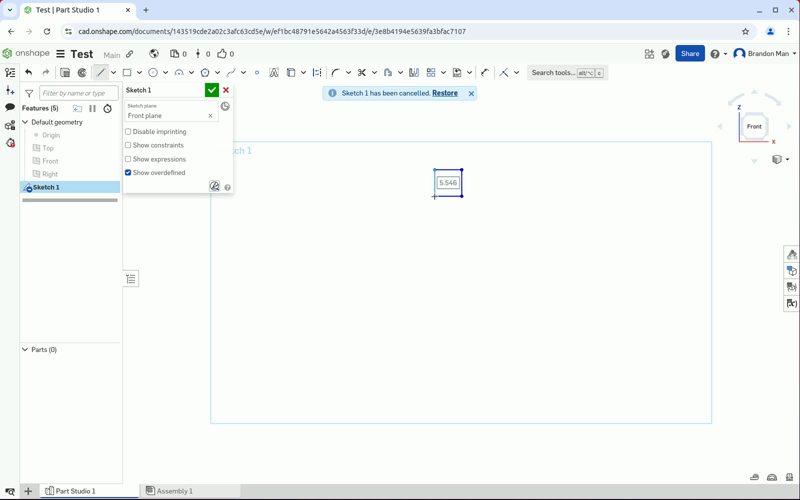
key_up(shift)
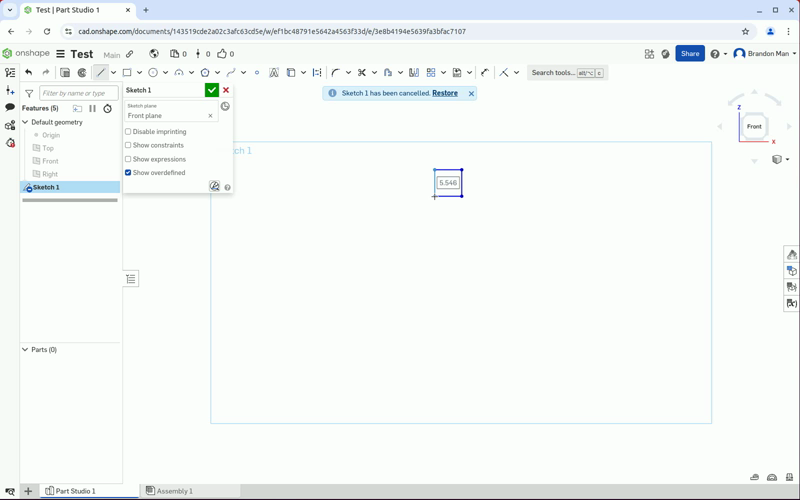
click(434, 196)
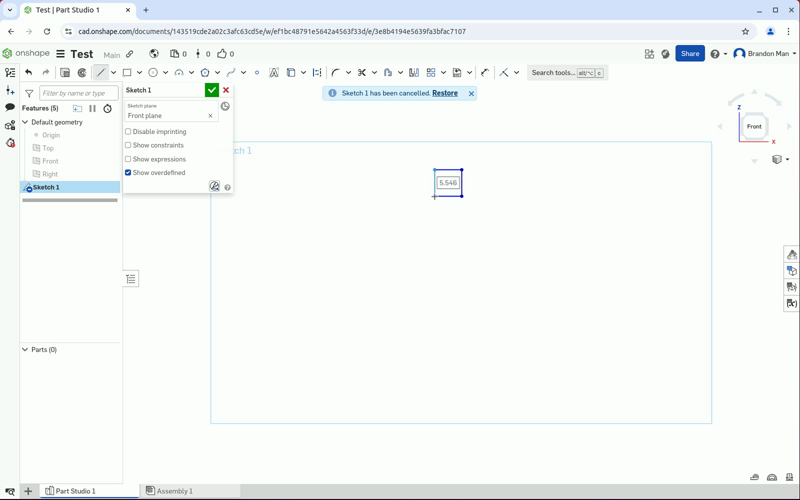
key(esc)
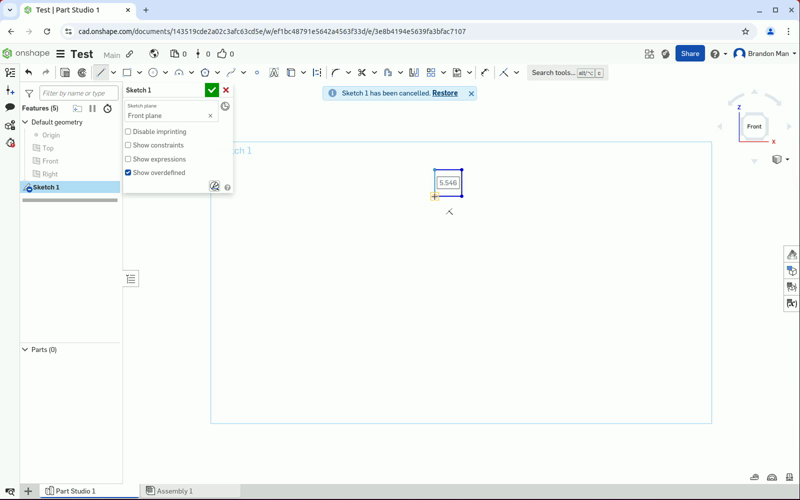
mouse_move(451, 170)
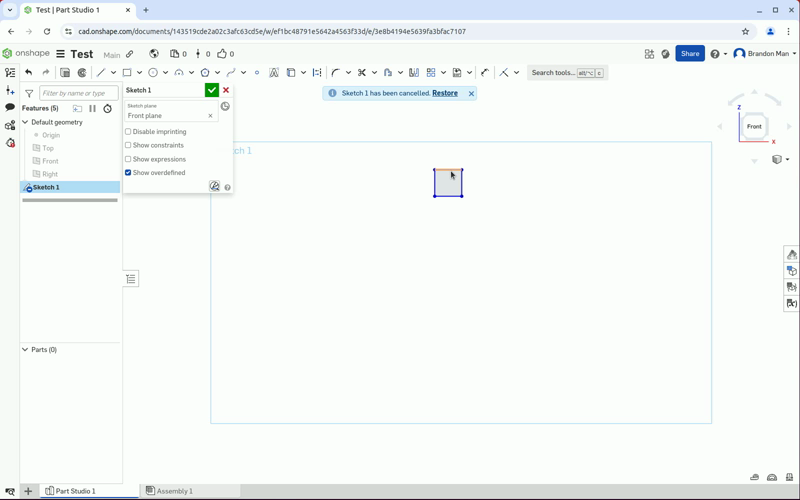
scroll(6)
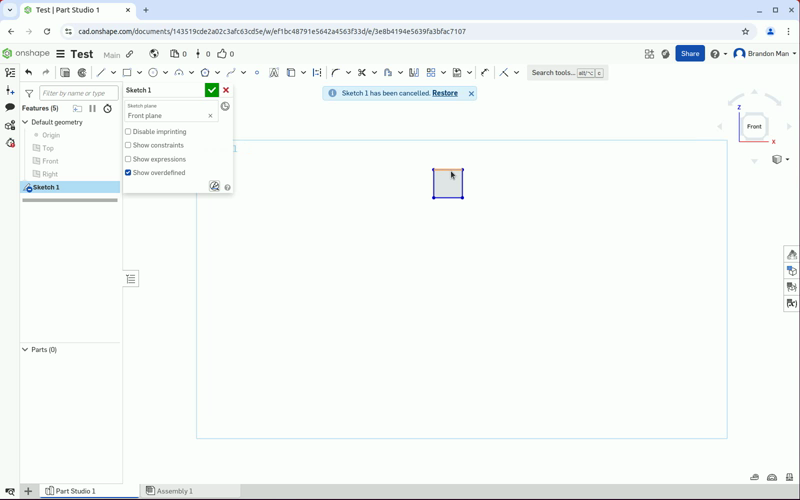
scroll(6)
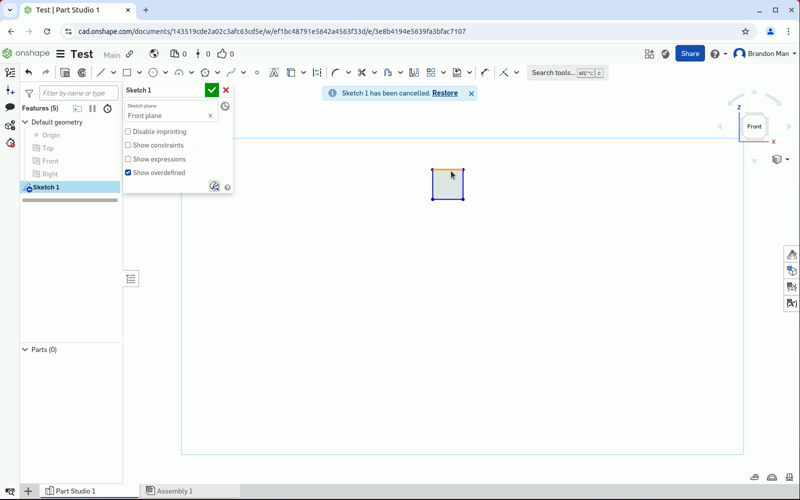
scroll(6)
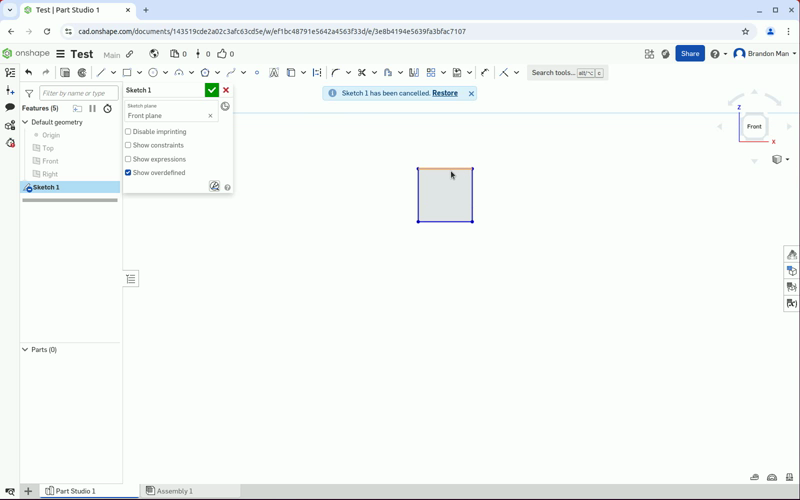
scroll(6)
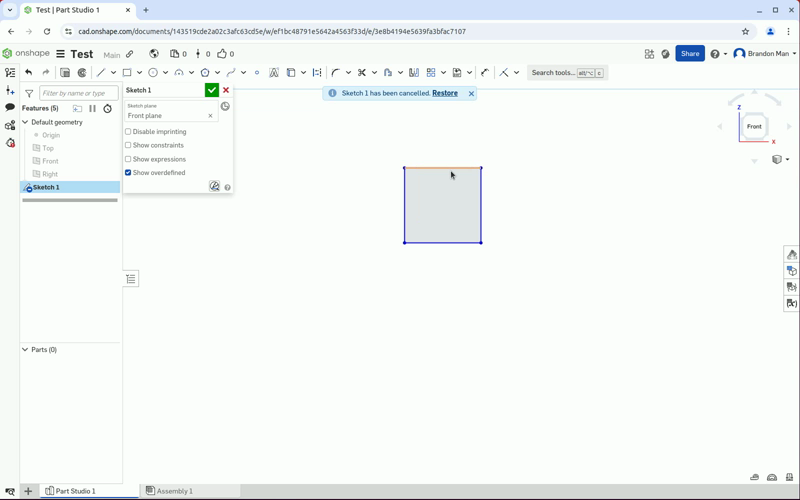
scroll(6)
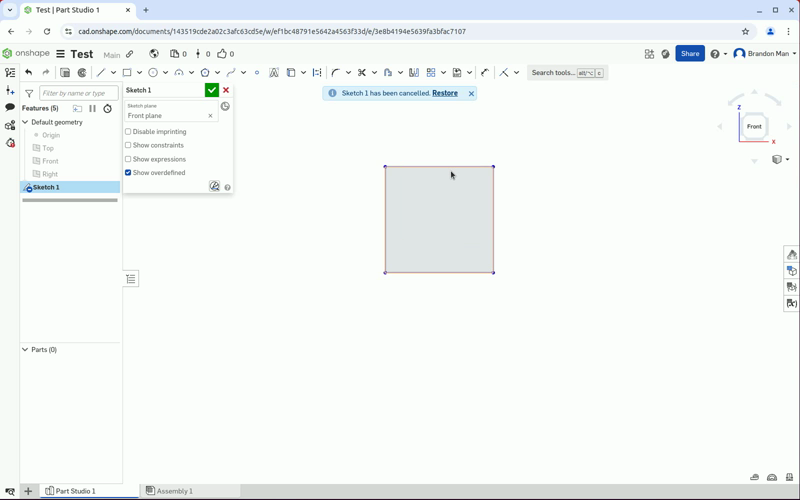
scroll(6)
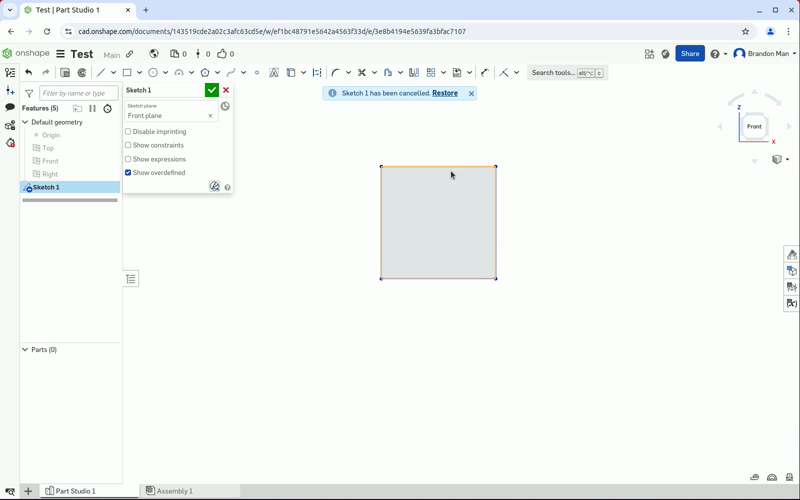
scroll(6)
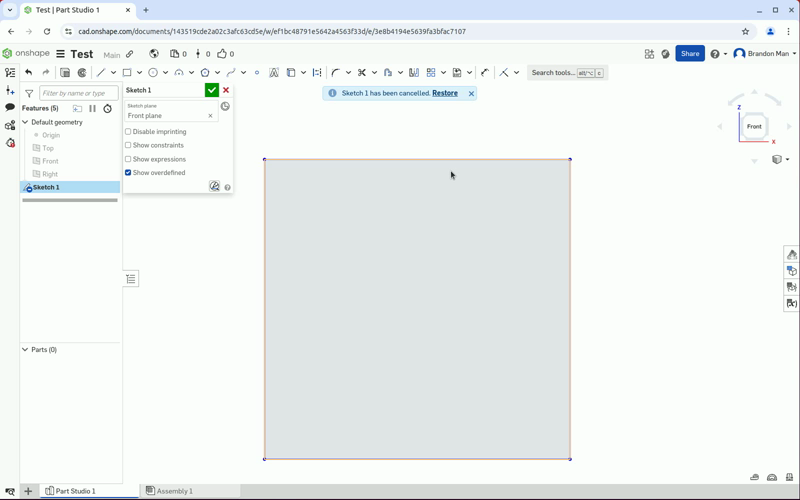
click(451, 170)
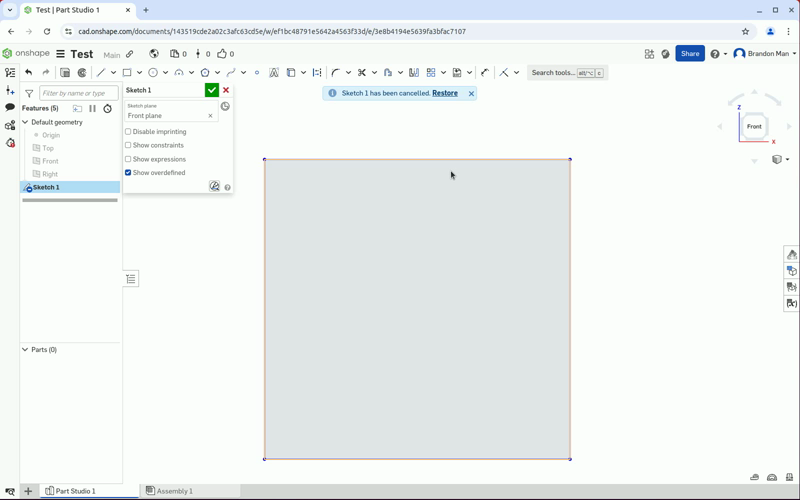
scroll(-6)
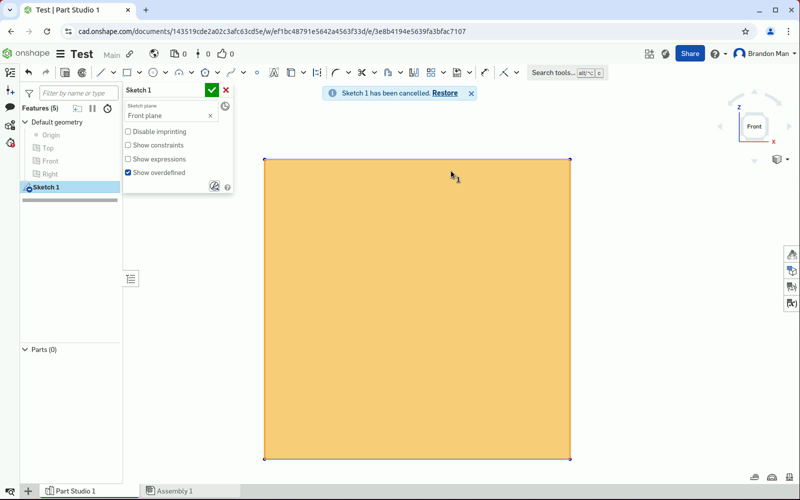
scroll(-6)
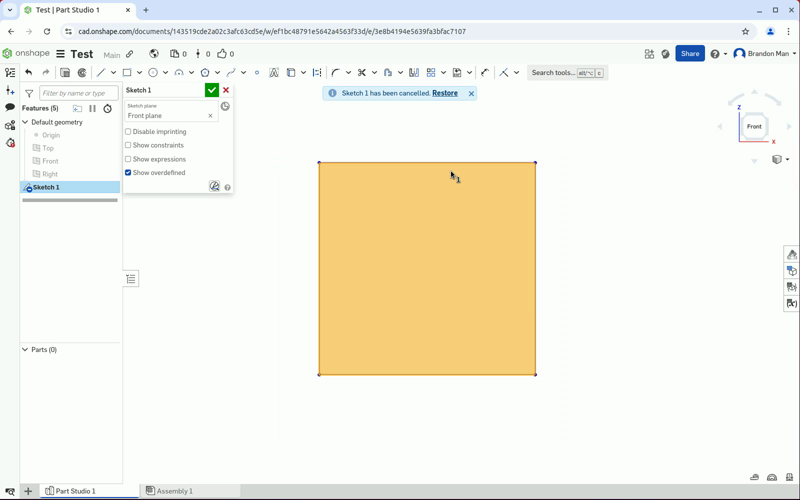
scroll(-6)
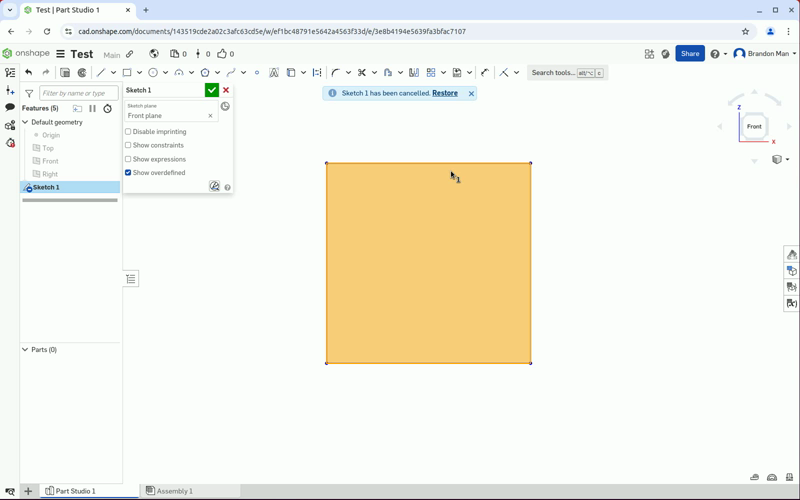
scroll(-6)
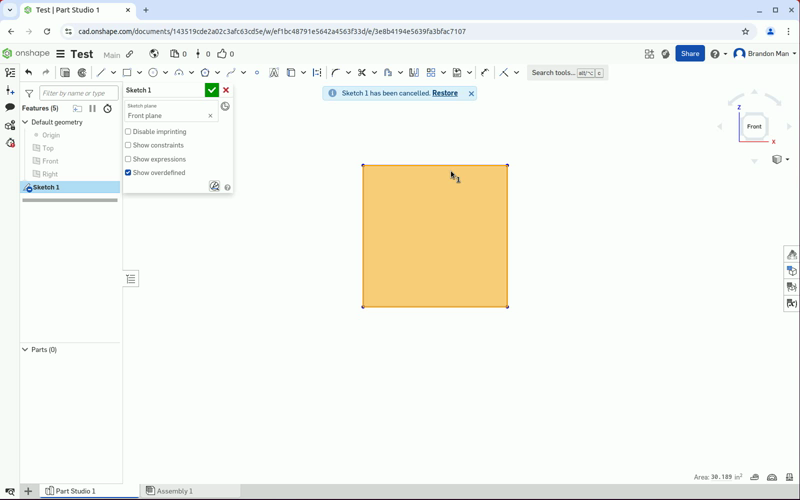
scroll(-6)
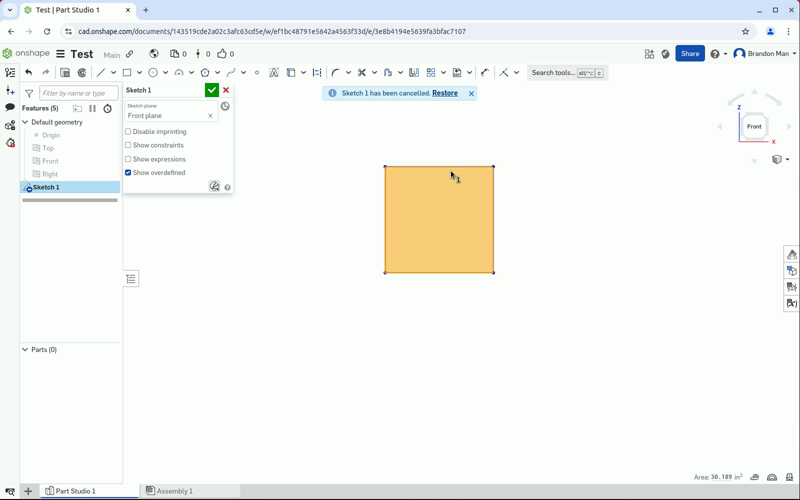
scroll(-6)
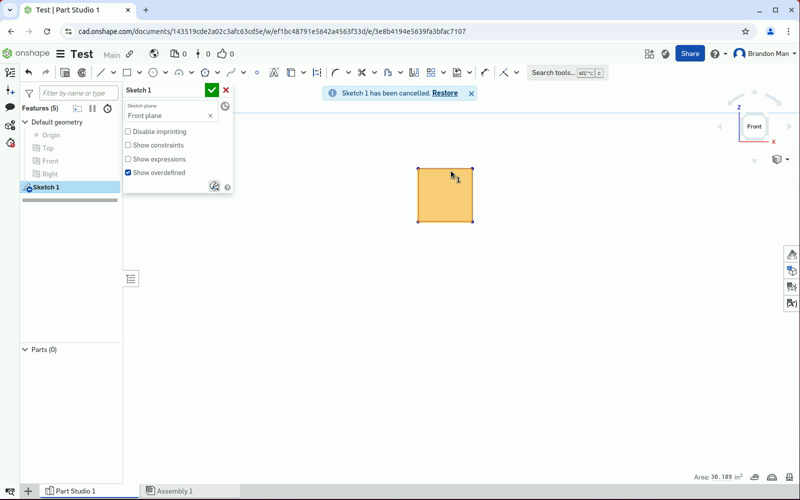
scroll(-6)
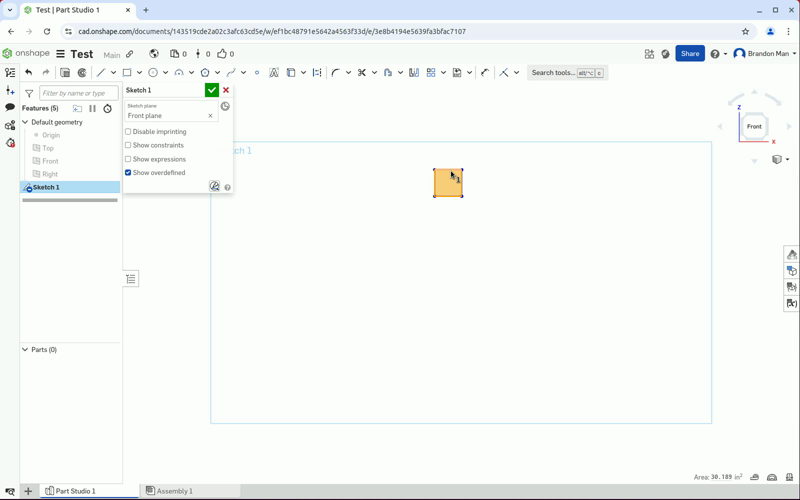
mouse_move(73, 352)
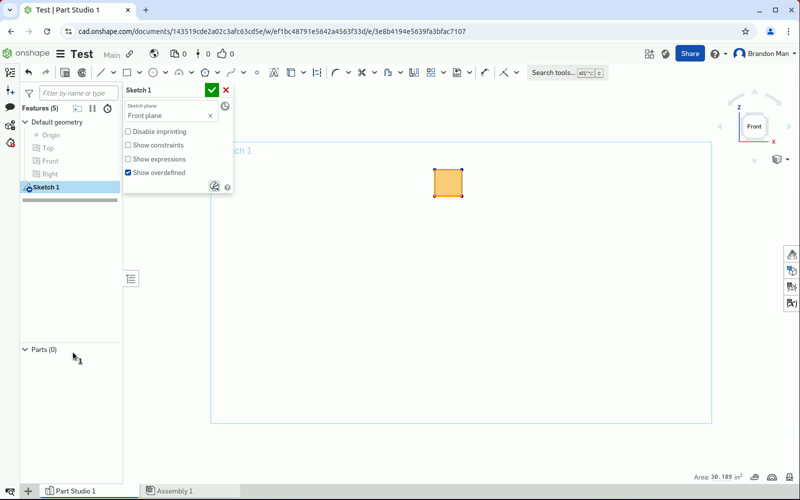
key(shift+y)
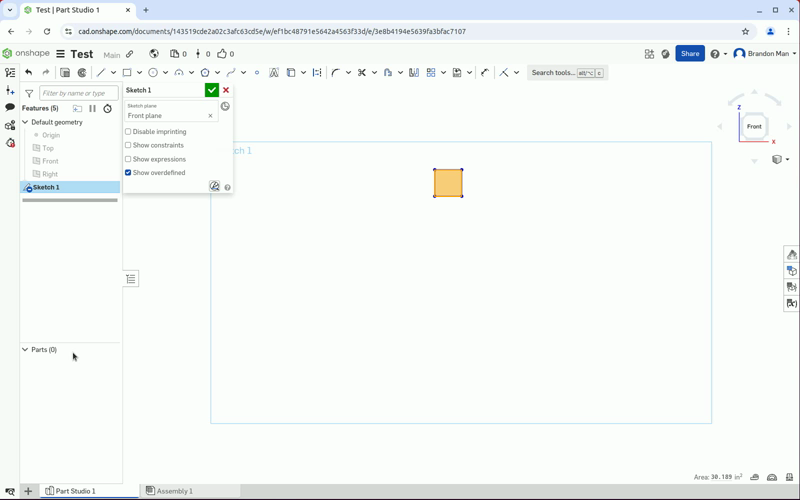
key(shift+e)
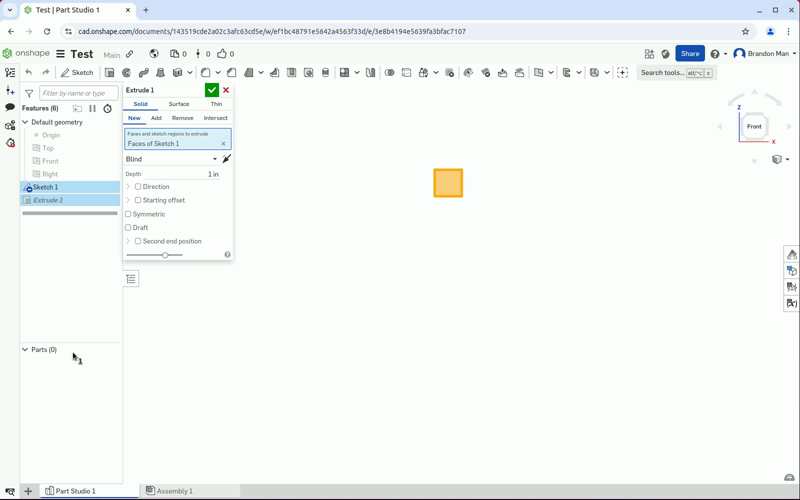
mouse_move(143, 106)
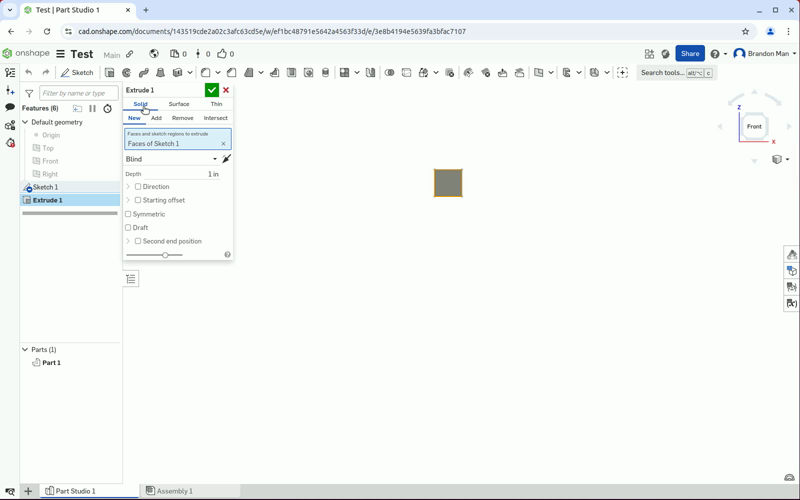
click(143, 106)
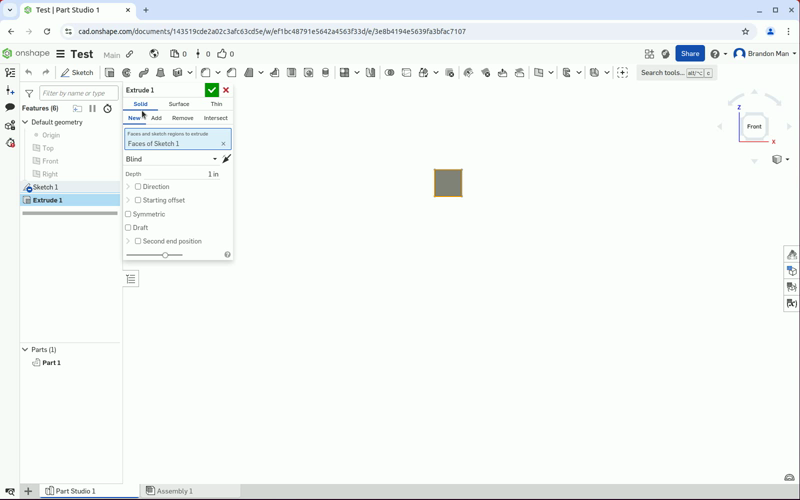
mouse_move(137, 120)
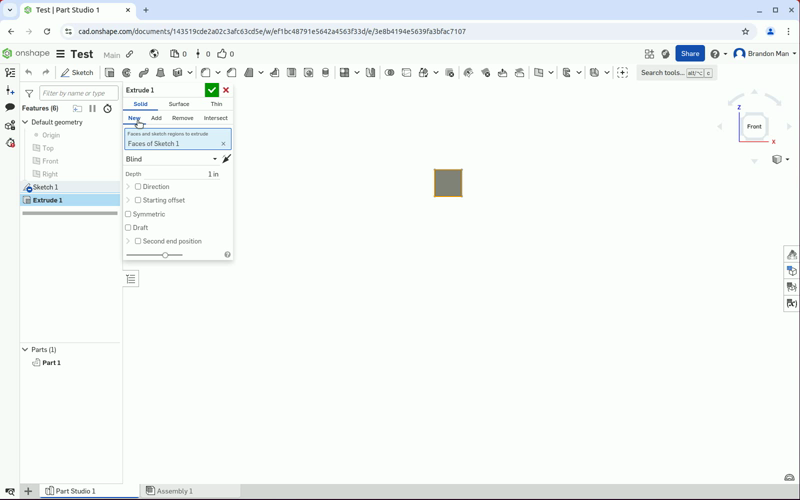
click(137, 120)
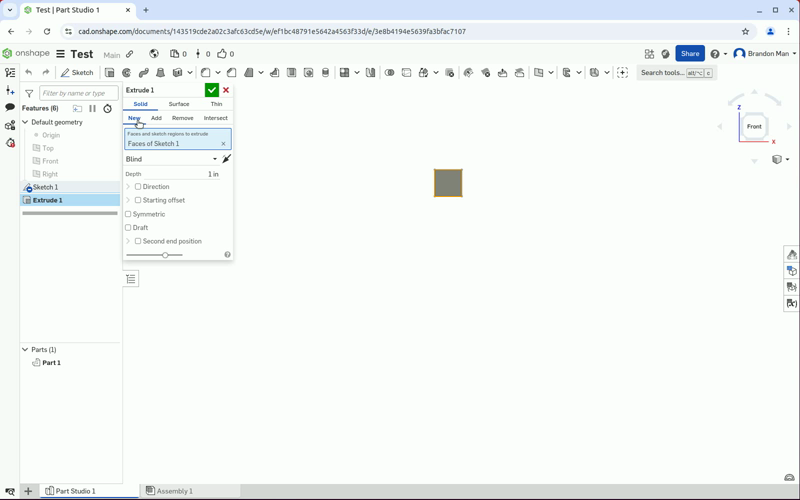
key(tab, 4)
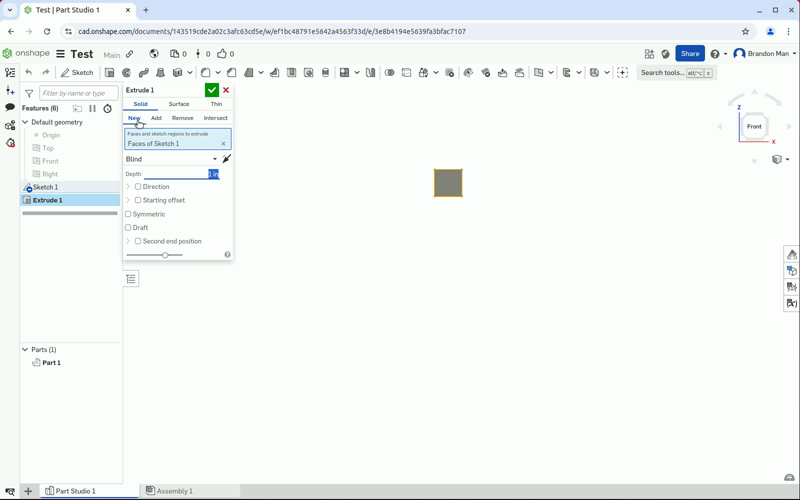
text(6.258)
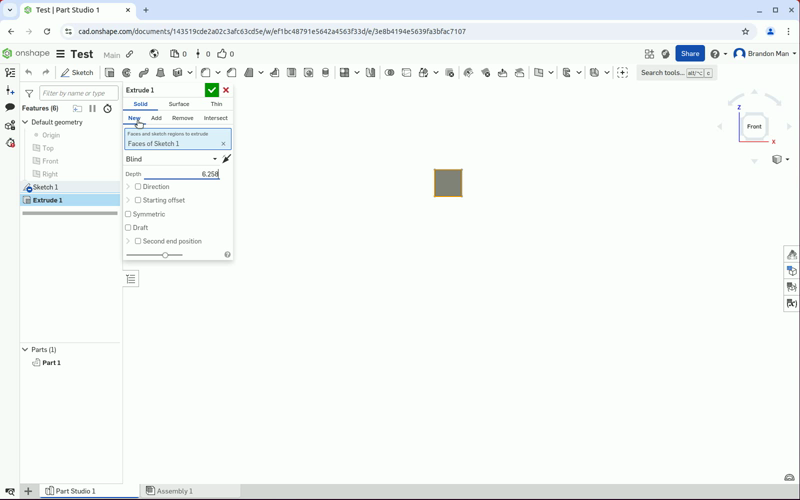
key(enter)
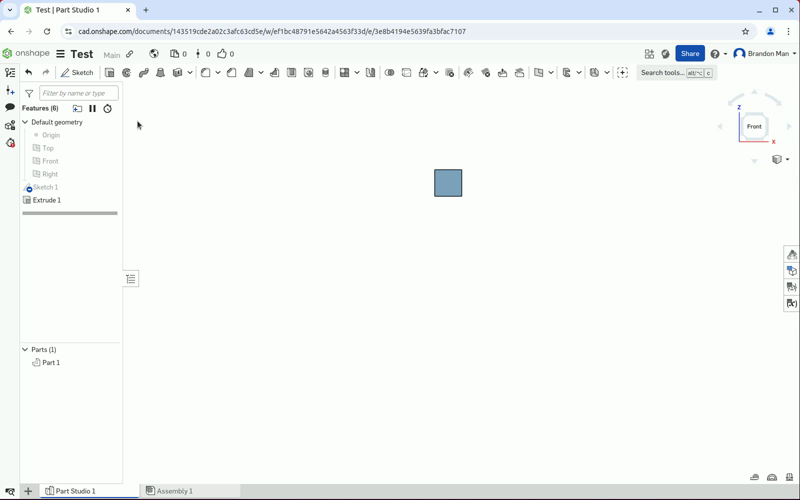
key(shift+h)
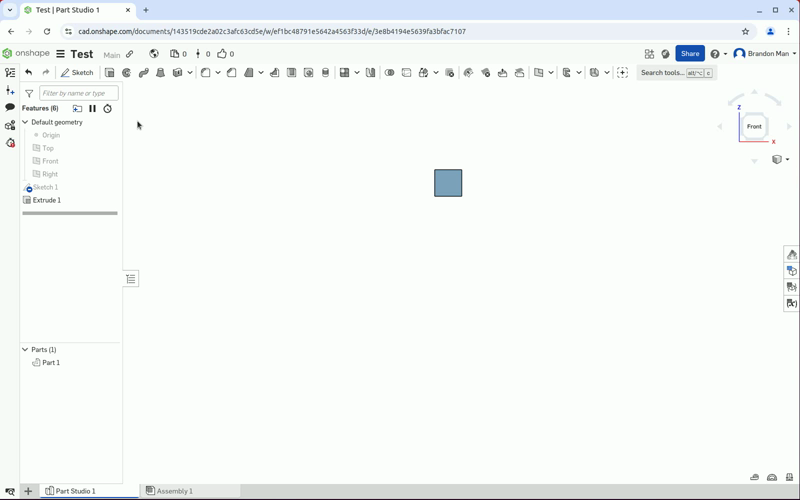
key(shift+h)
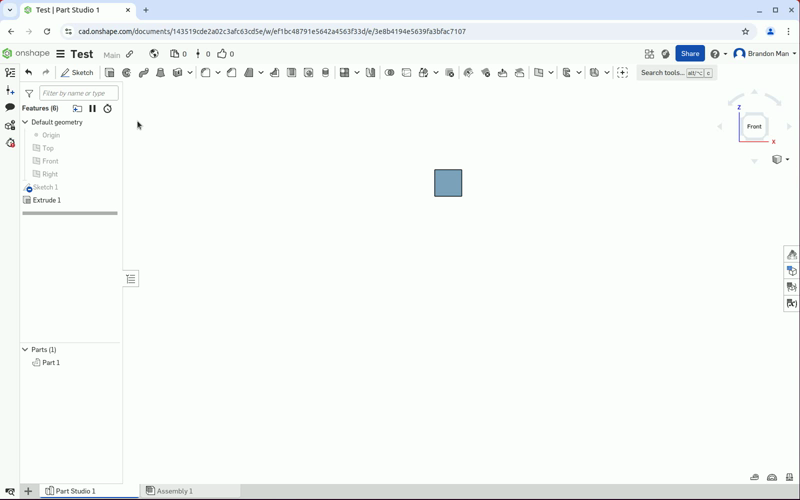
mouse_move(73, 189)
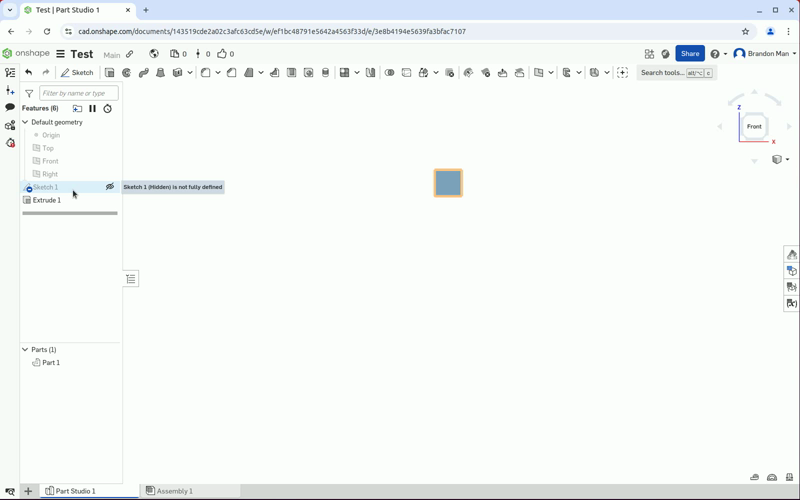
click(73, 189)
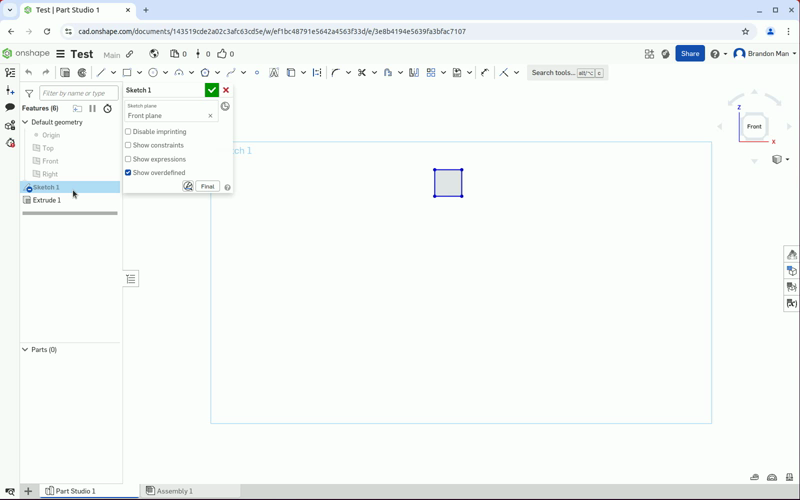
mouse_move(229, 92)
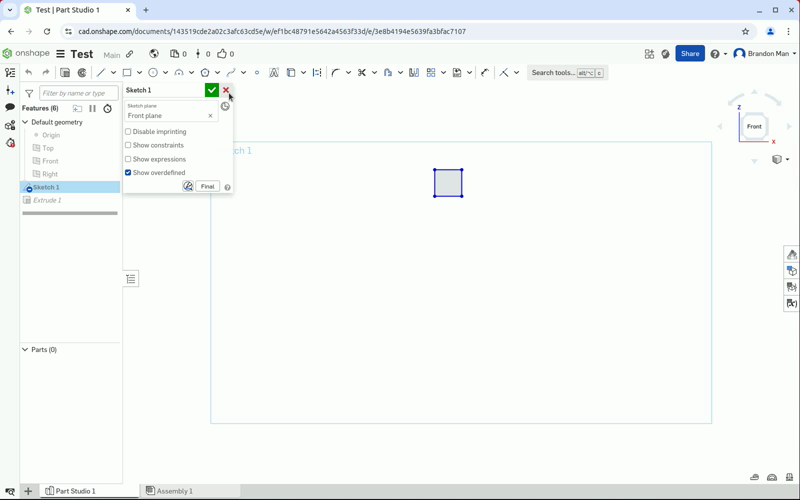
click(229, 92)
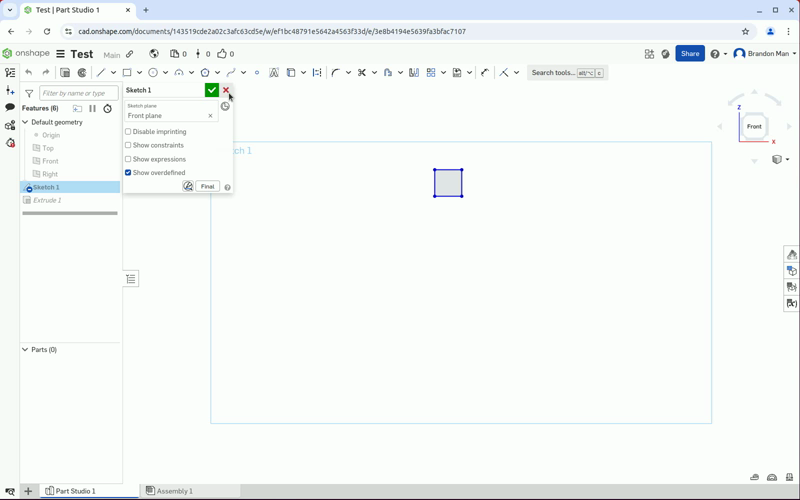
key(shift+s)
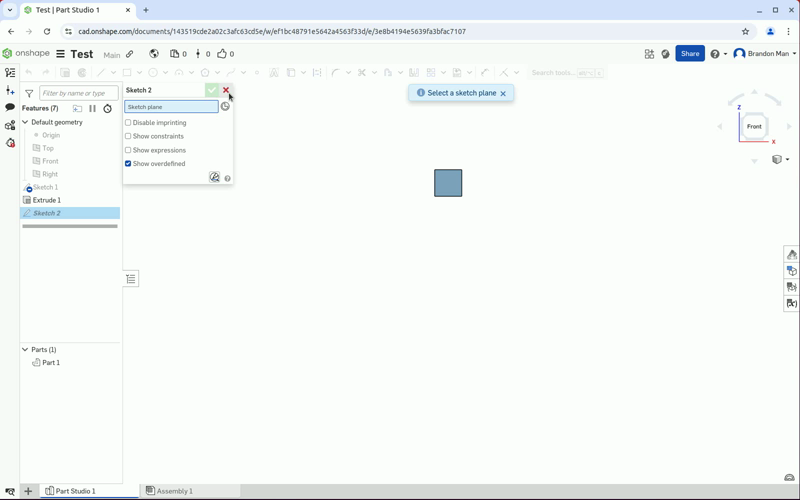
mouse_move(73, 163)
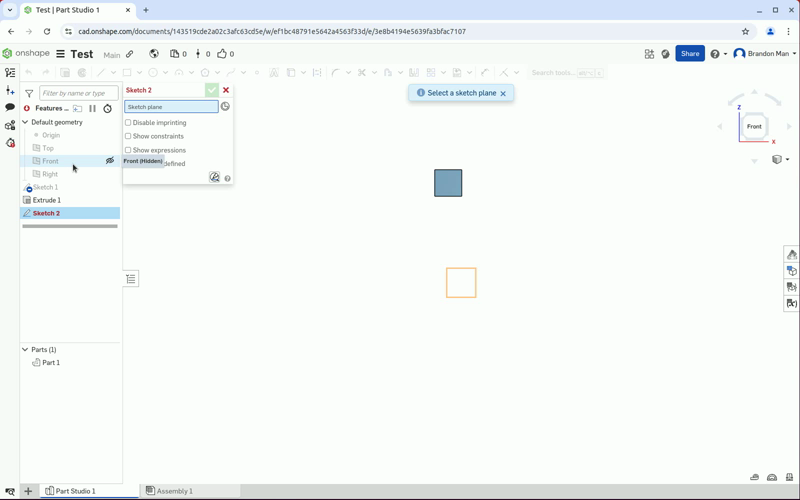
click(73, 163)
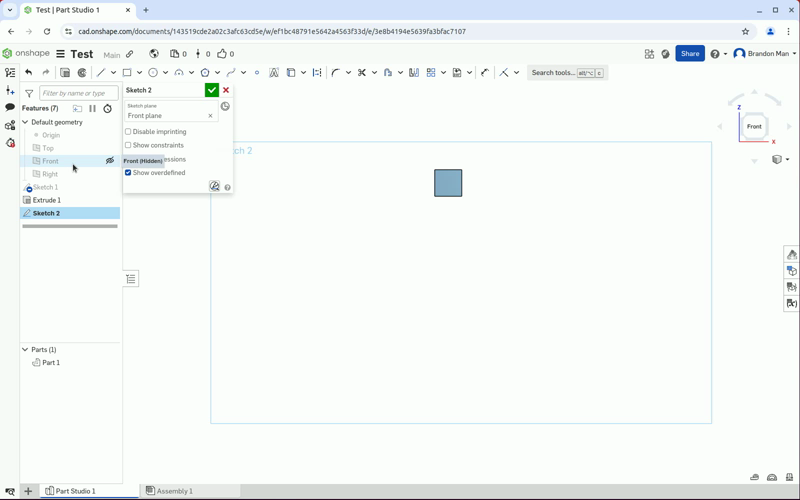
mouse_move(73, 352)
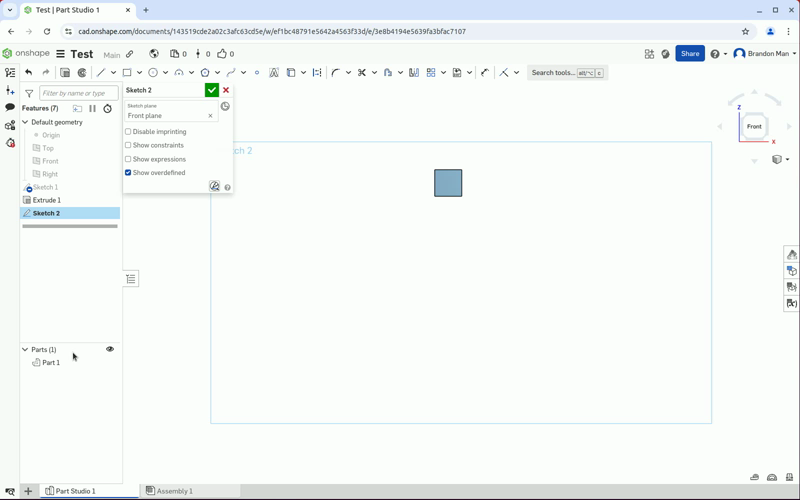
key(y)
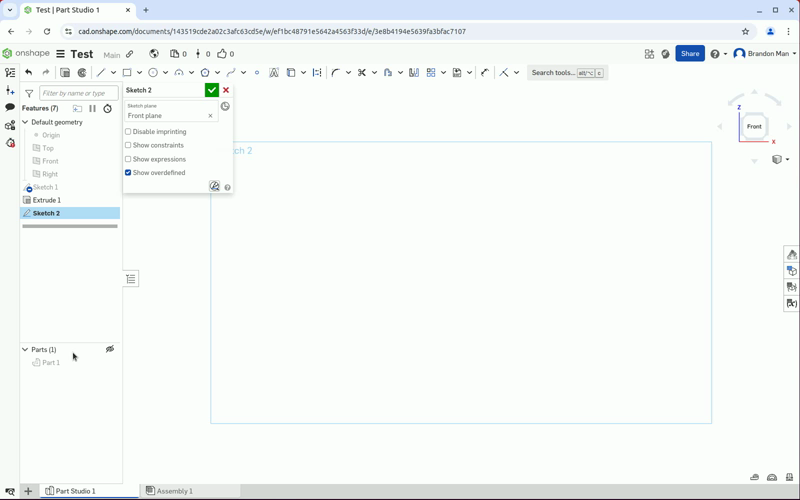
key(l)
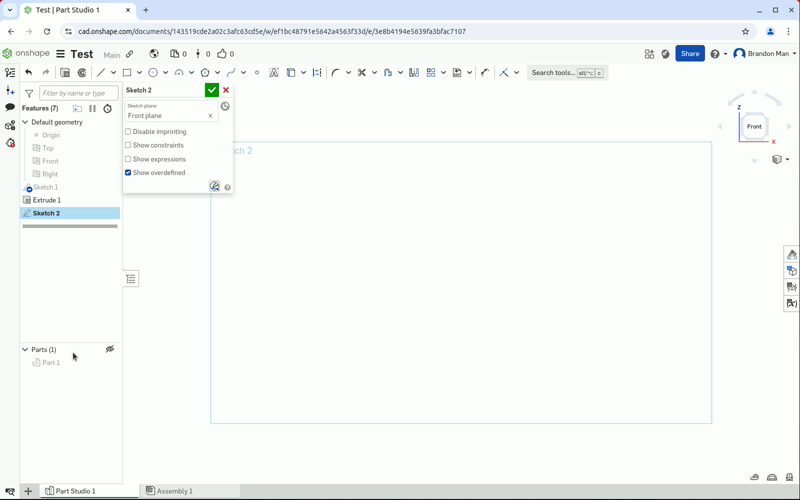
key_down(shift)
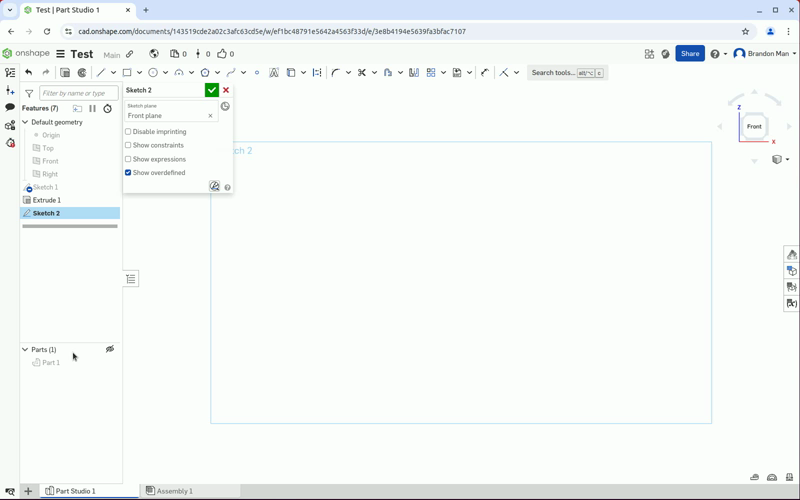
mouse_move(512, 196)
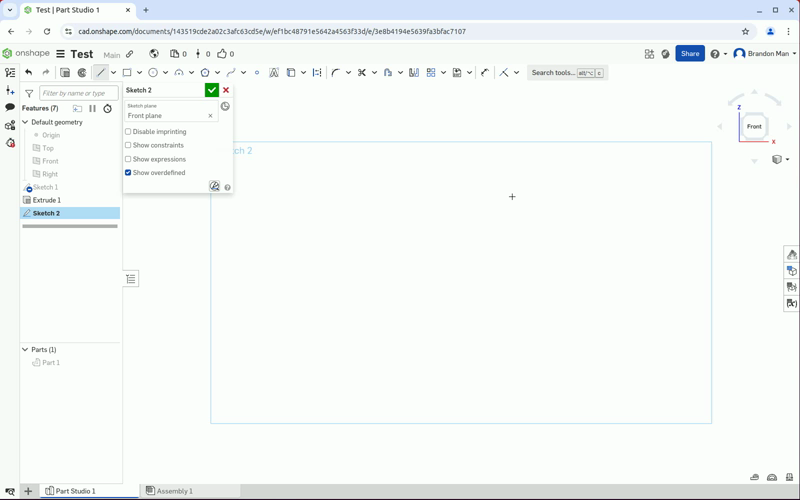
click(512, 196)
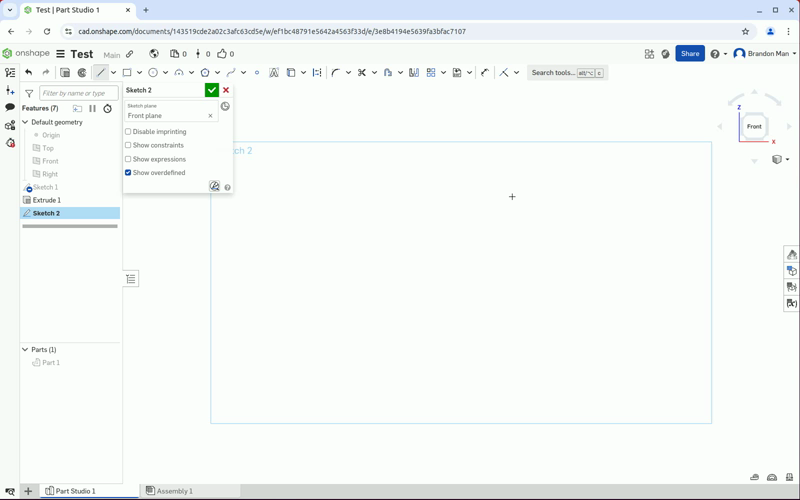
key_up(shift)
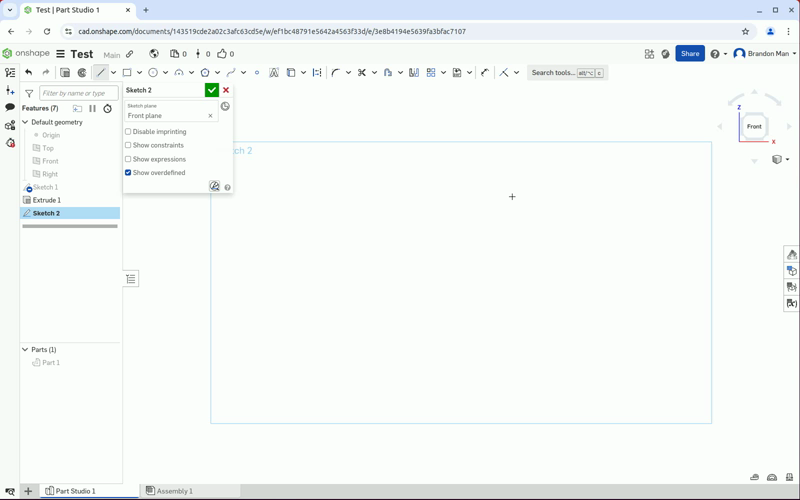
key_down(shift)
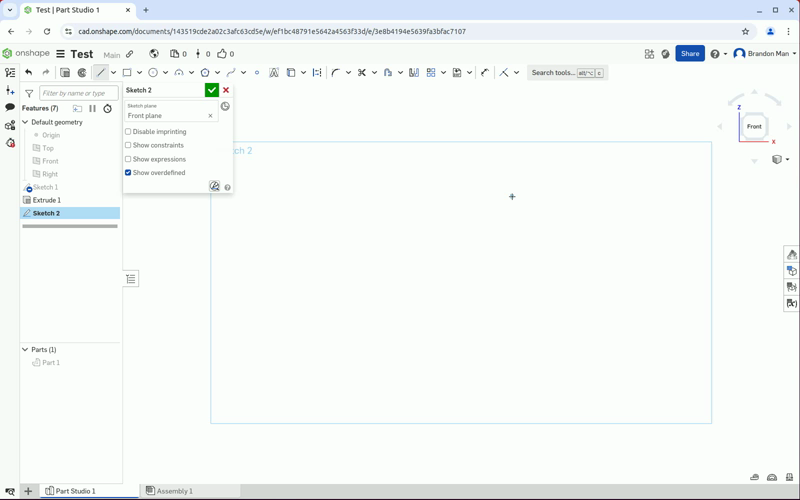
mouse_move(542, 196)
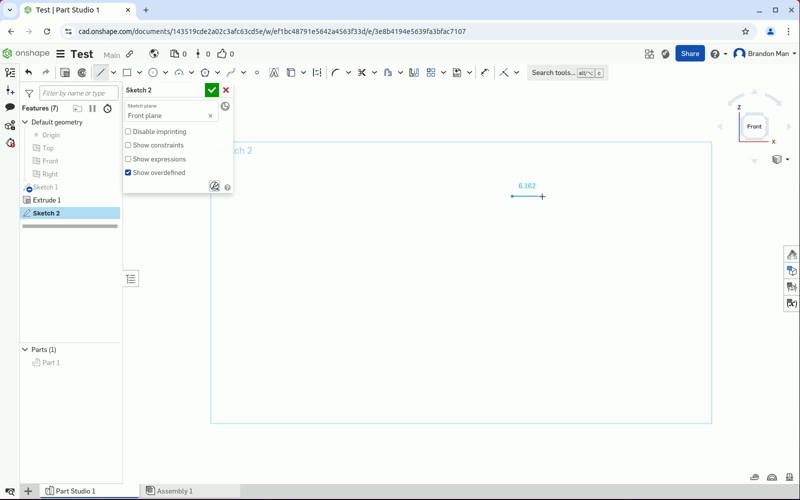
mouse_move(539, 196)
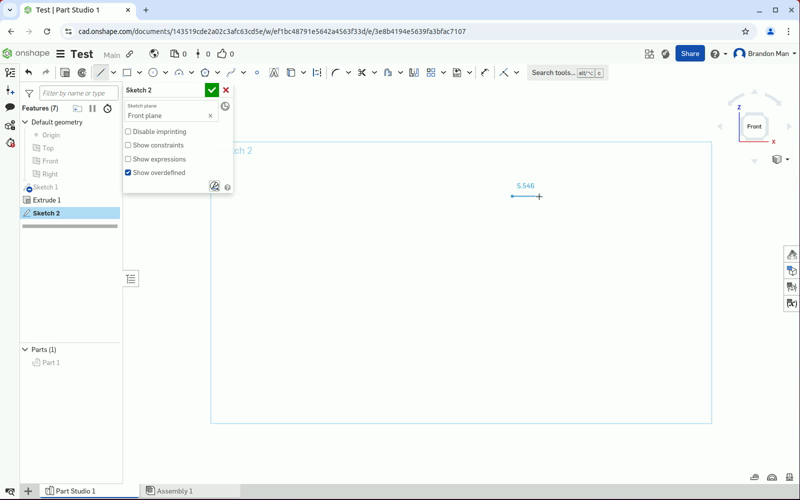
click(539, 196)
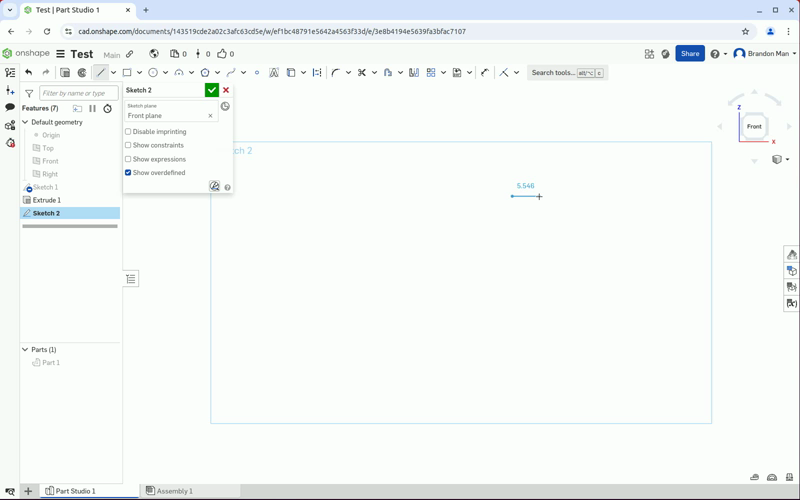
key_up(shift)
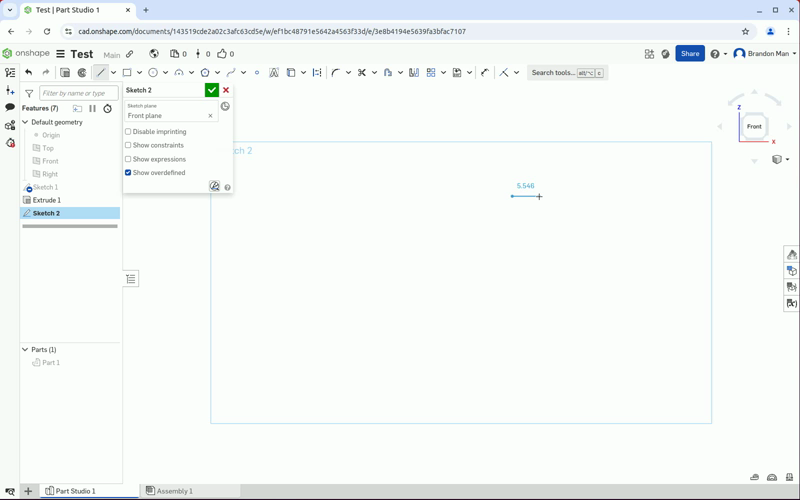
key_down(shift)
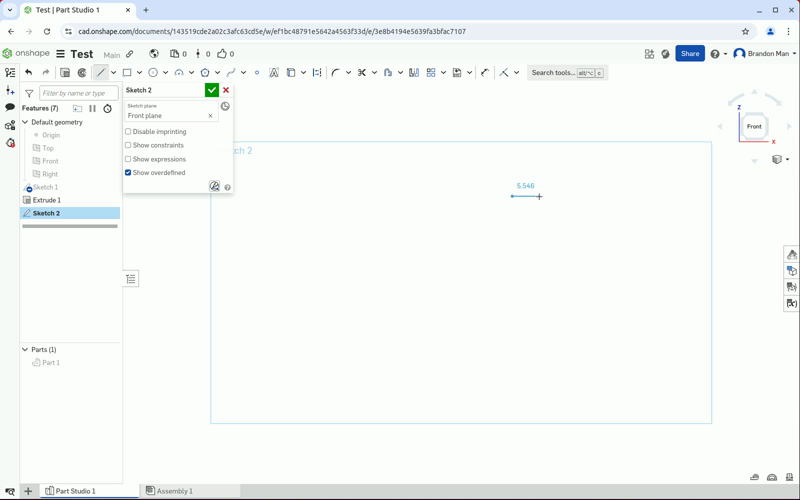
mouse_move(569, 196)
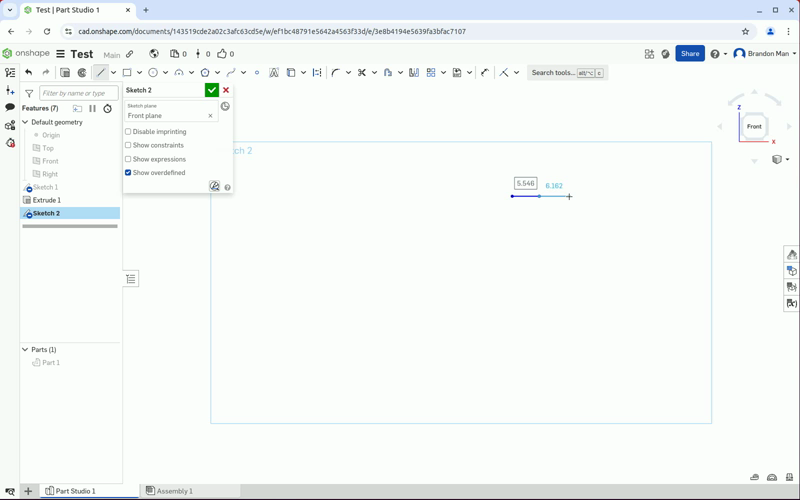
mouse_move(539, 169)
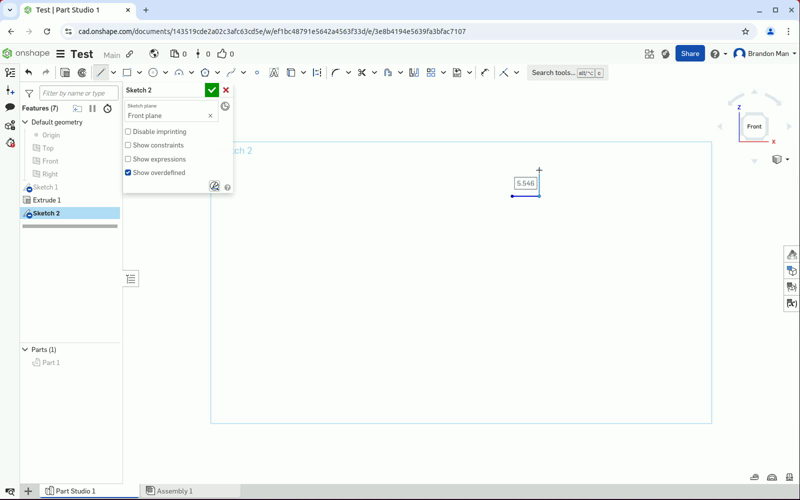
click(539, 169)
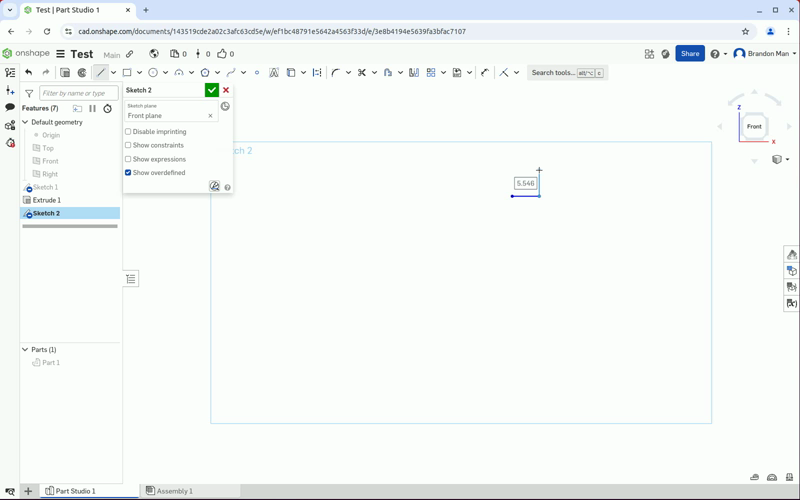
key_up(shift)
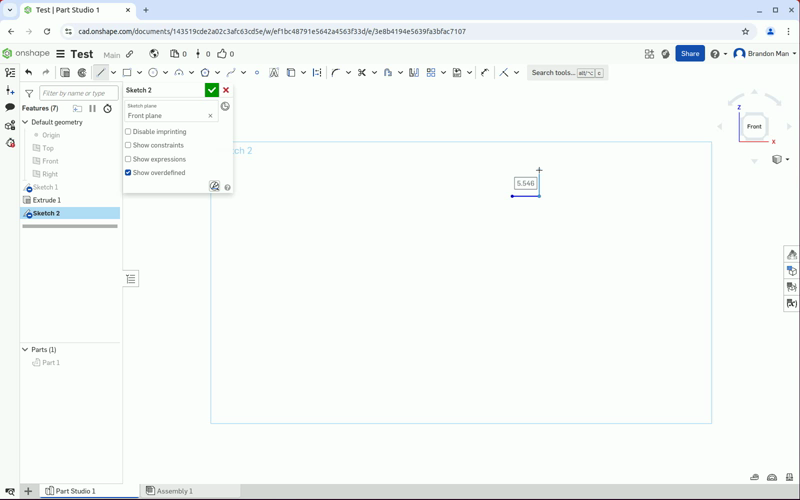
key_down(shift)
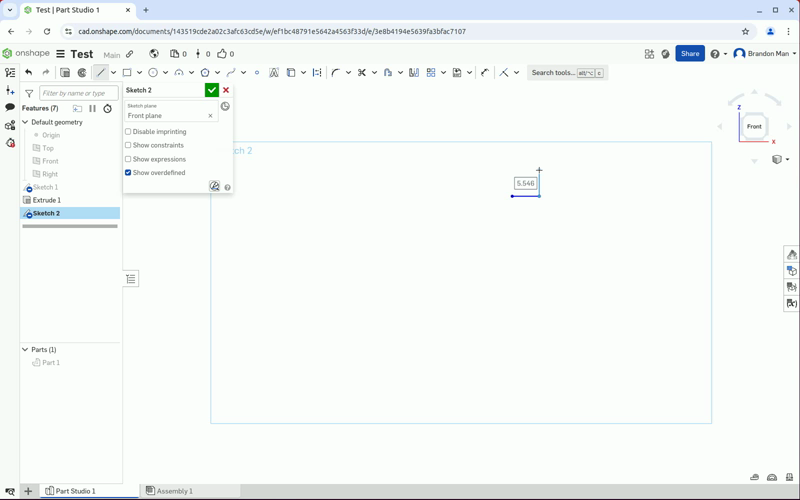
mouse_move(569, 169)
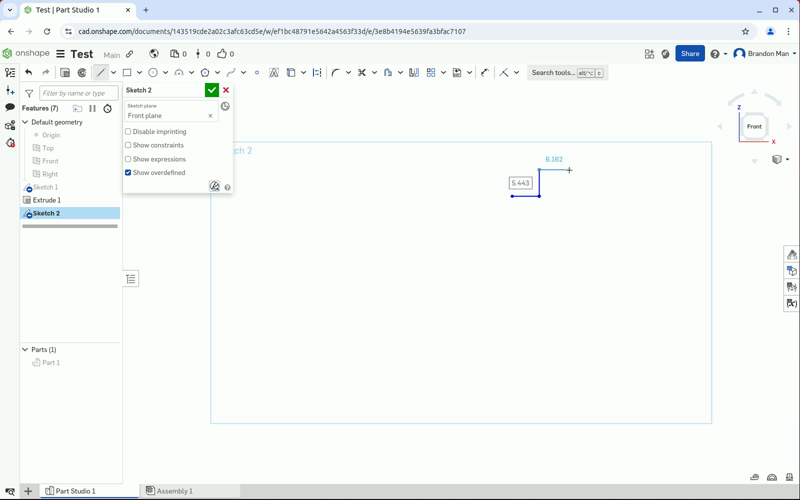
mouse_move(512, 169)
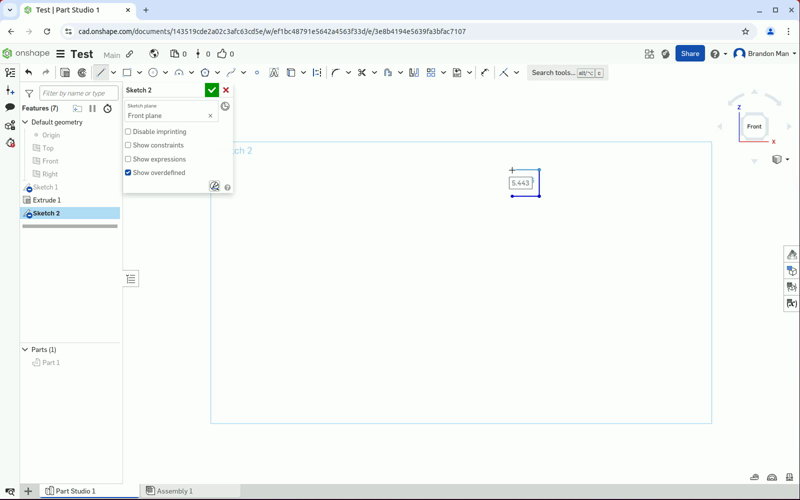
click(512, 169)
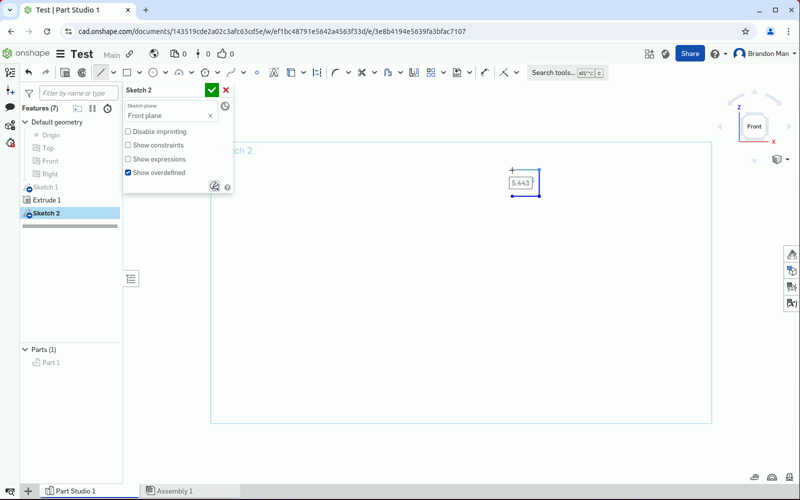
key_up(shift)
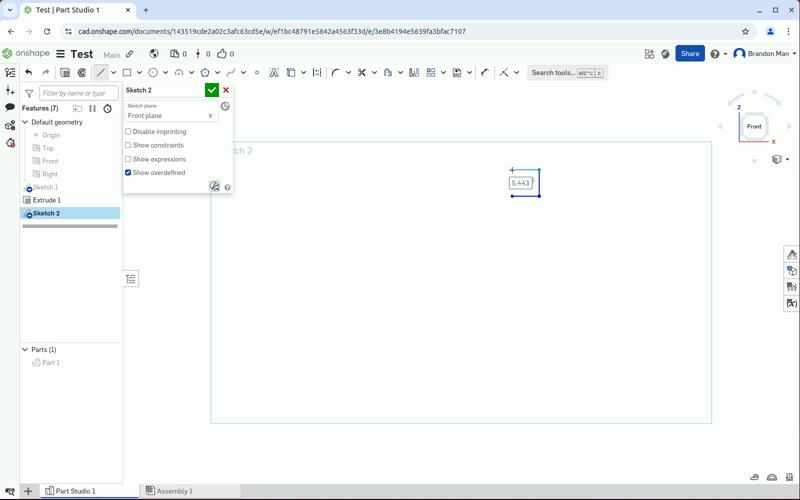
mouse_move(542, 169)
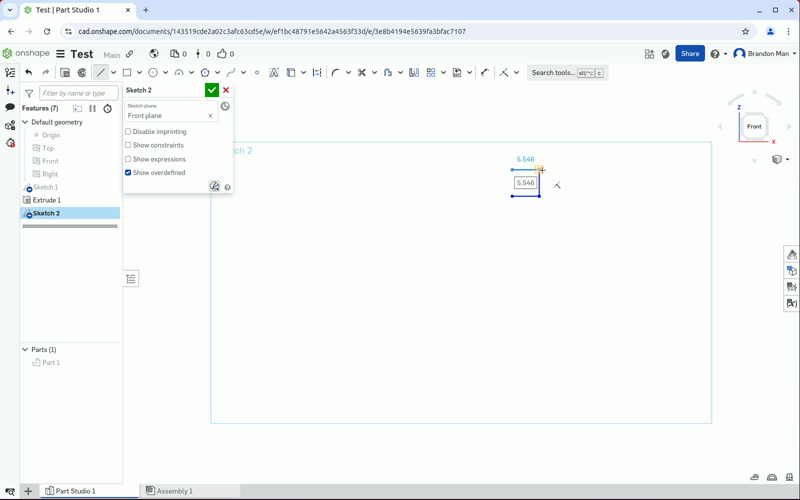
key_down(shift)
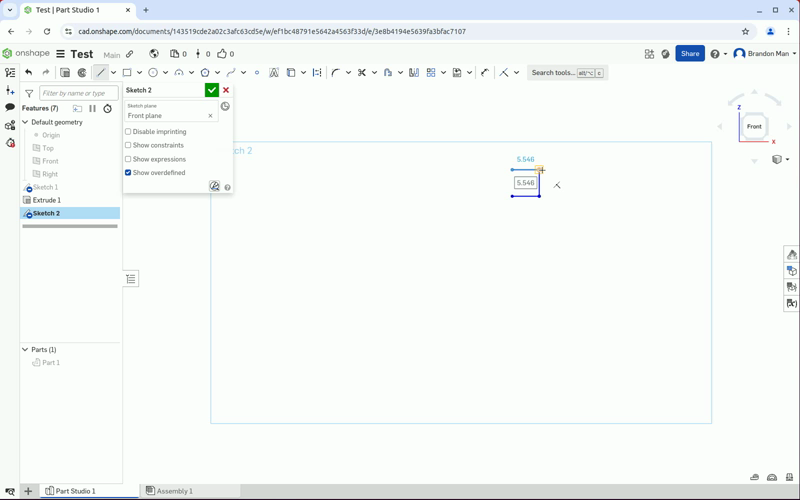
mouse_move(512, 196)
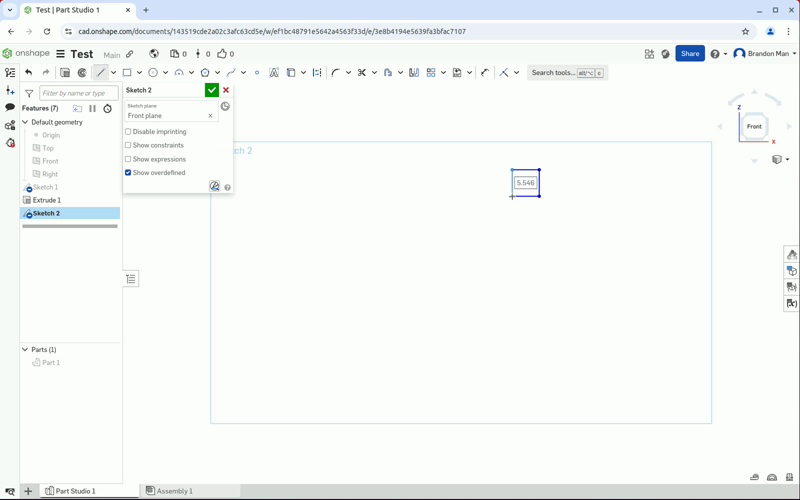
key_up(shift)
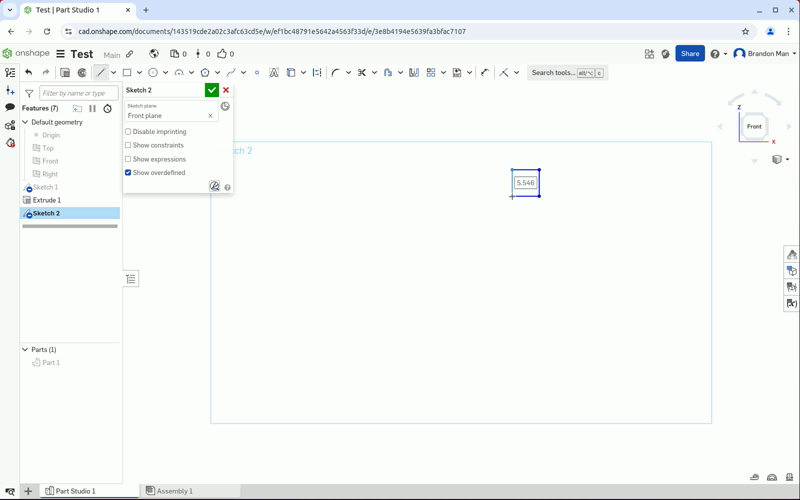
click(512, 196)
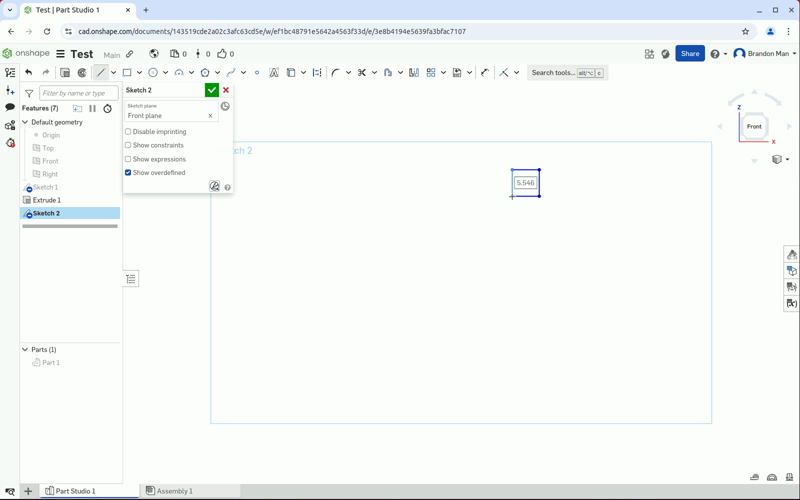
key(esc)
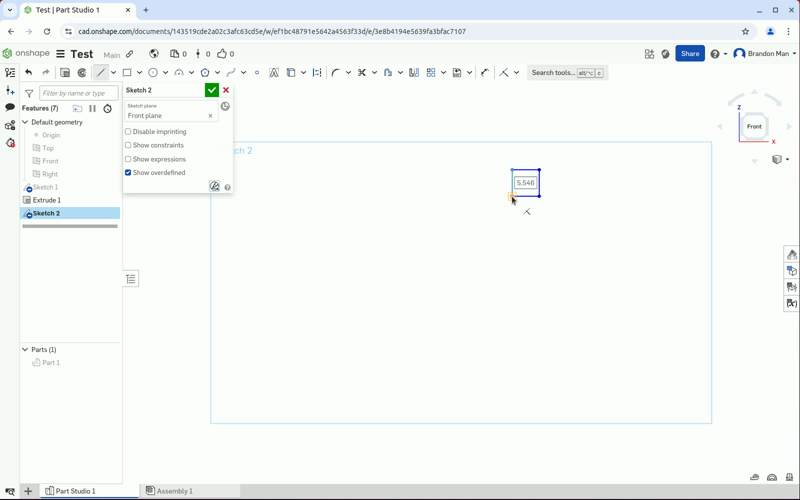
mouse_move(517, 191)
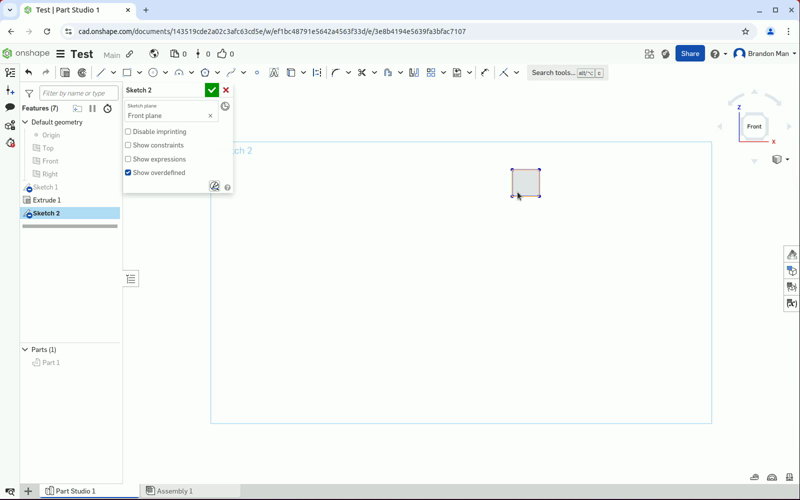
scroll(6)
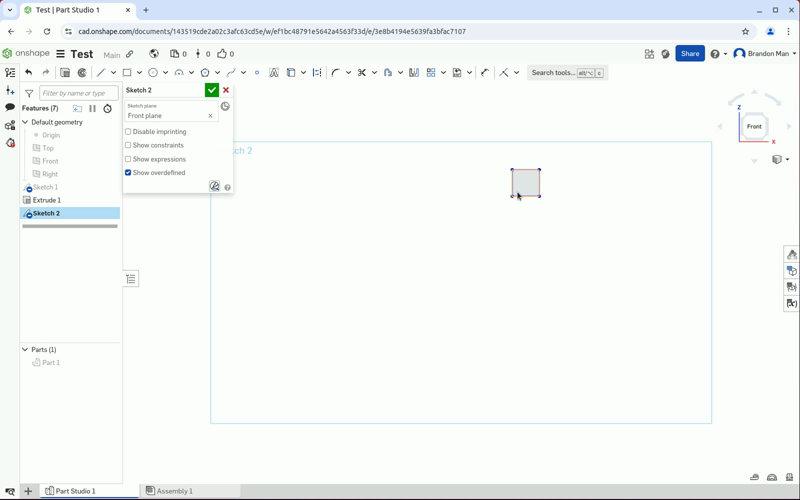
scroll(6)
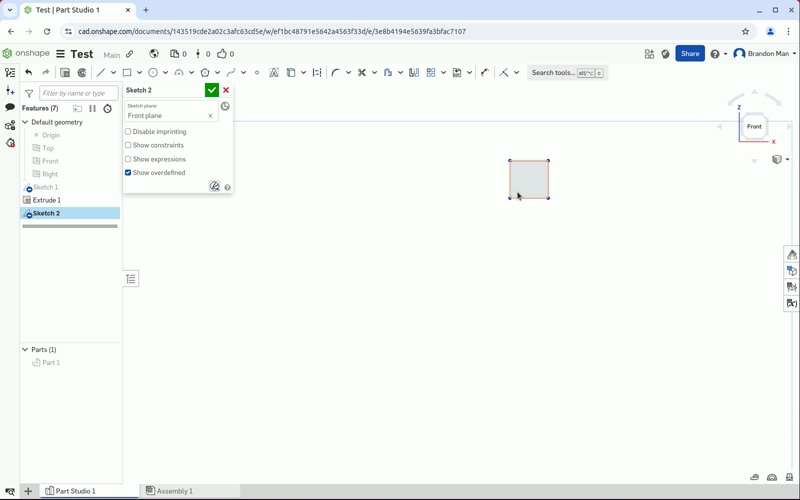
scroll(6)
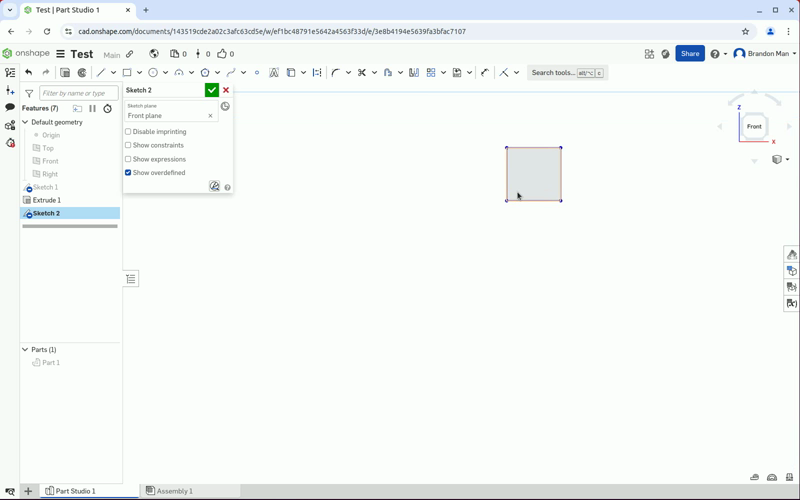
scroll(6)
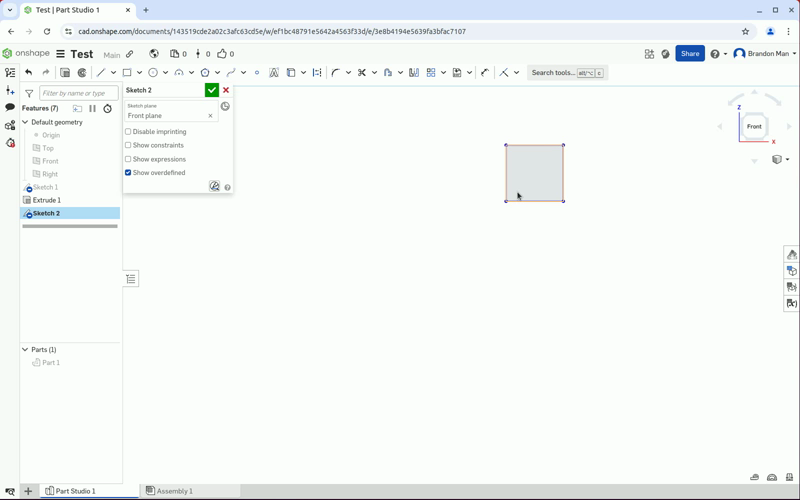
scroll(6)
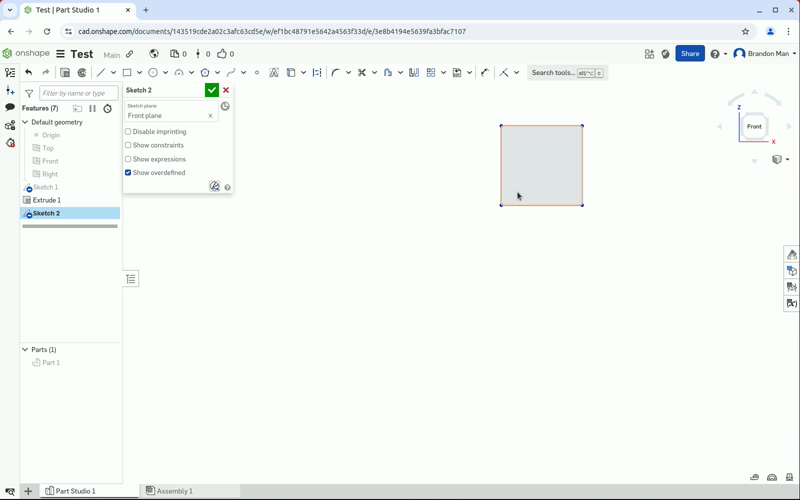
scroll(6)
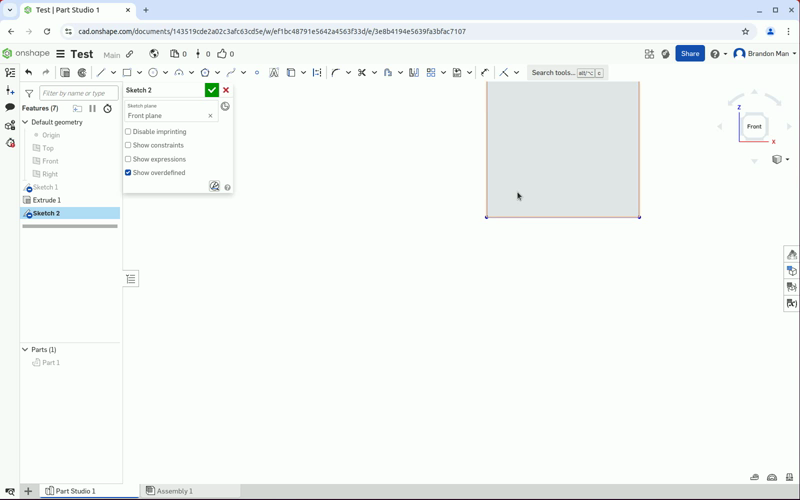
scroll(6)
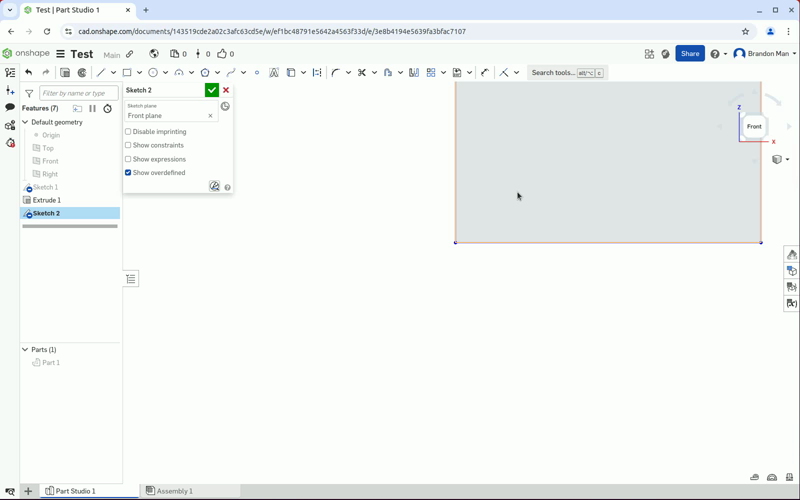
click(517, 191)
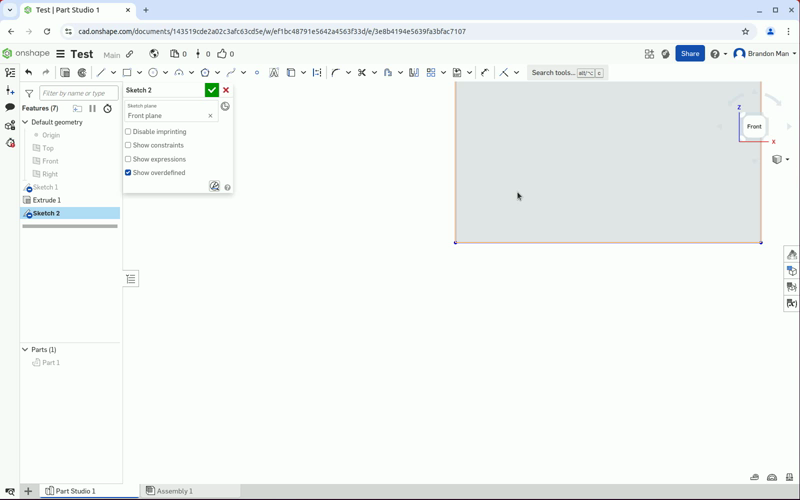
scroll(-6)
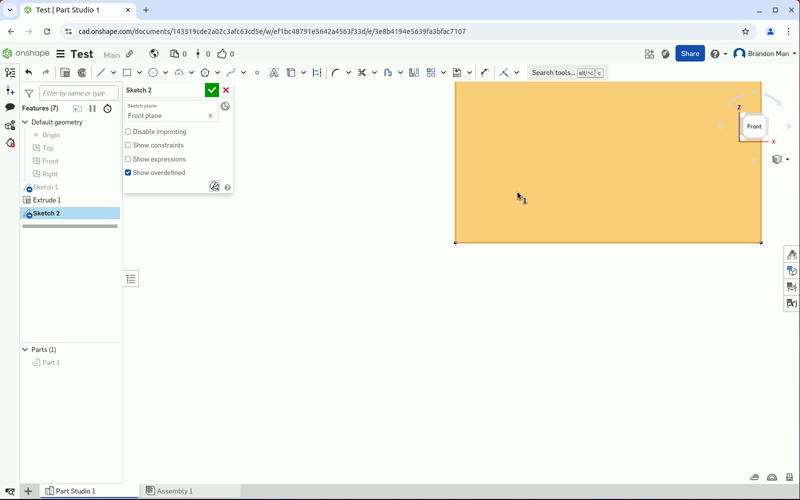
scroll(-6)
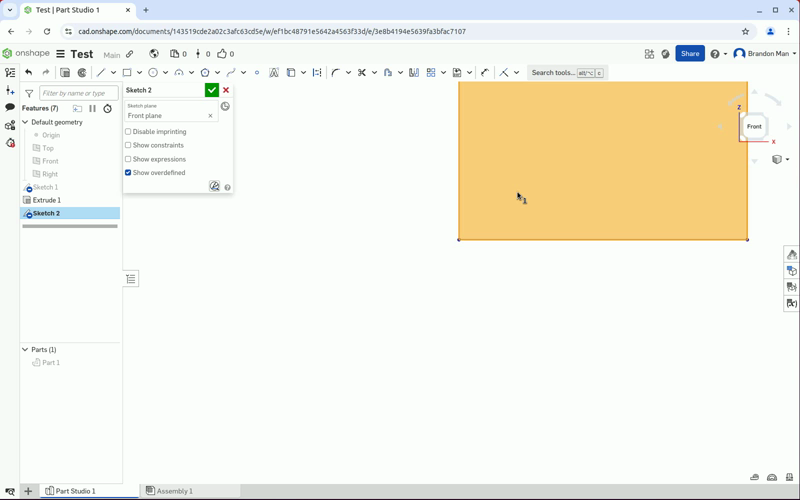
scroll(-6)
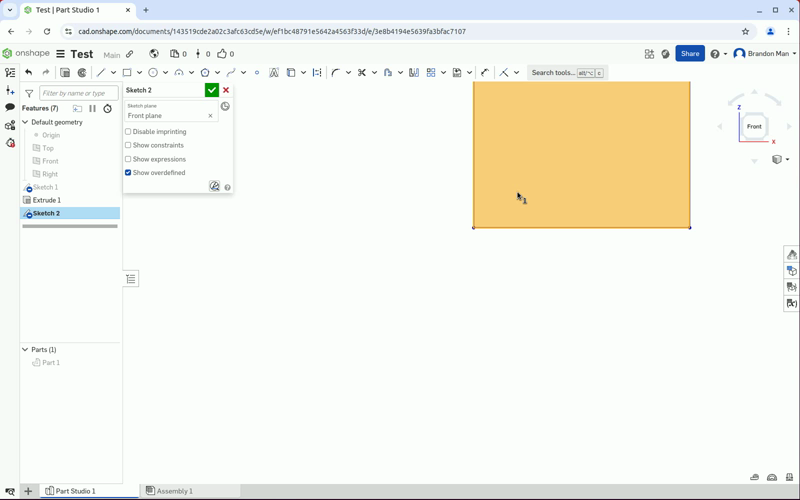
scroll(-6)
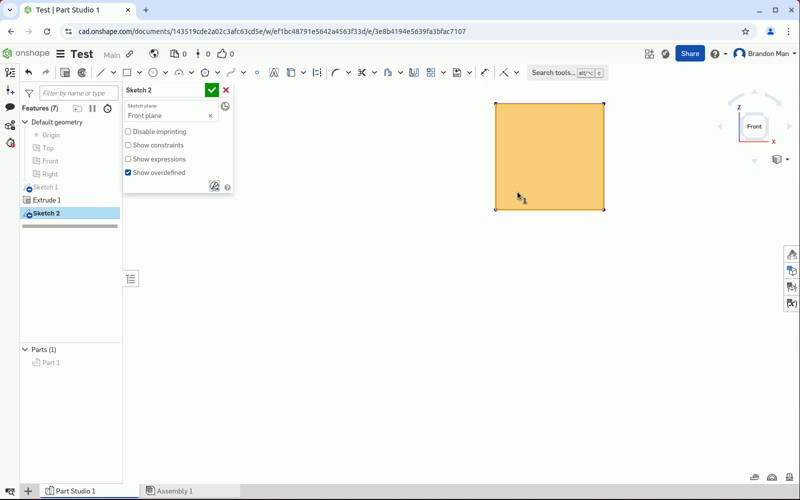
scroll(-6)
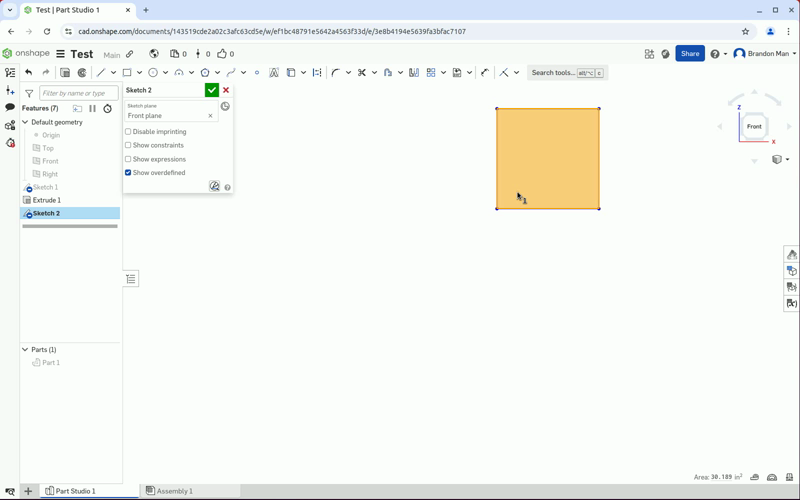
scroll(-6)
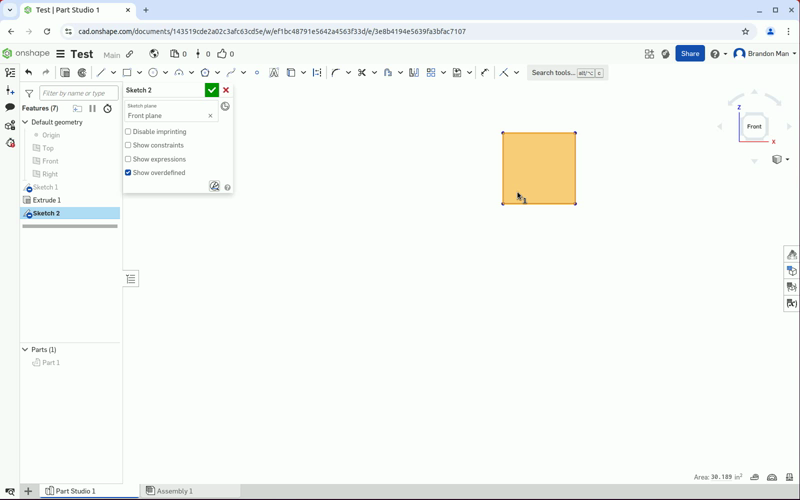
scroll(-6)
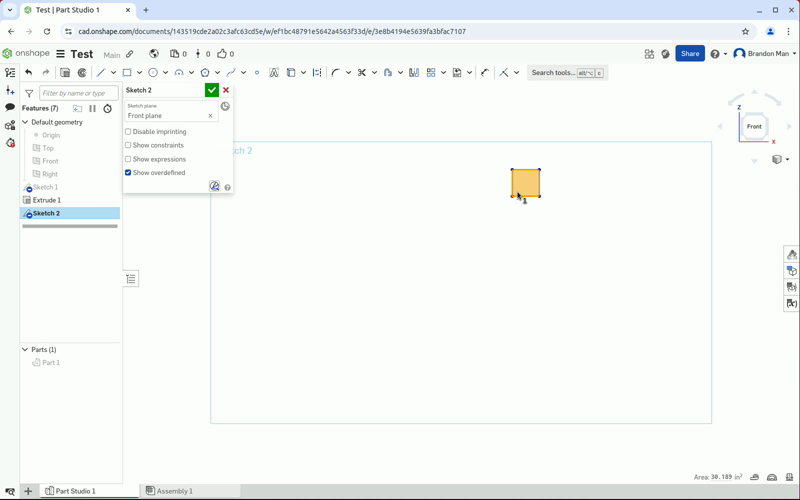
mouse_move(73, 352)
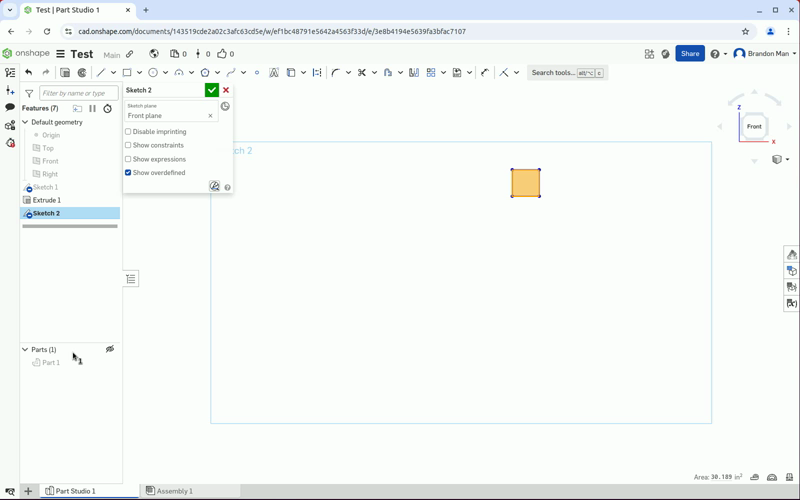
key(shift+y)
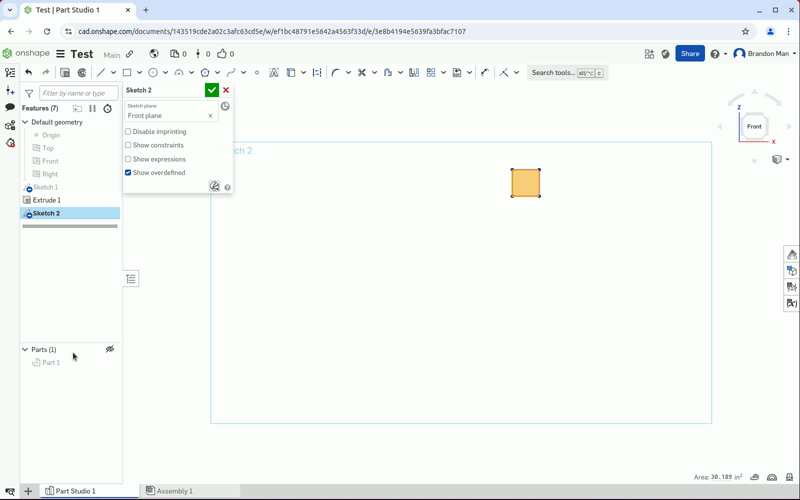
key(shift+e)
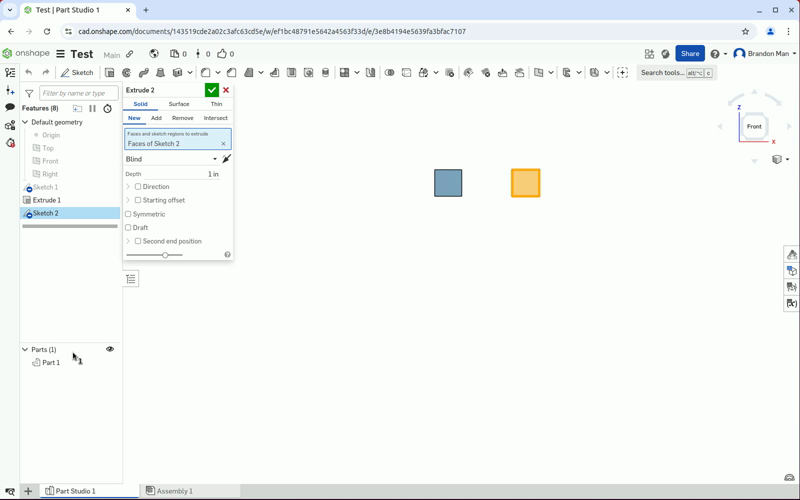
mouse_move(143, 106)
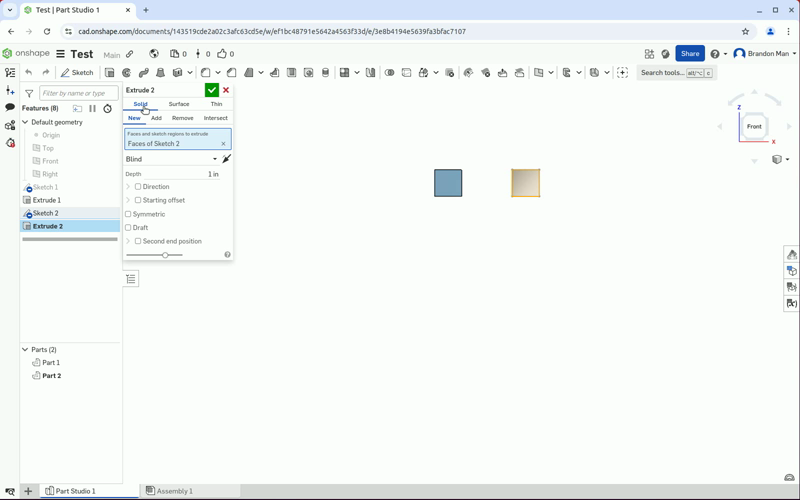
click(143, 106)
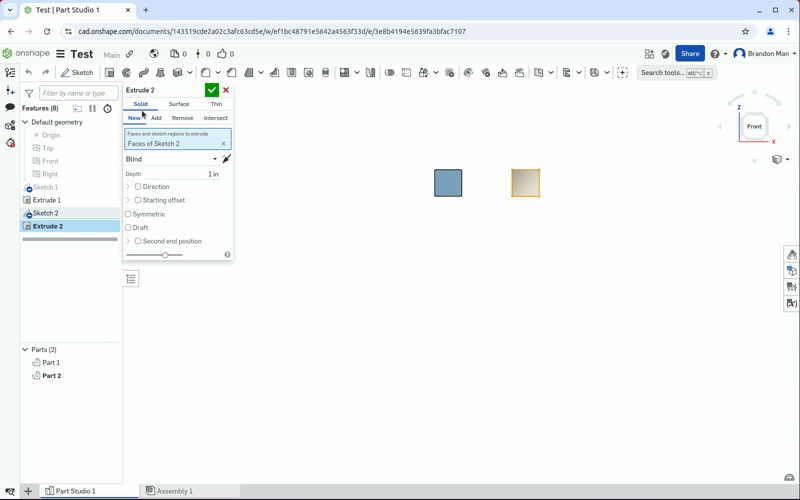
mouse_move(137, 120)
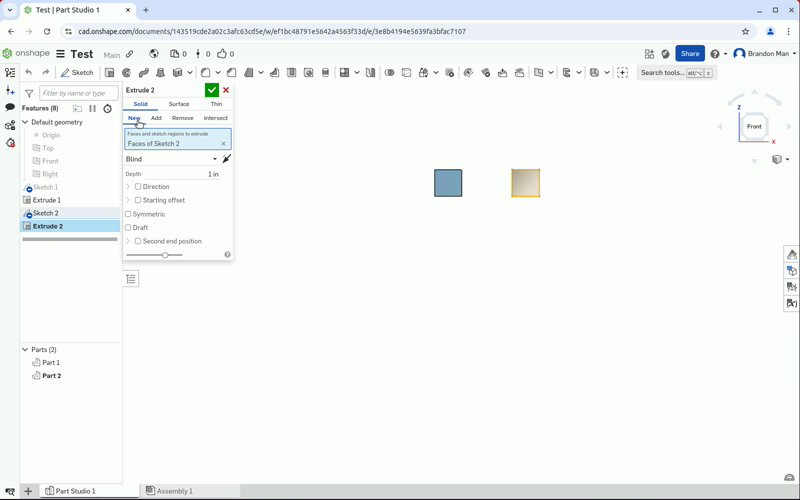
click(137, 120)
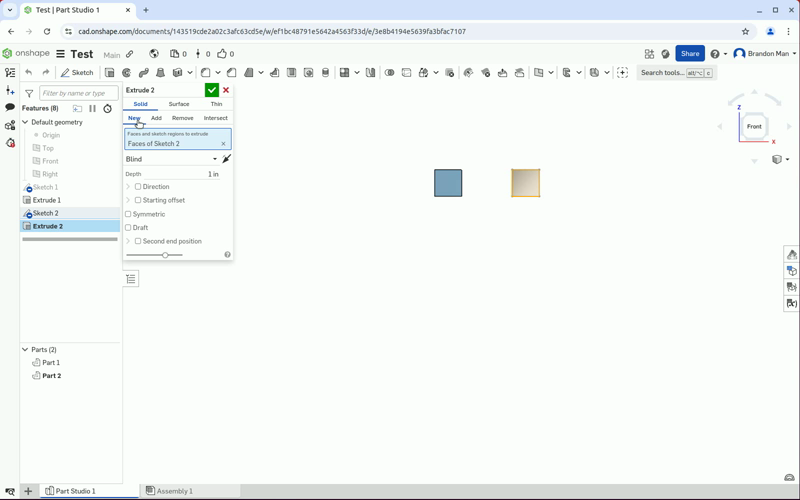
key(tab, 4)
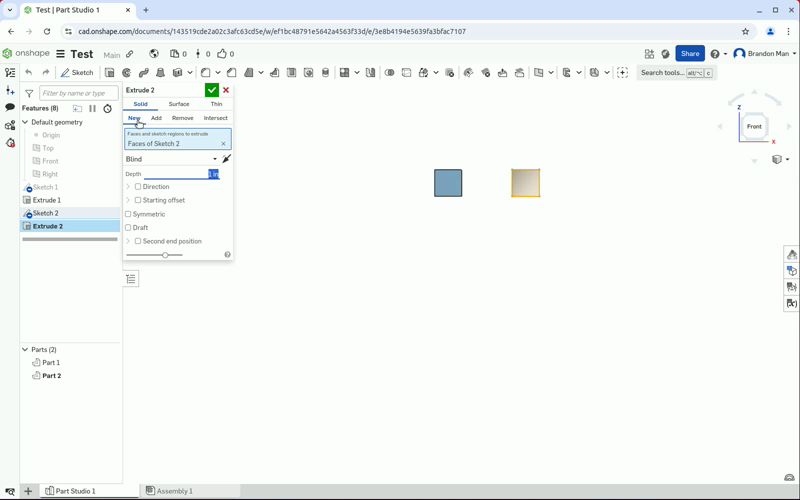
text(6.258)
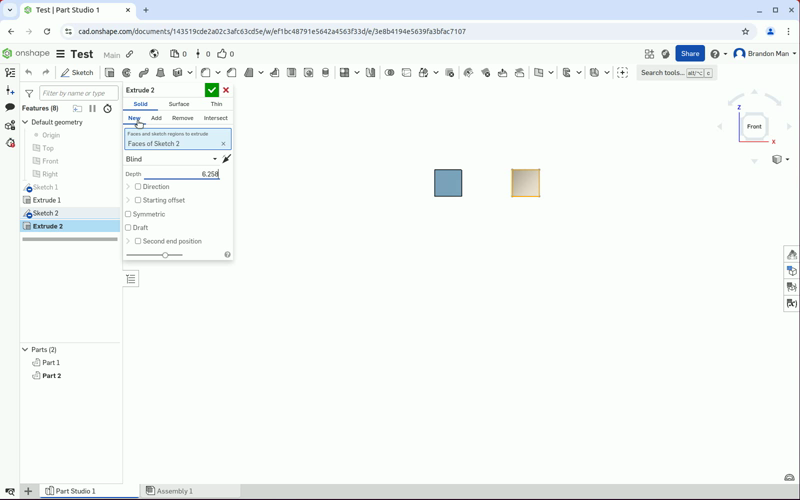
key(enter)
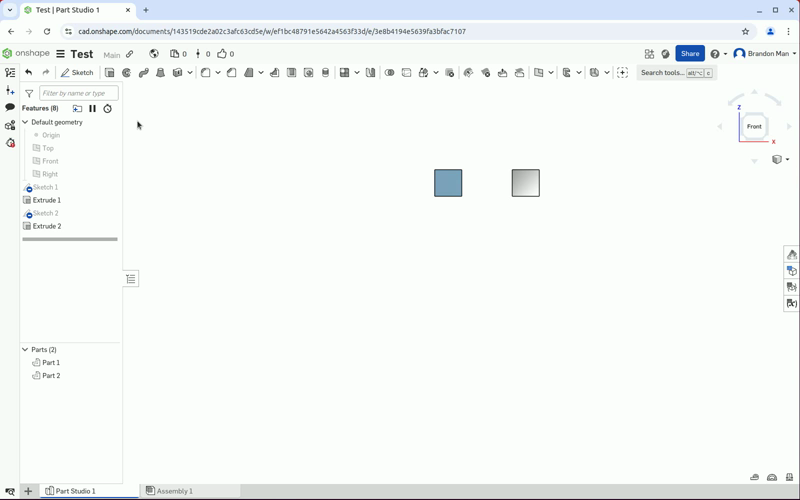
key(shift+h)
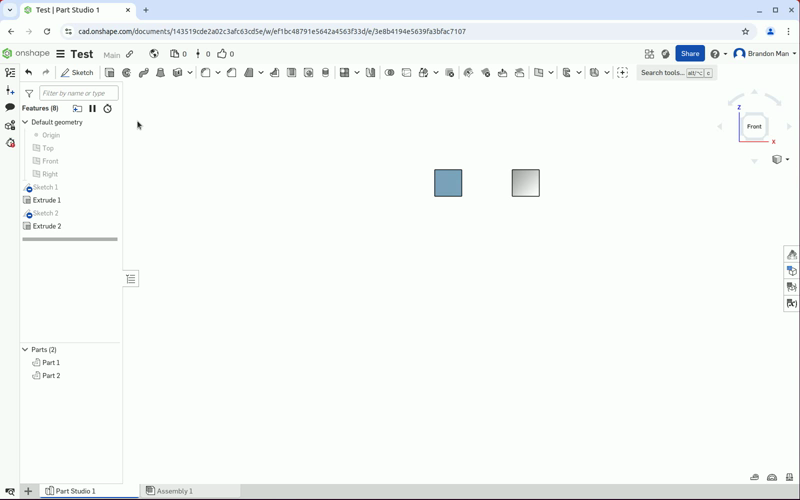
key(shift+h)
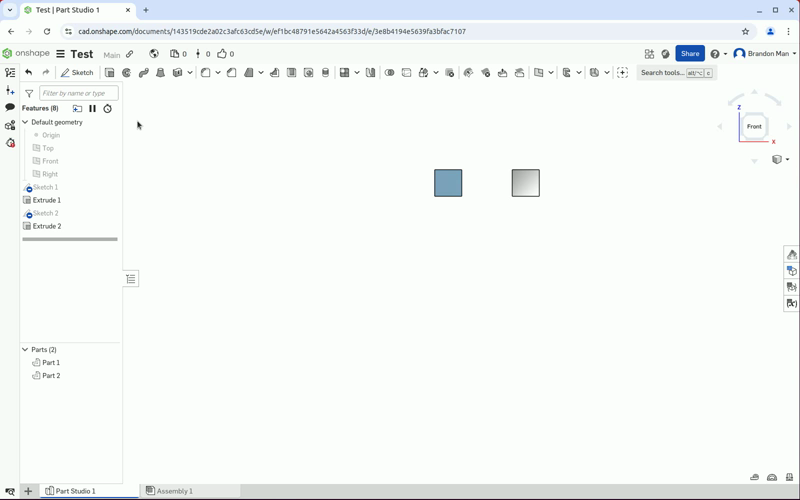
mouse_move(73, 189)
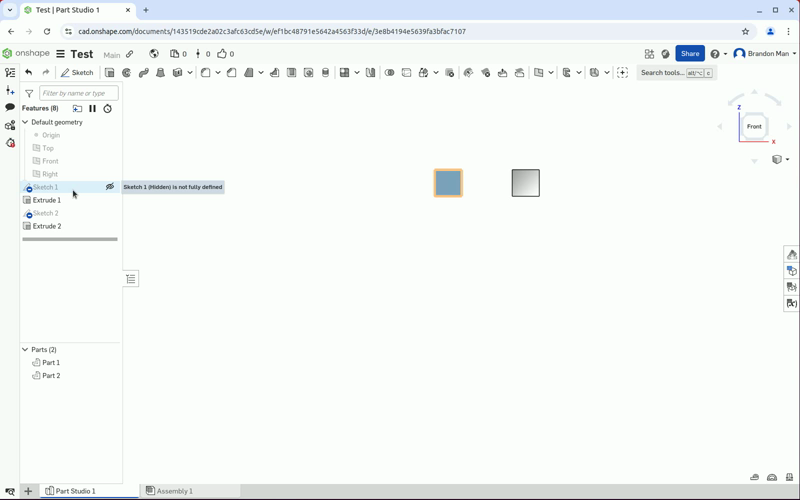
click(73, 189)
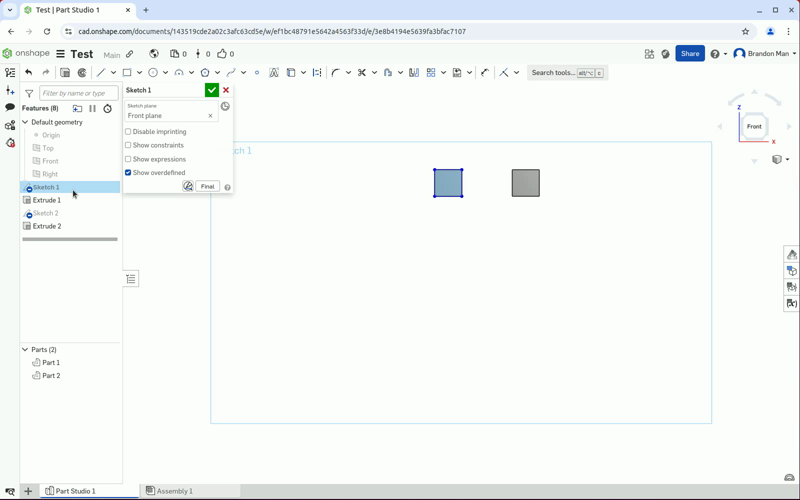
mouse_move(229, 92)
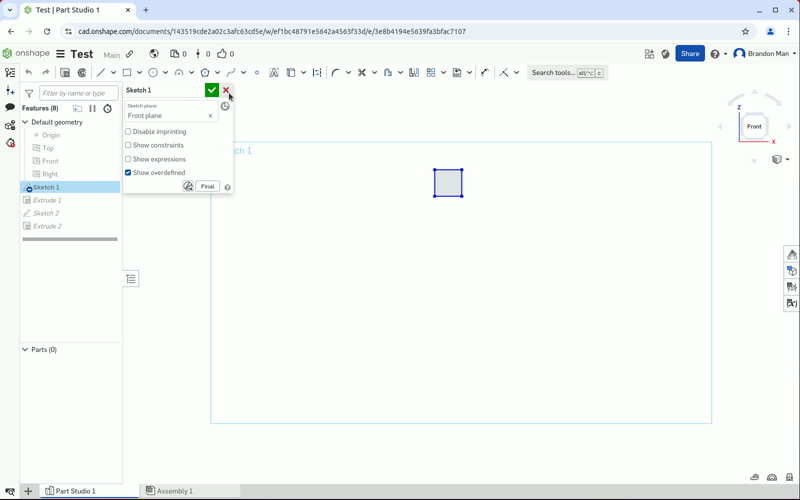
click(229, 92)
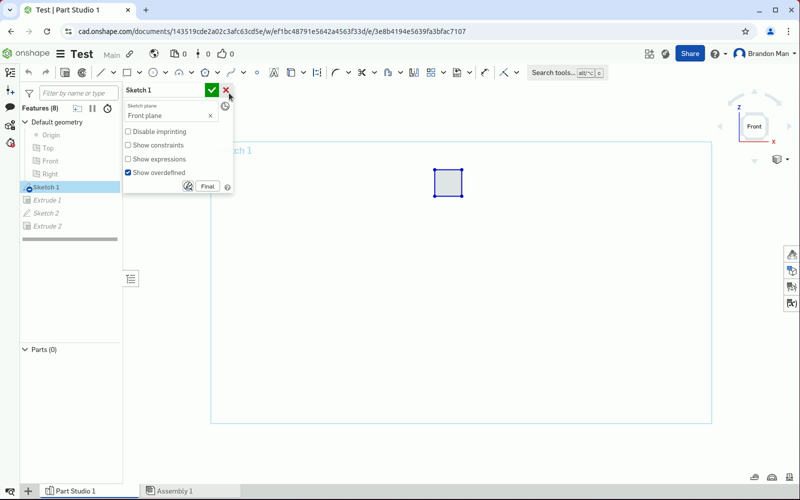
key(shift+s)
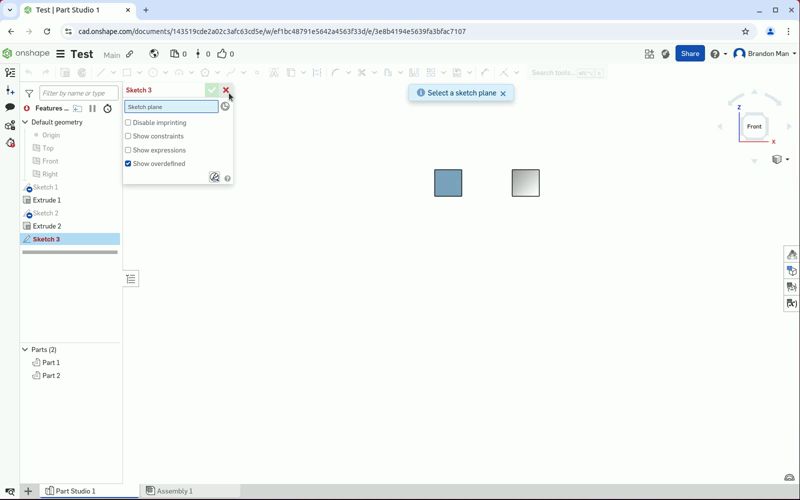
mouse_move(73, 163)
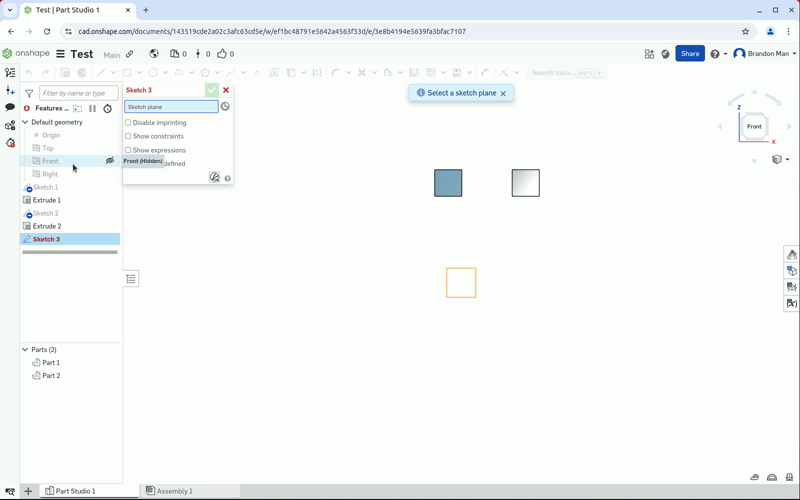
click(73, 163)
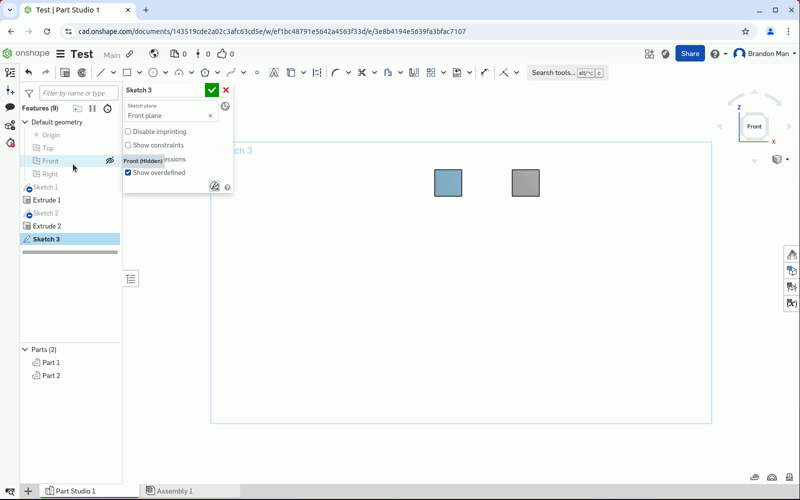
mouse_move(73, 352)
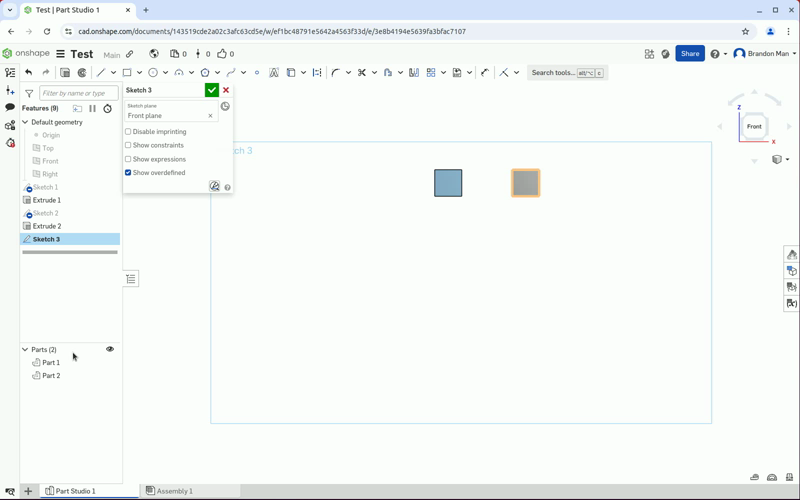
key(y)
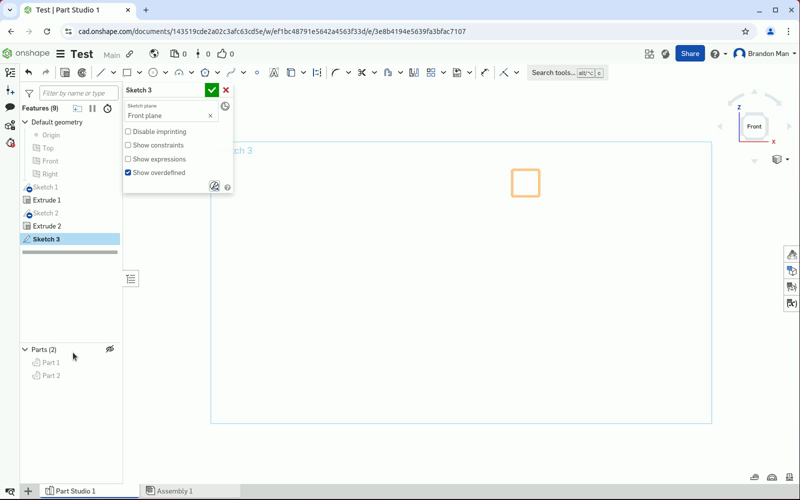
key(l)
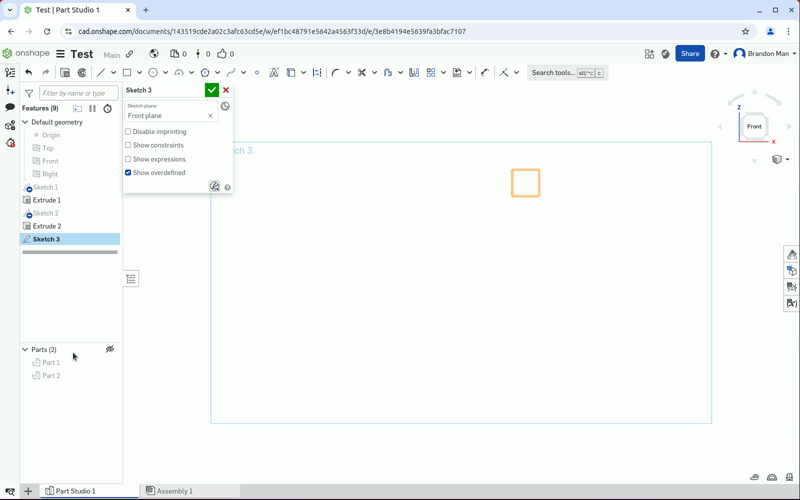
key_down(shift)
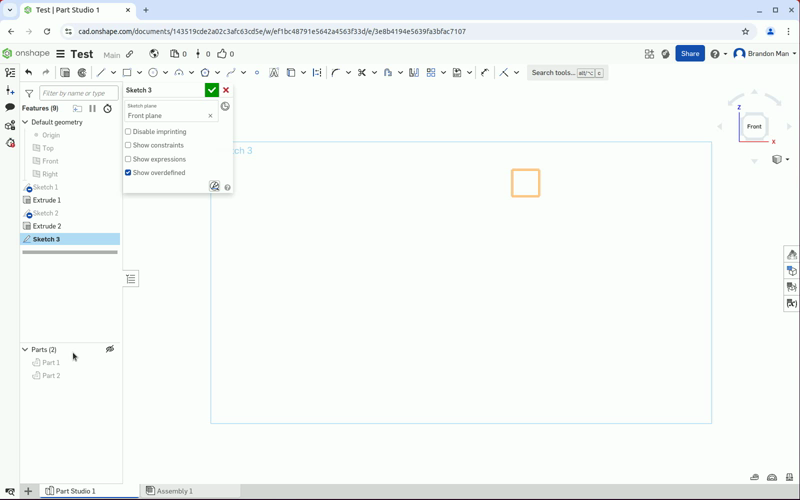
mouse_move(460, 196)
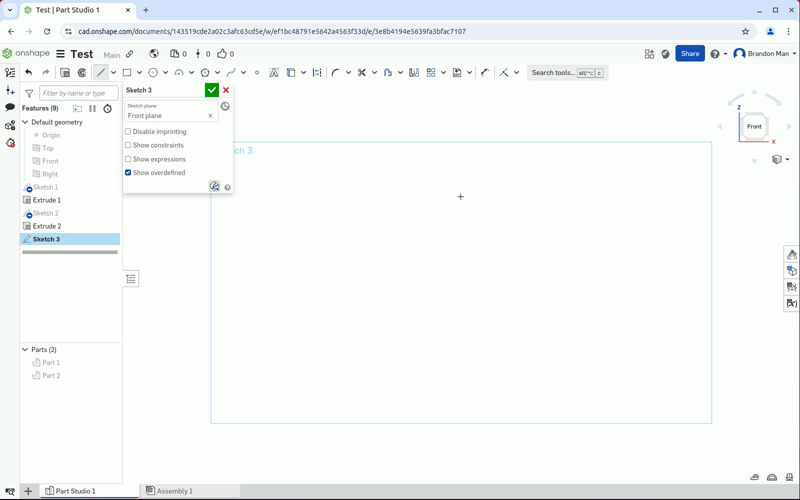
click(460, 196)
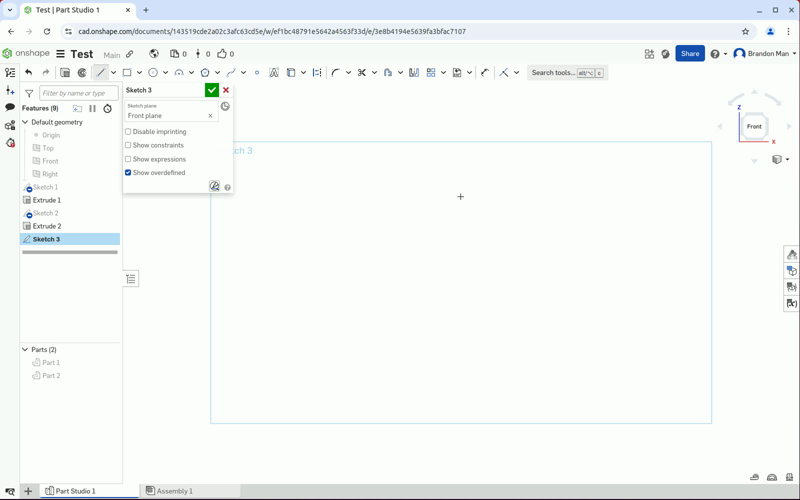
key_up(shift)
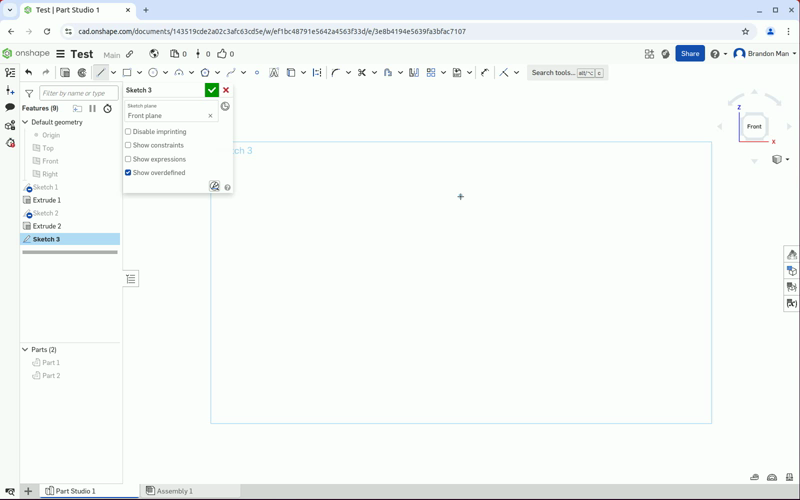
key_down(shift)
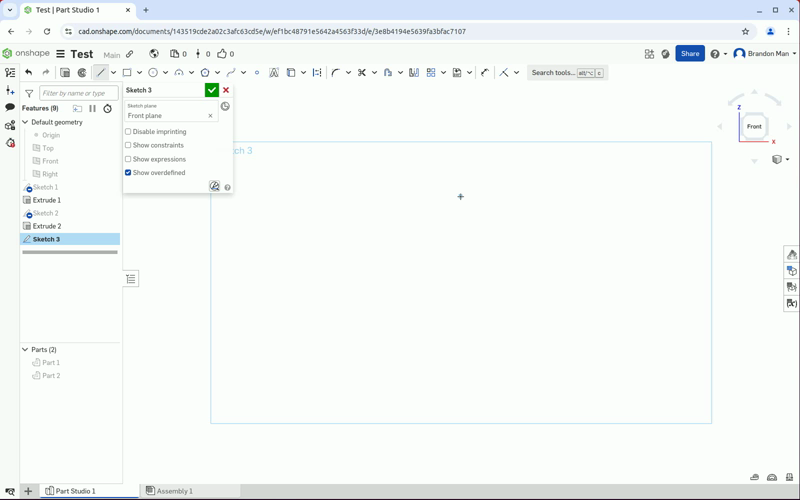
mouse_move(490, 196)
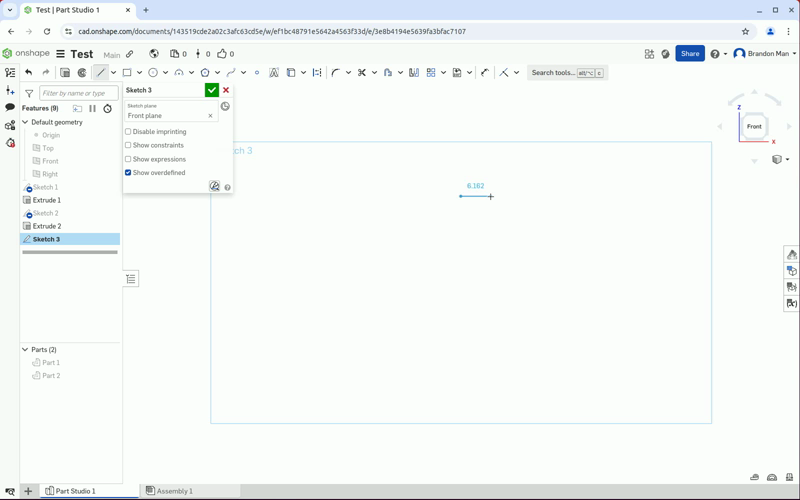
mouse_move(487, 196)
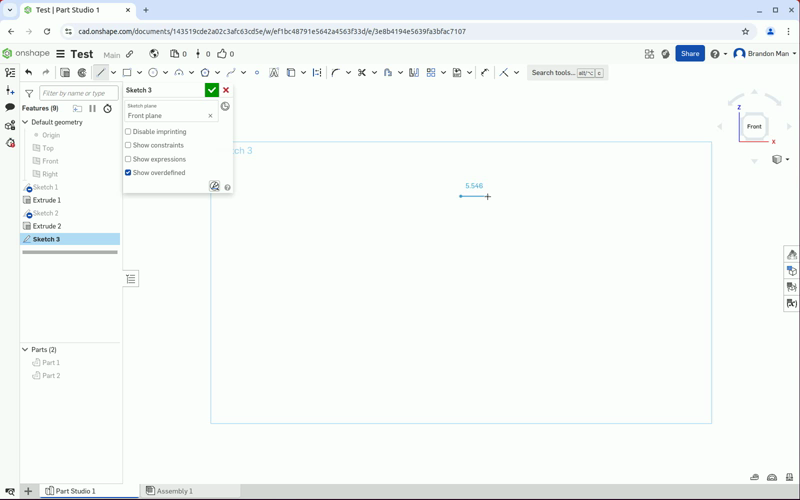
click(487, 196)
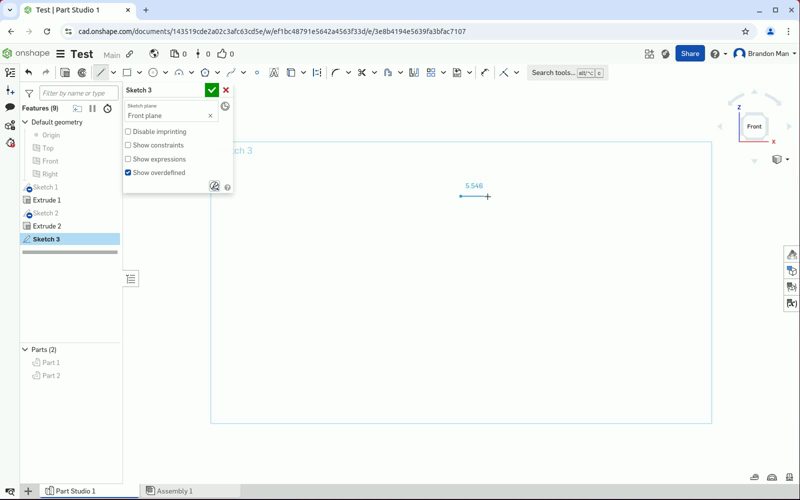
key_up(shift)
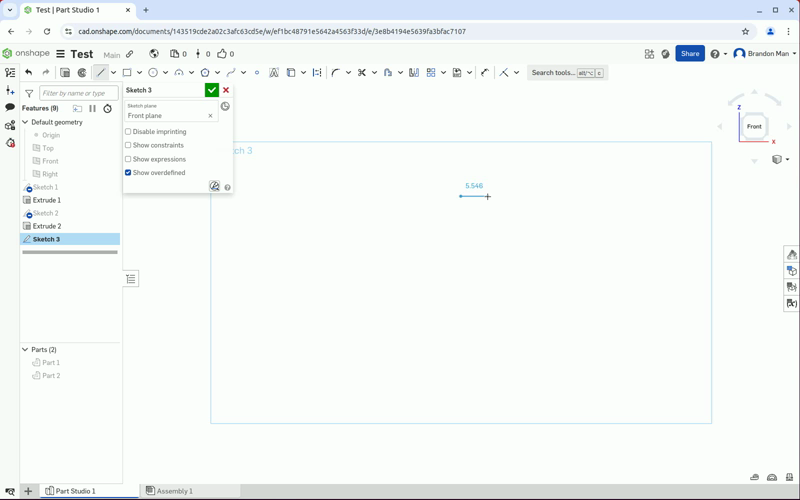
key_down(shift)
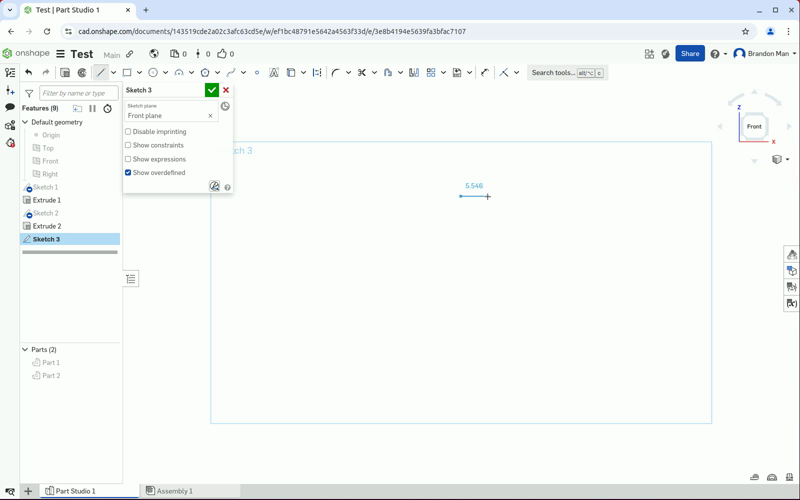
mouse_move(517, 196)
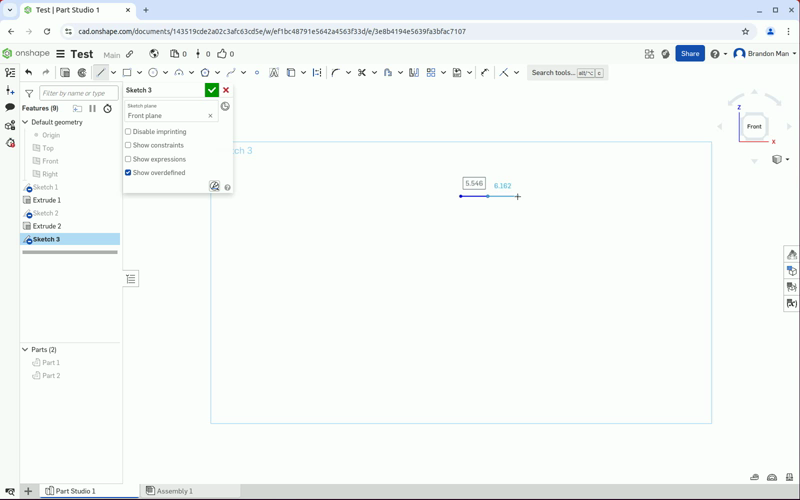
mouse_move(487, 169)
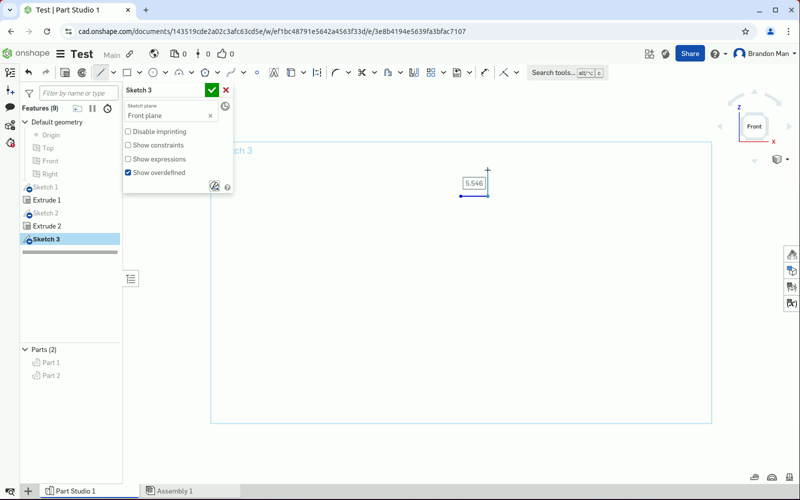
click(487, 169)
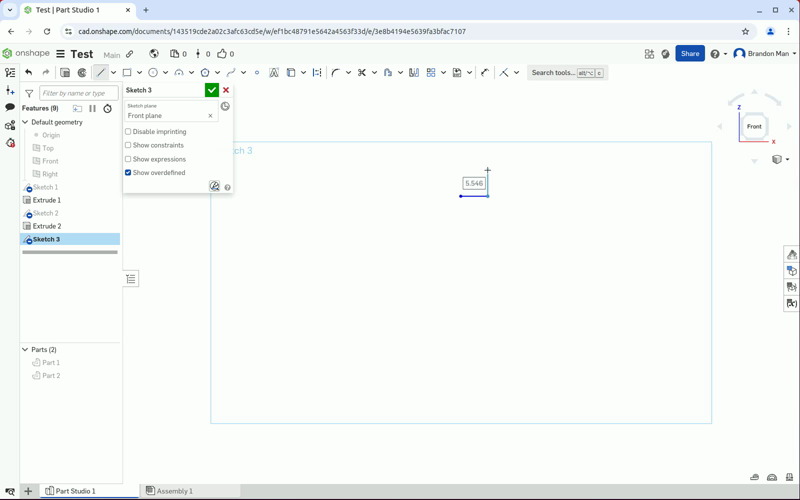
key_up(shift)
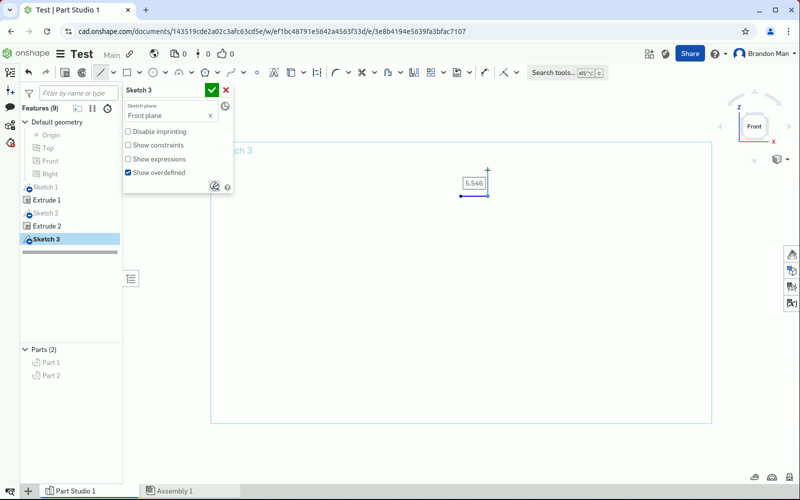
key_down(shift)
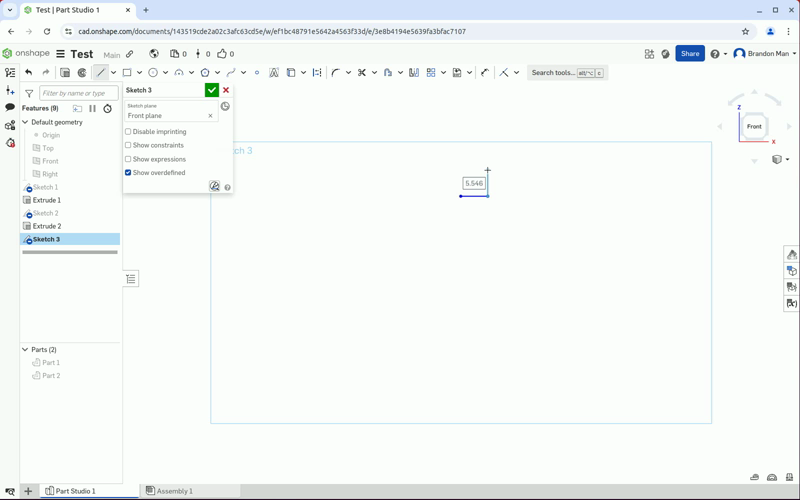
mouse_move(517, 169)
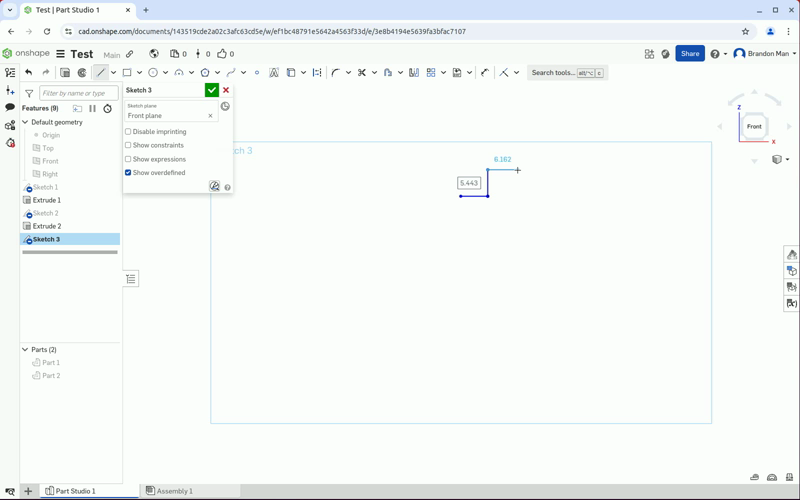
mouse_move(460, 169)
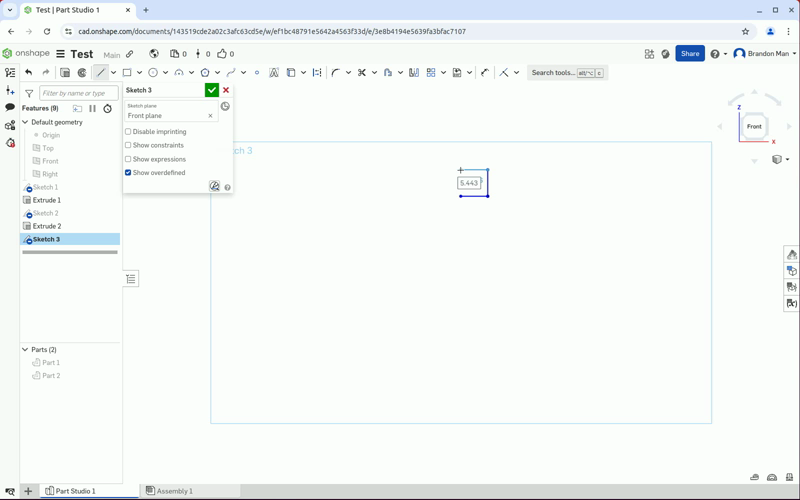
click(460, 169)
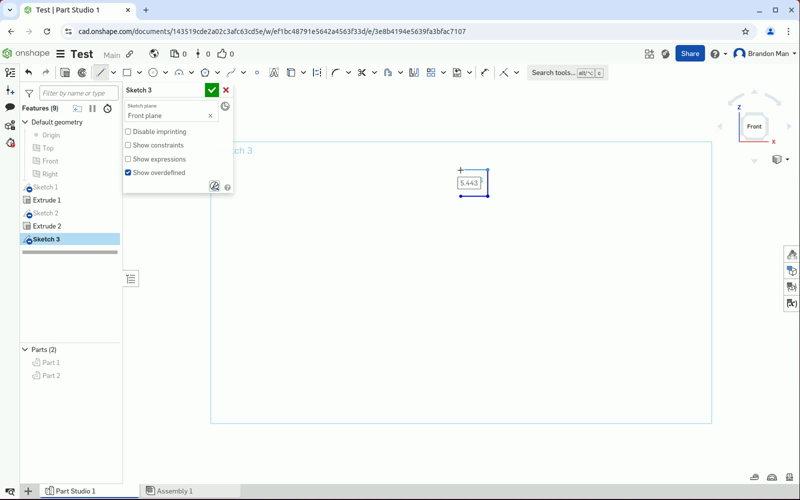
key_up(shift)
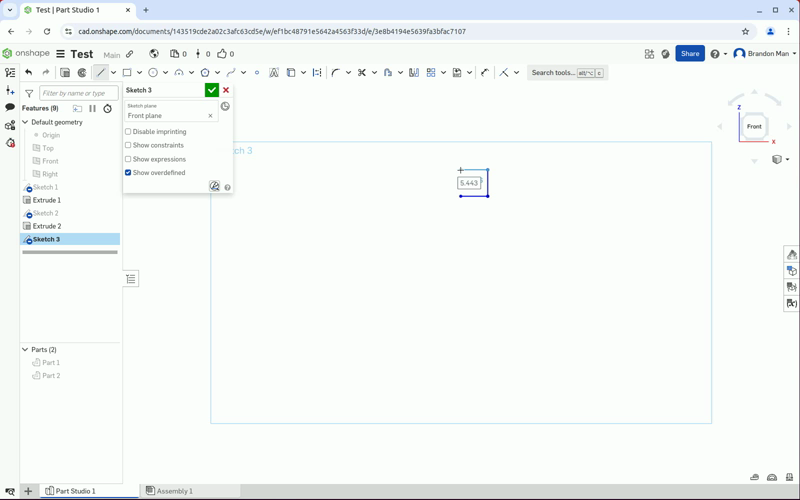
mouse_move(490, 169)
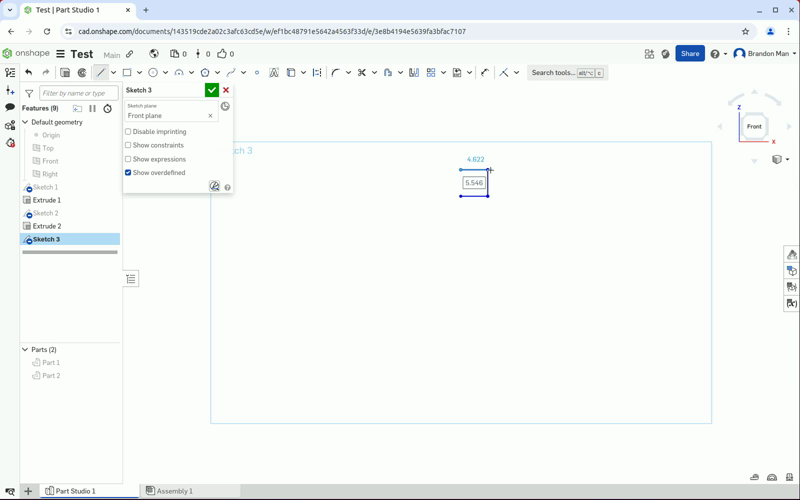
key_down(shift)
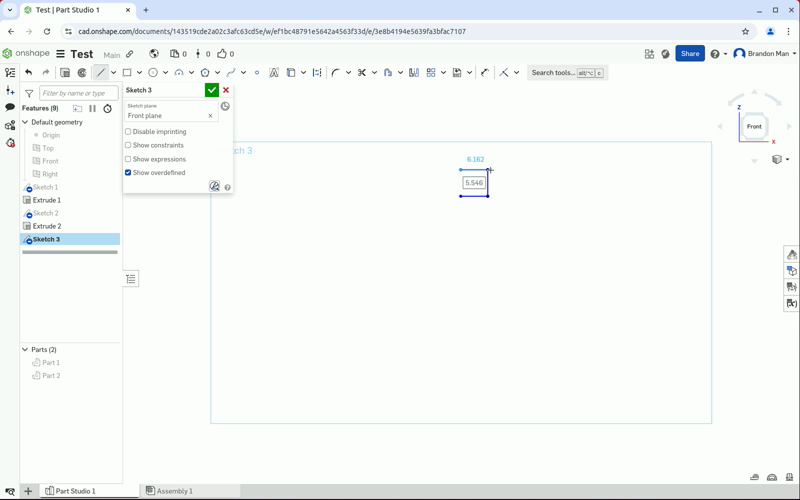
mouse_move(460, 196)
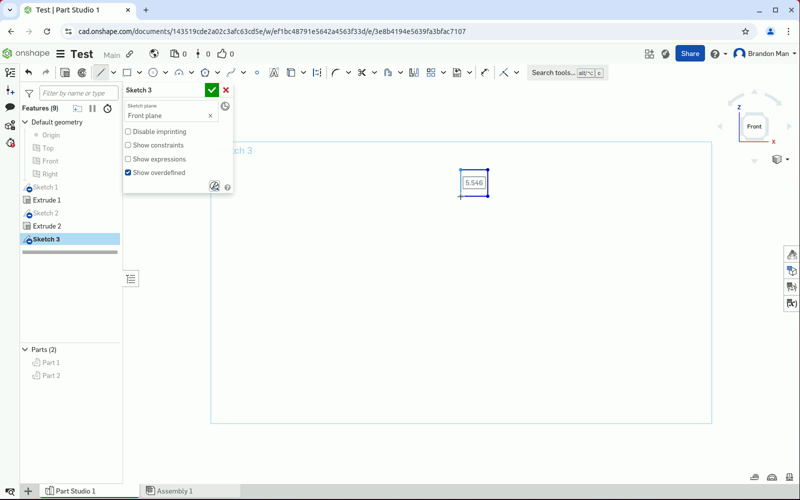
key_up(shift)
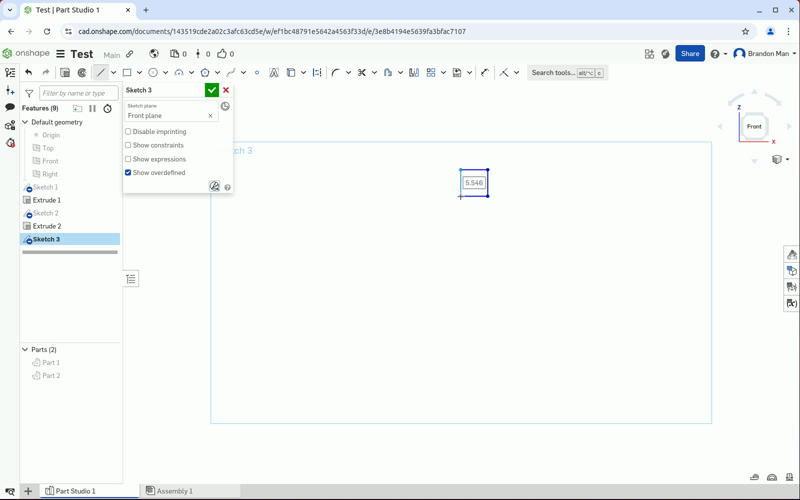
click(460, 196)
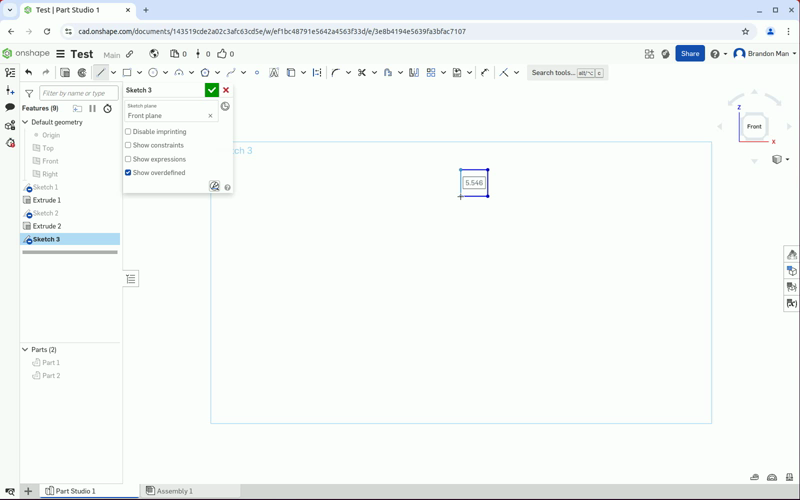
key(esc)
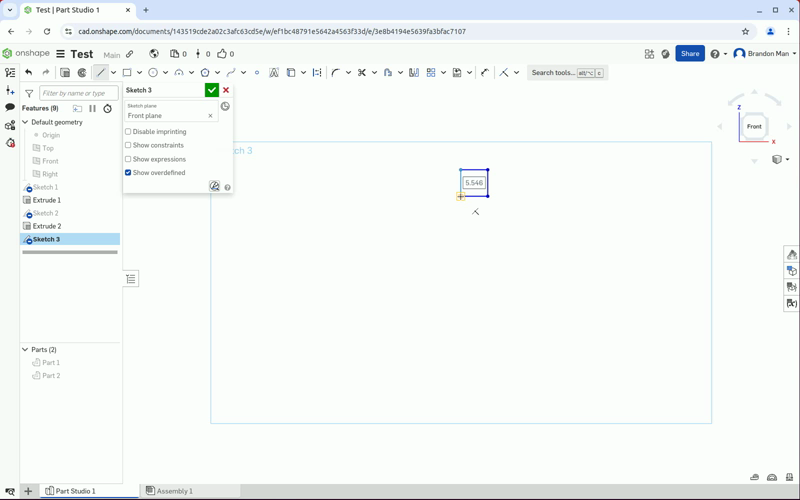
mouse_move(469, 177)
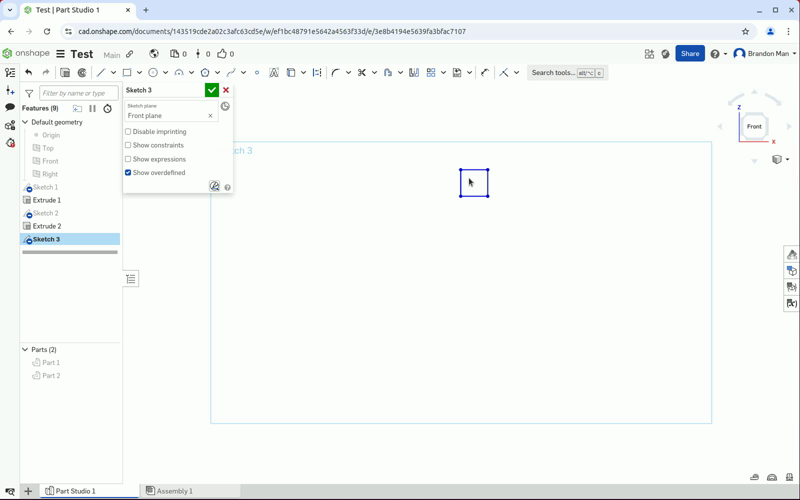
scroll(6)
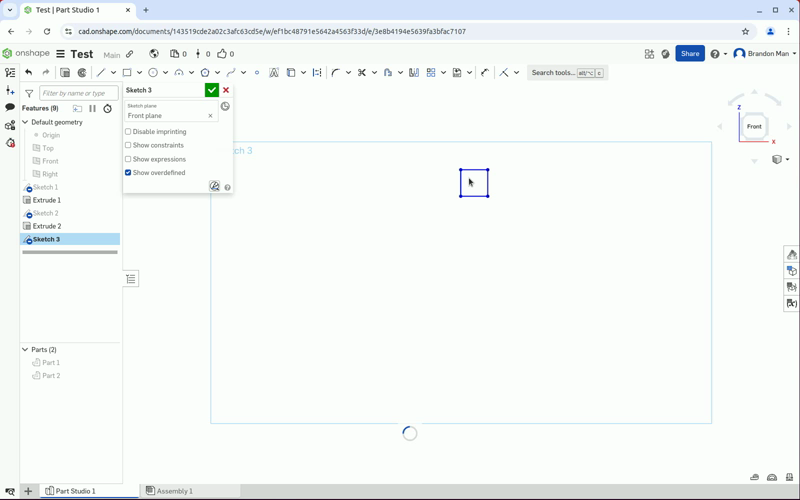
scroll(6)
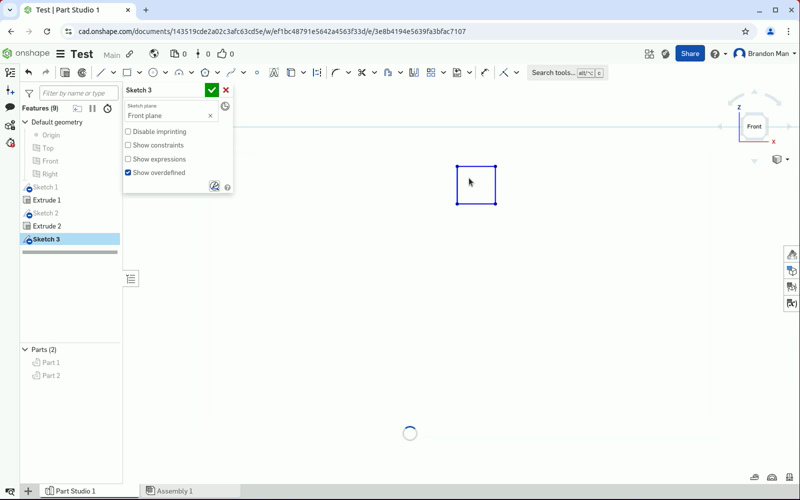
scroll(6)
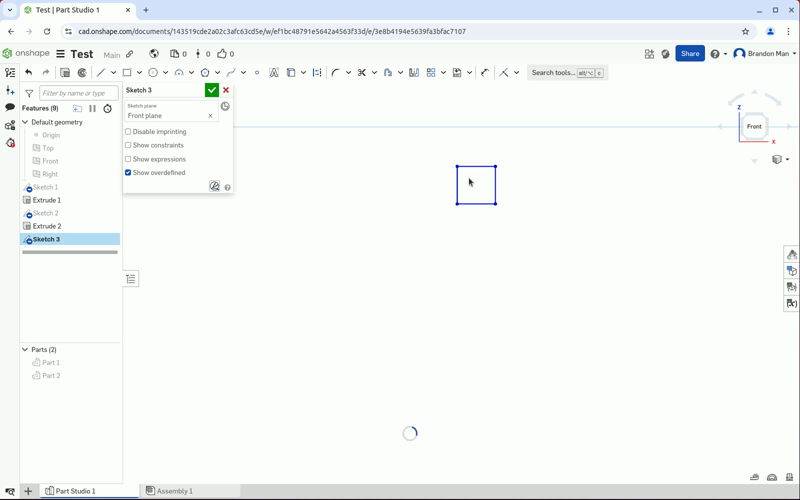
scroll(6)
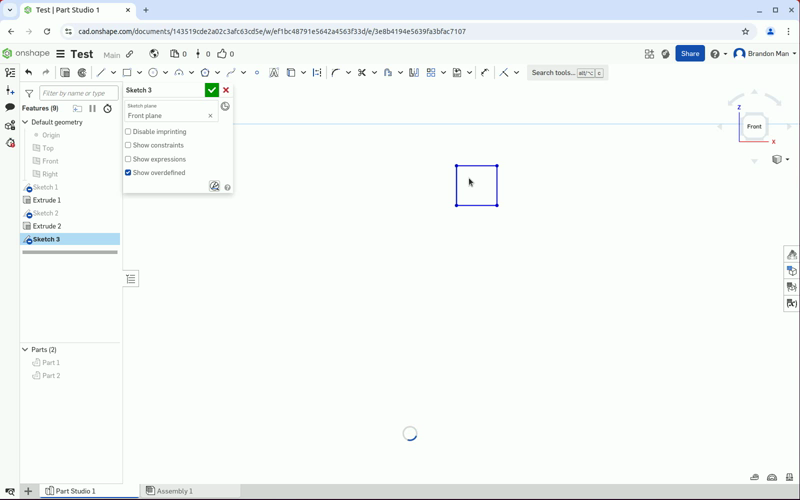
scroll(6)
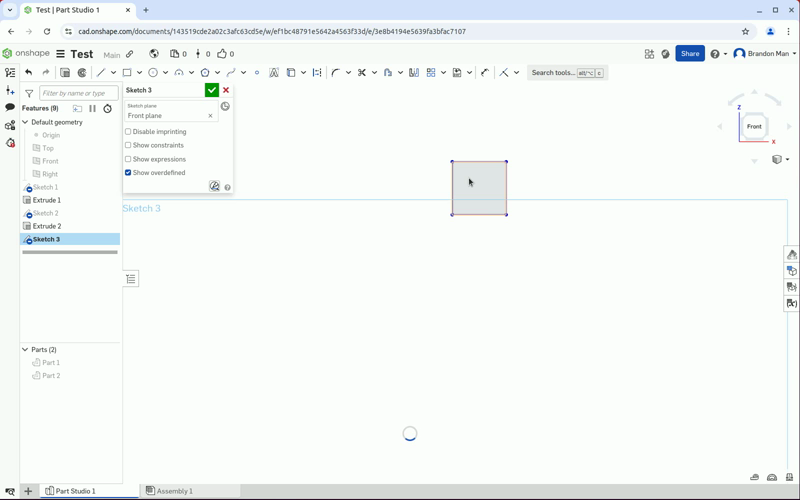
scroll(6)
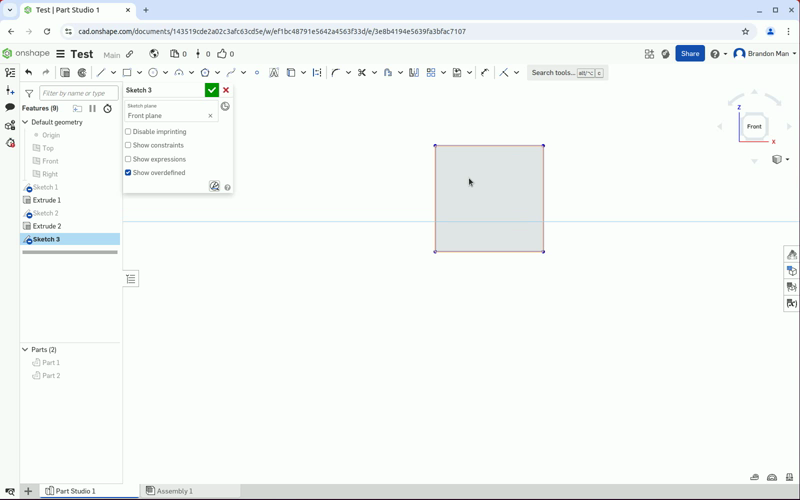
scroll(6)
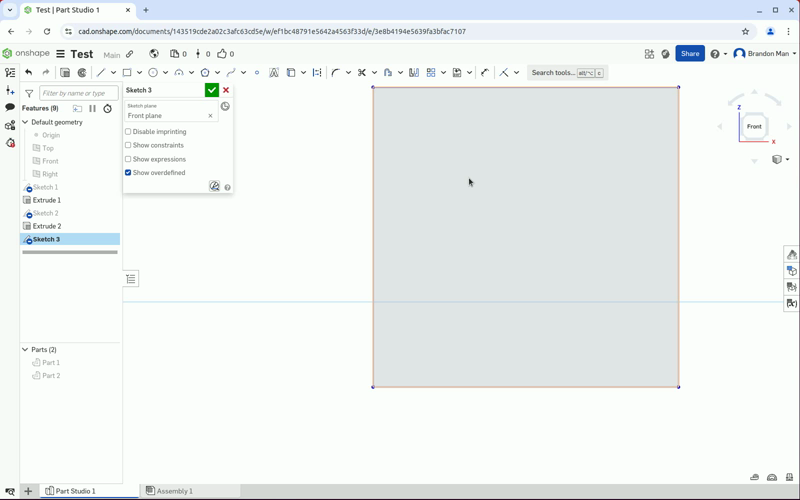
click(469, 177)
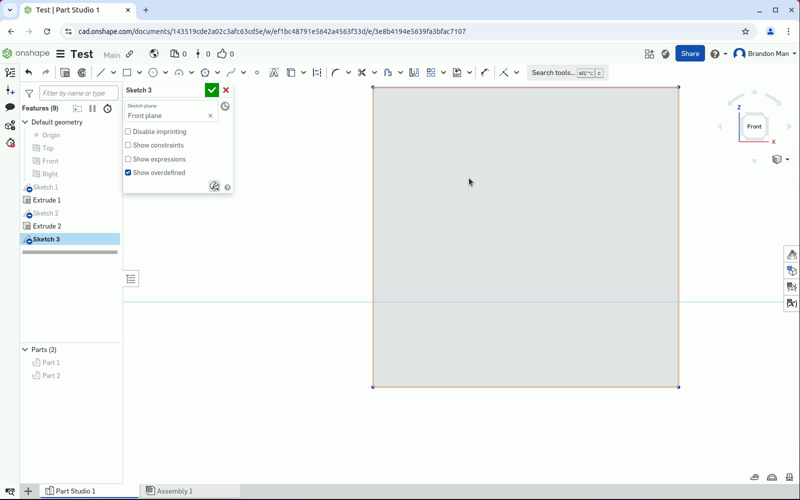
scroll(-6)
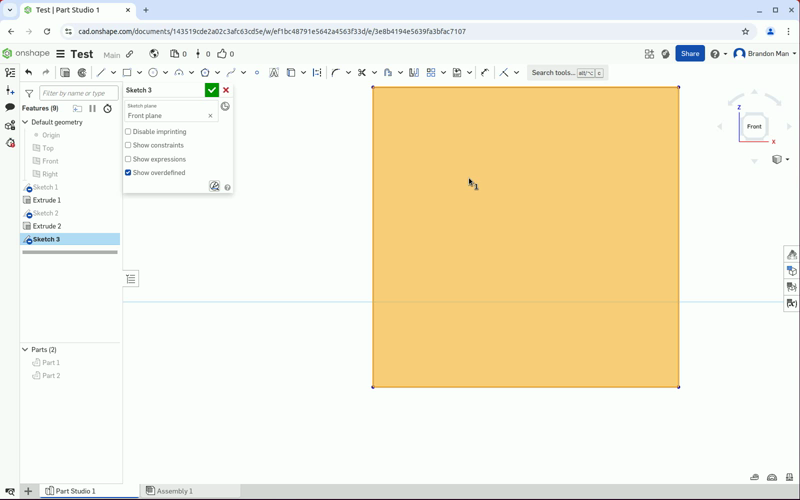
scroll(-6)
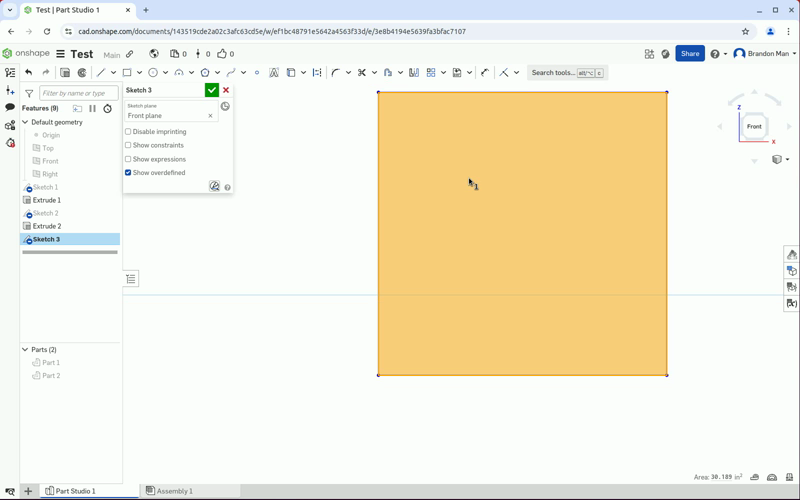
scroll(-6)
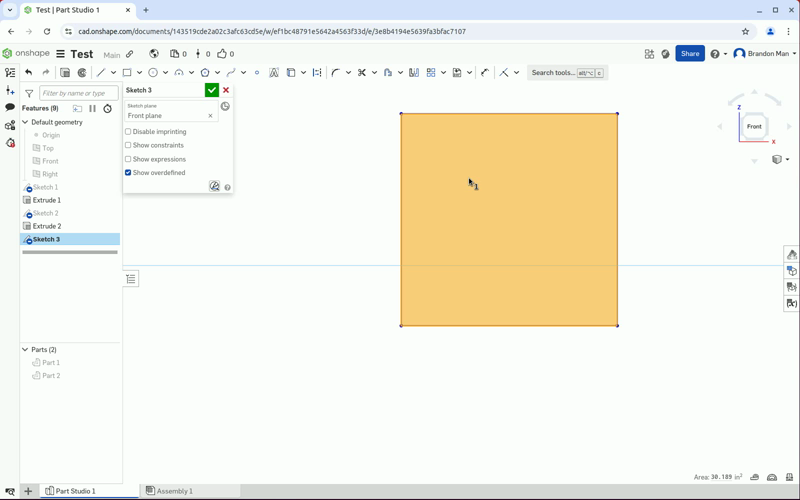
scroll(-6)
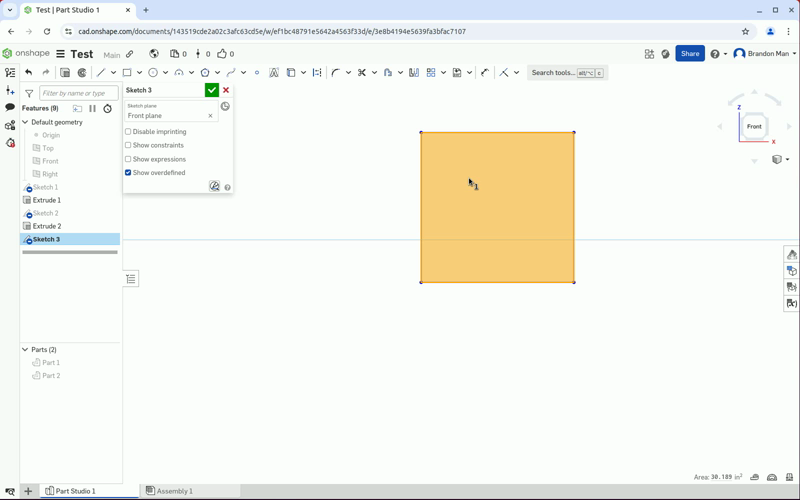
scroll(-6)
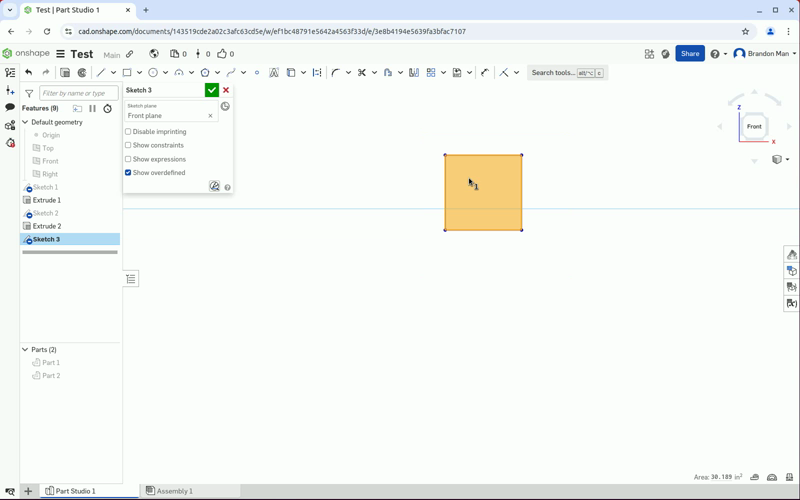
scroll(-6)
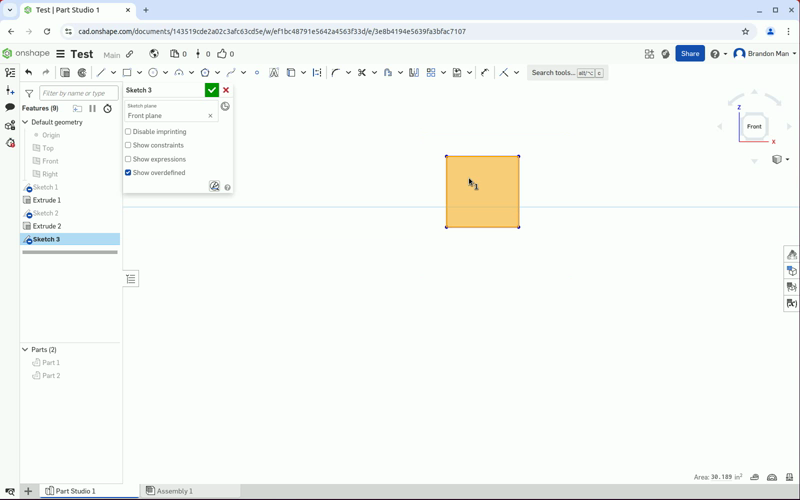
scroll(-6)
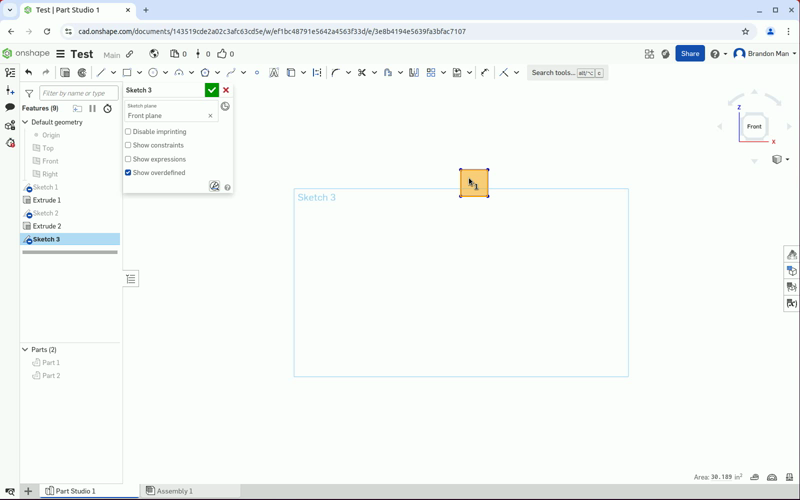
mouse_move(73, 352)
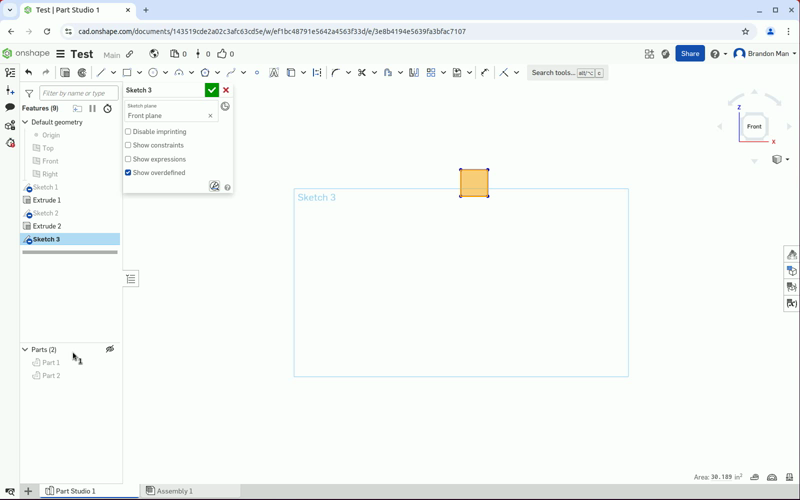
key(shift+y)
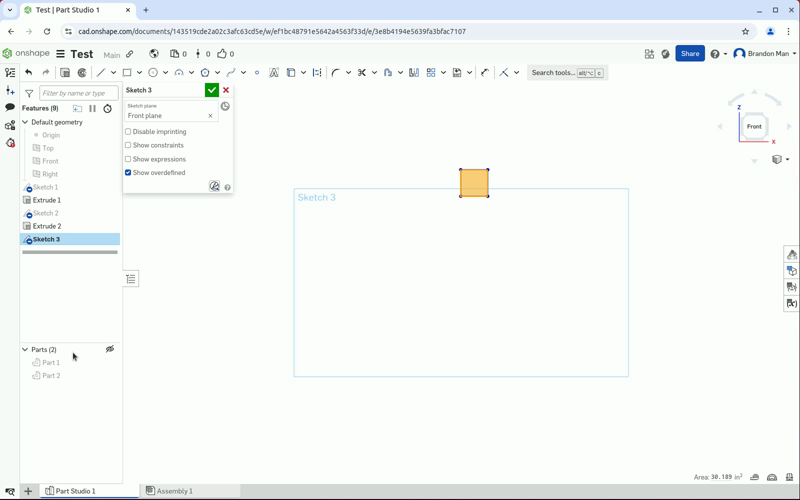
key(shift+e)
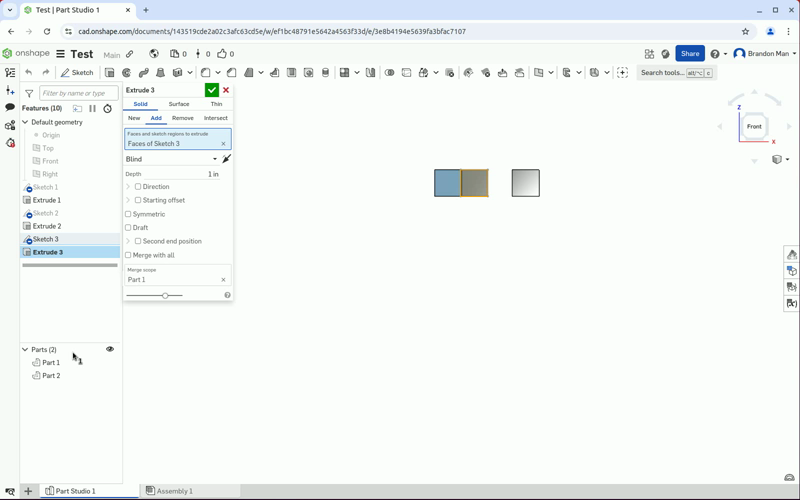
mouse_move(143, 106)
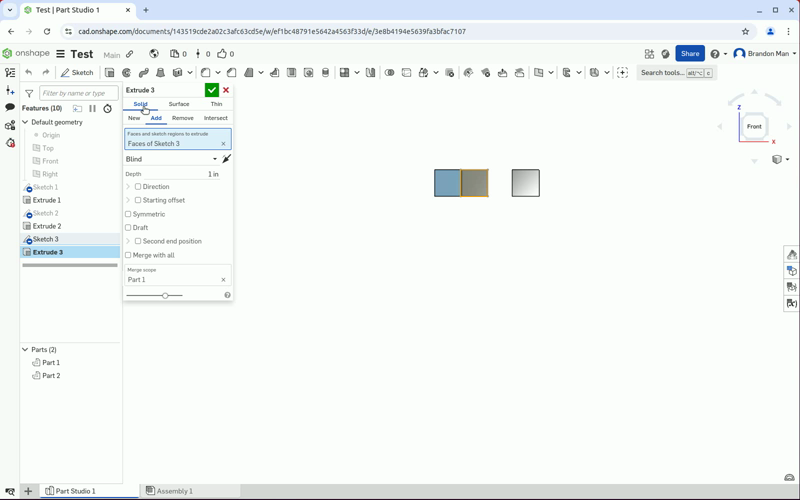
click(143, 106)
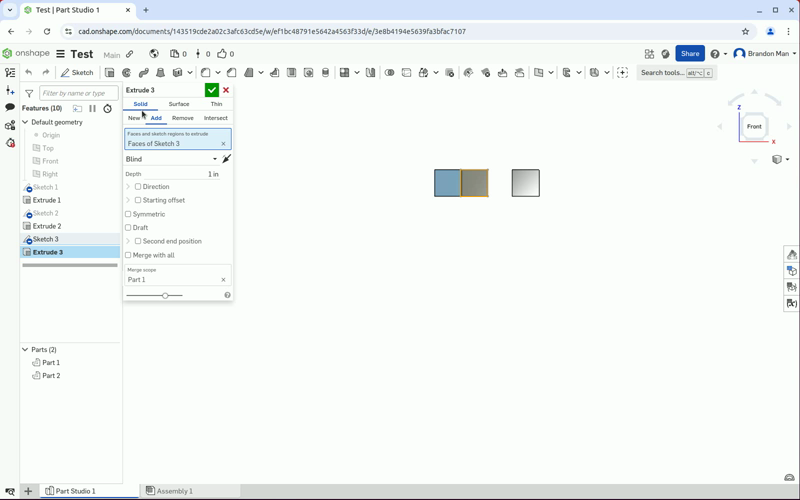
mouse_move(137, 120)
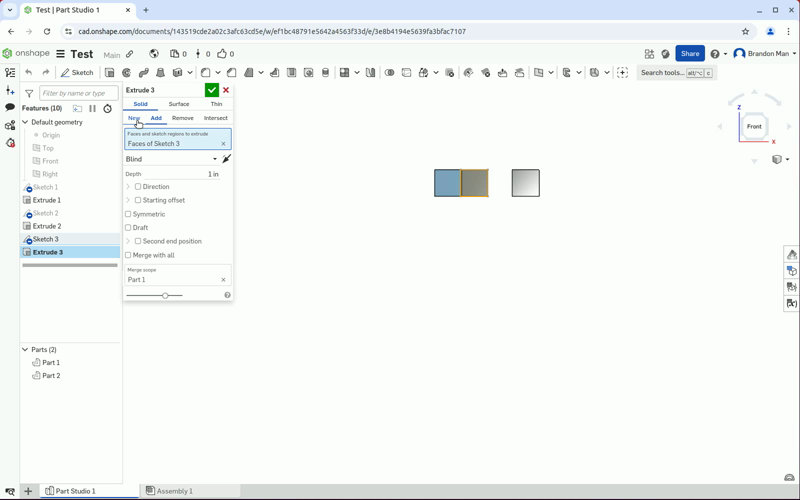
click(137, 120)
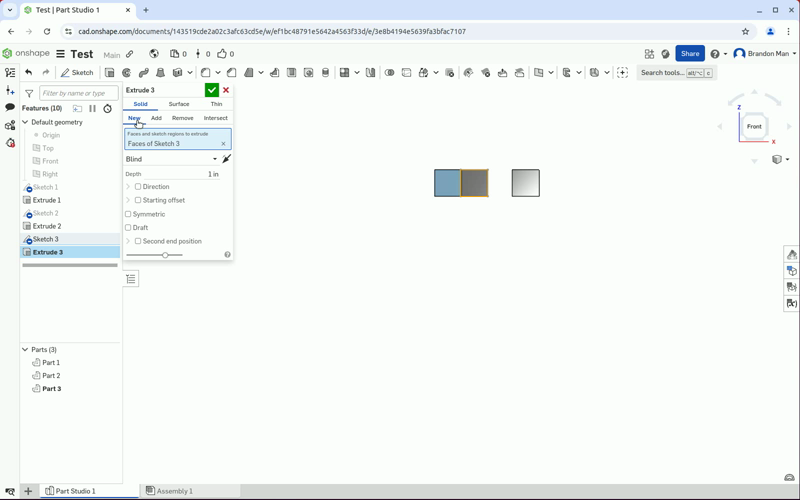
key(tab, 4)
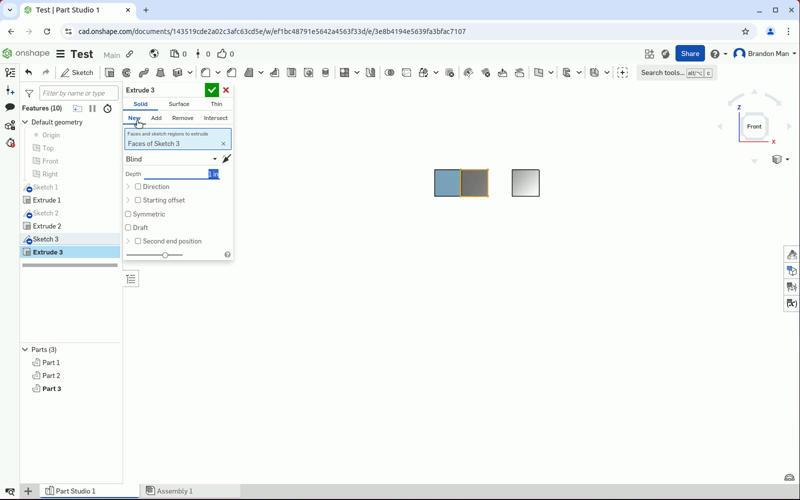
text(6.258)
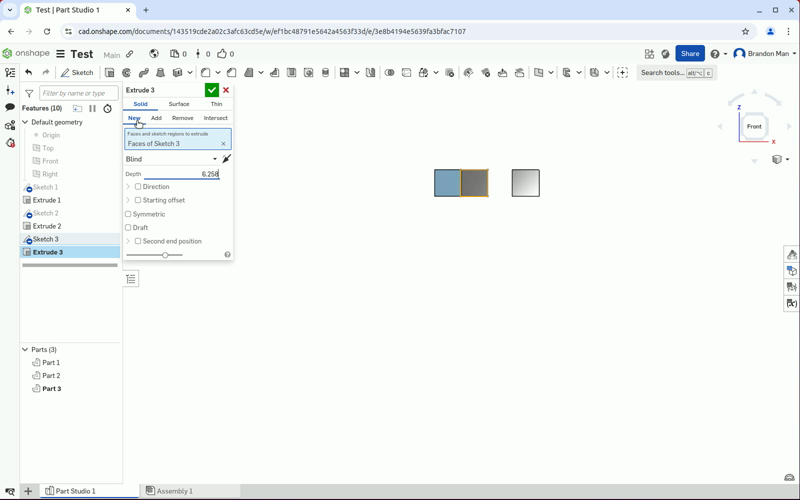
key(enter)
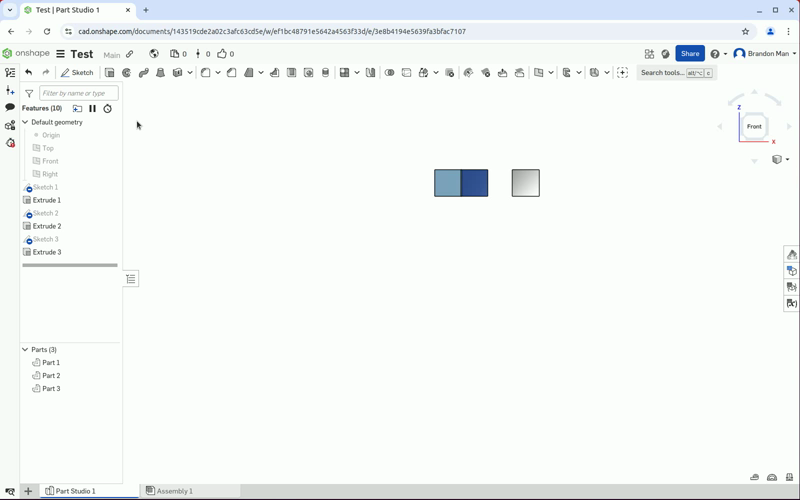
key(shift+h)
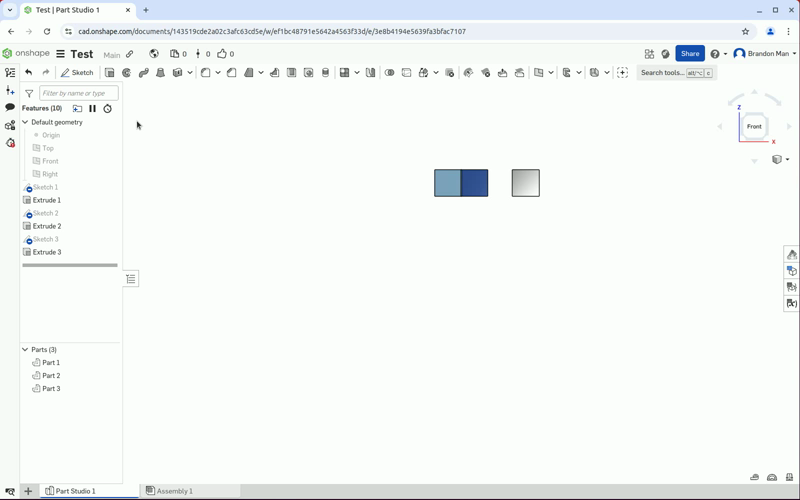
key(shift+h)
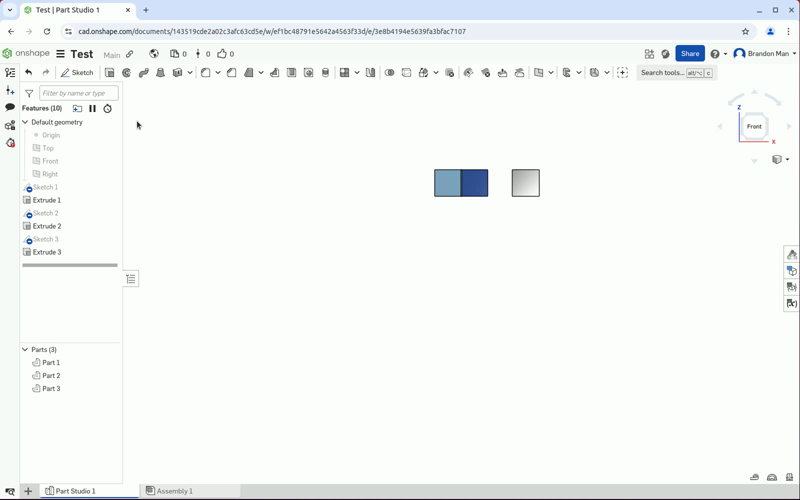
mouse_move(73, 189)
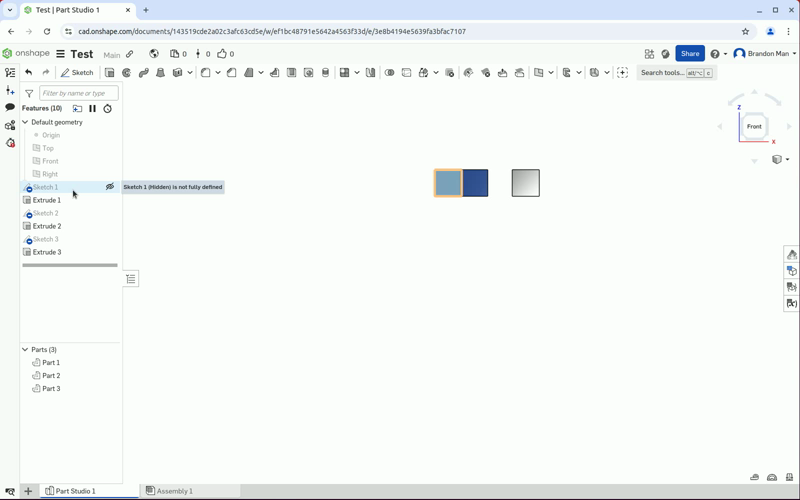
click(73, 189)
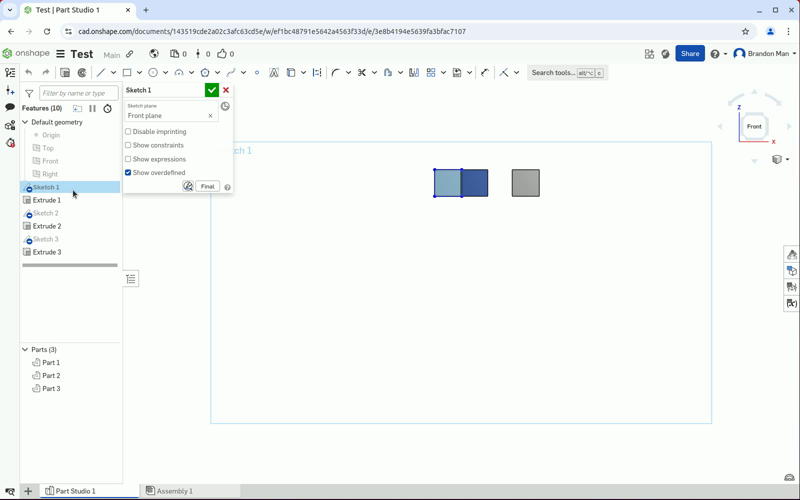
mouse_move(229, 92)
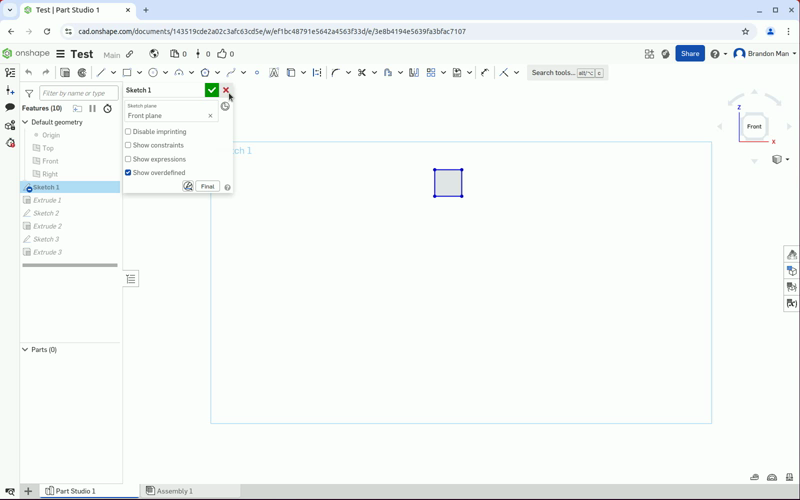
click(229, 92)
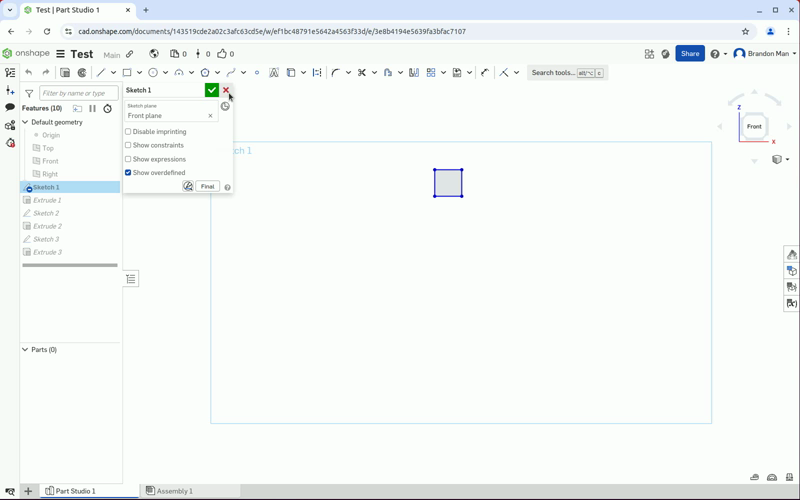
key(shift+s)
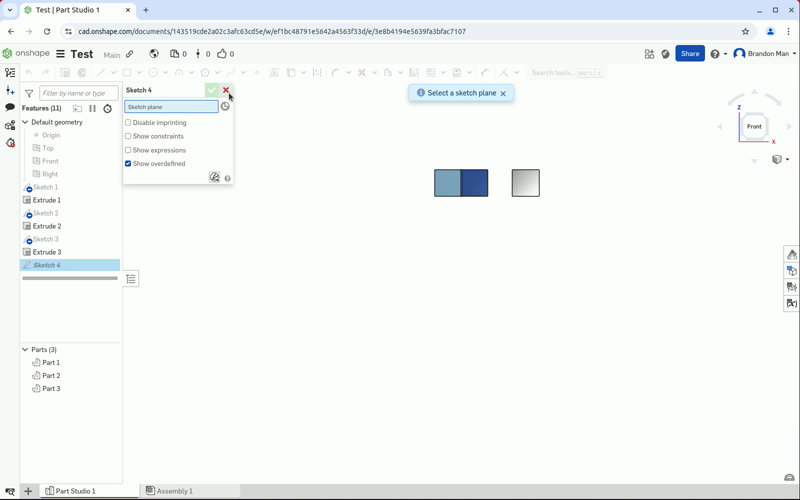
mouse_move(73, 163)
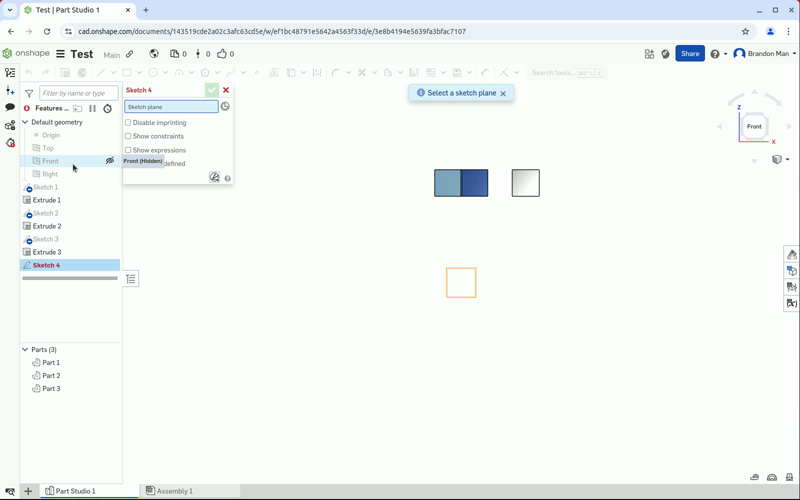
click(73, 163)
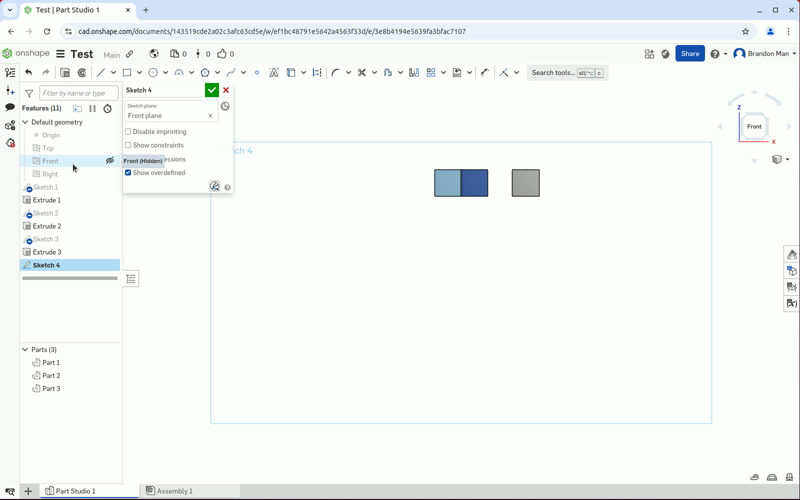
mouse_move(73, 352)
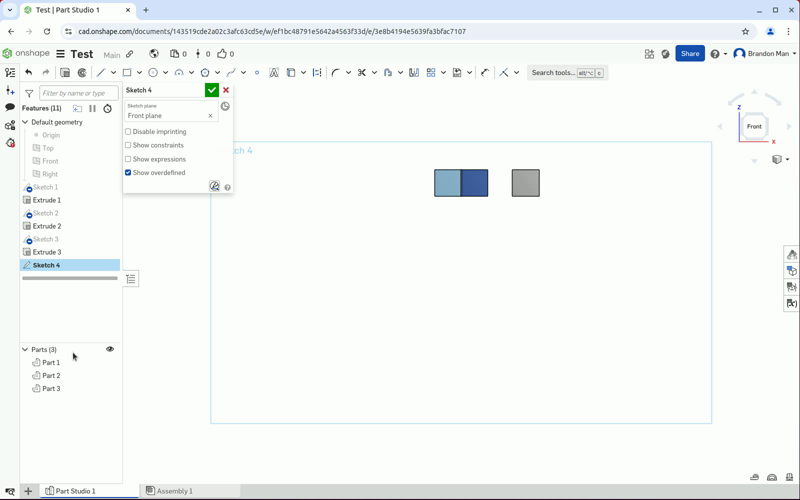
key(y)
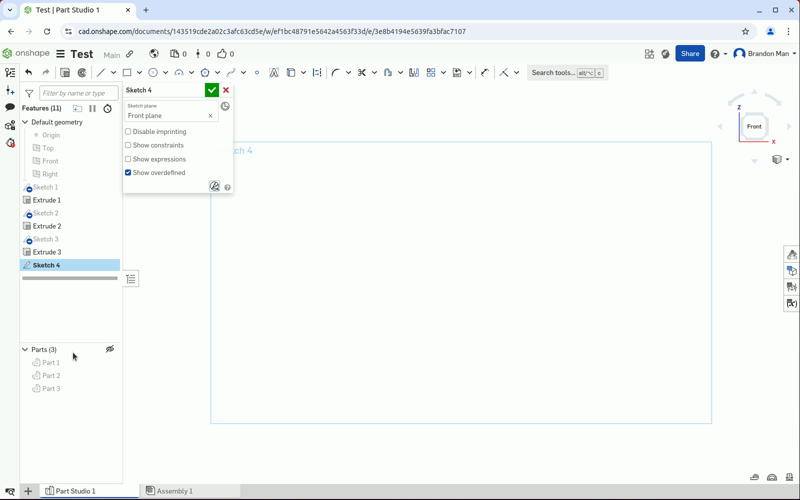
key(l)
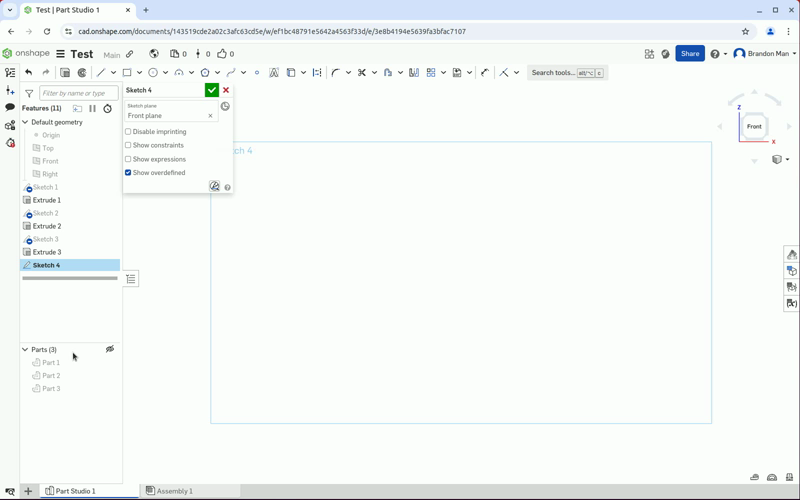
key_down(shift)
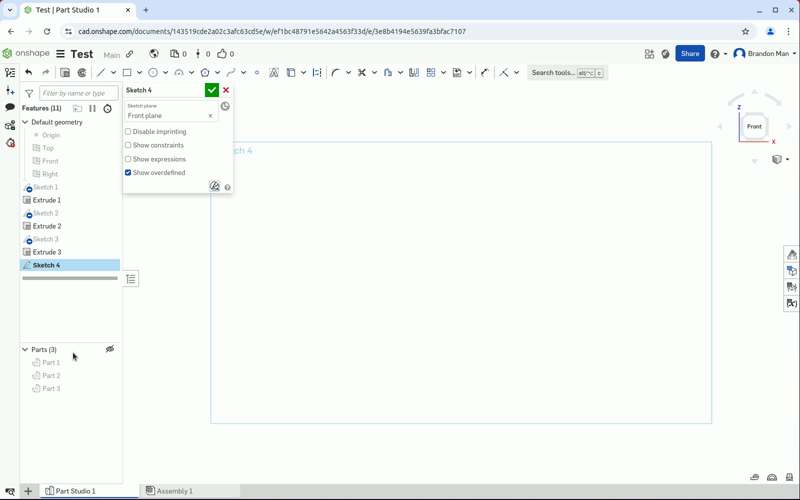
mouse_move(486, 196)
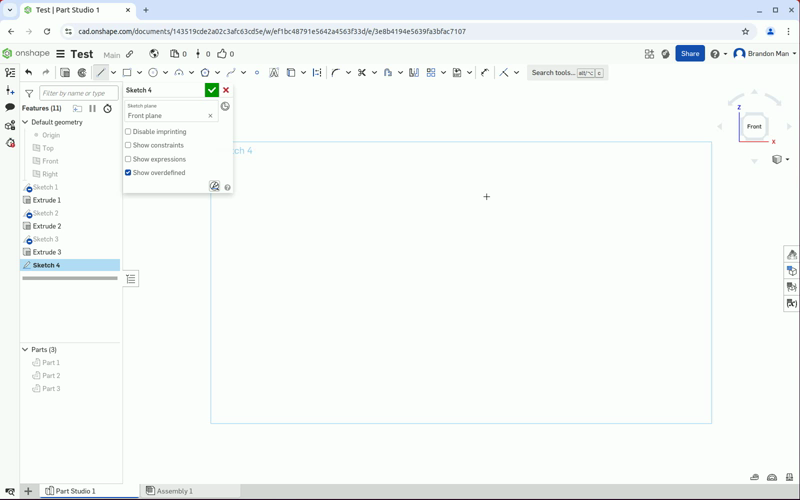
click(486, 196)
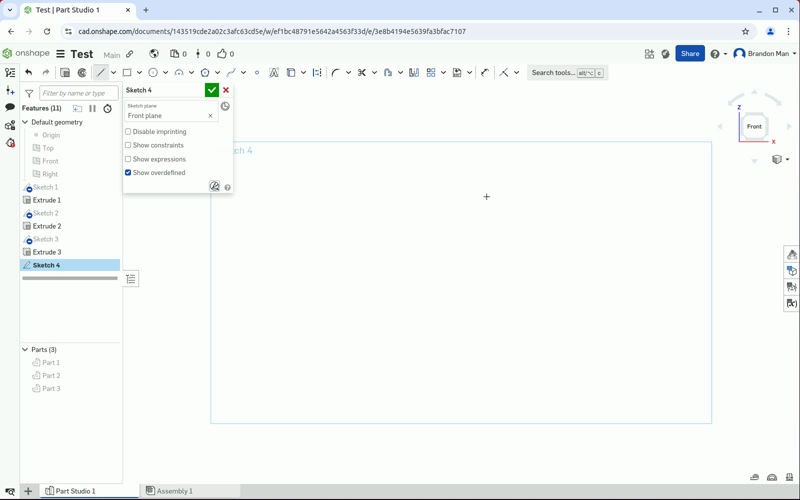
key_up(shift)
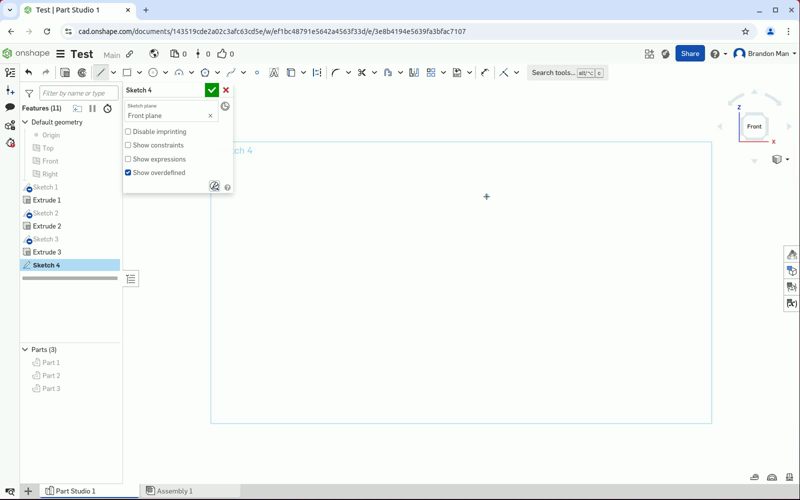
key_down(shift)
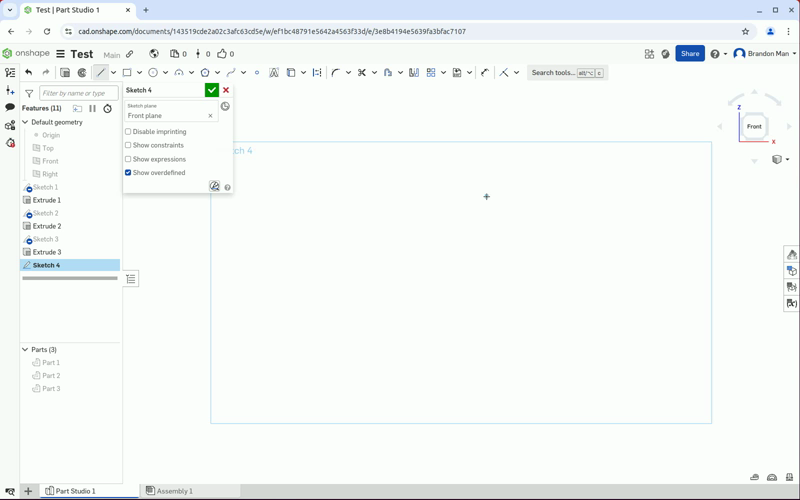
mouse_move(516, 196)
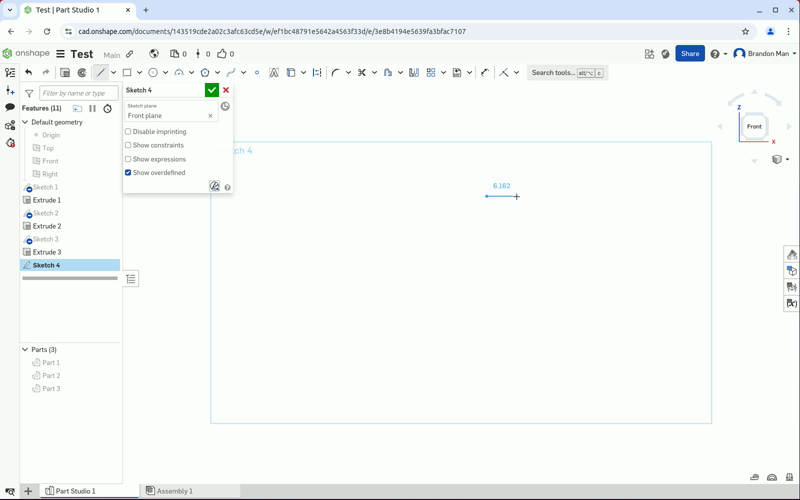
mouse_move(513, 196)
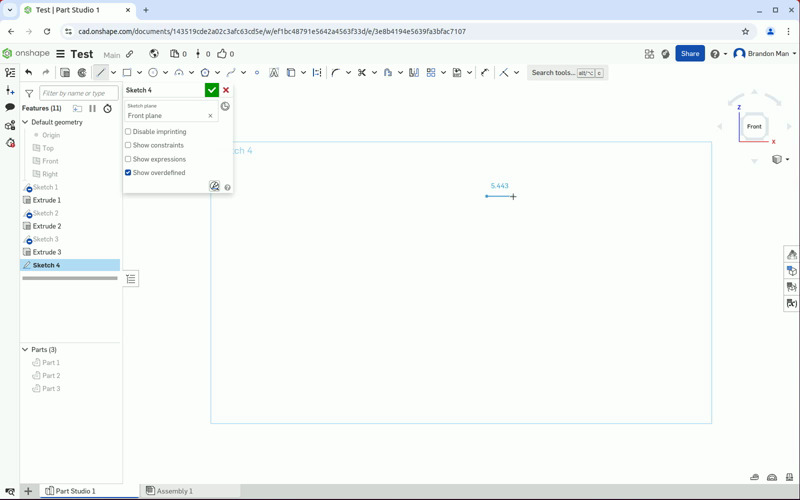
click(513, 196)
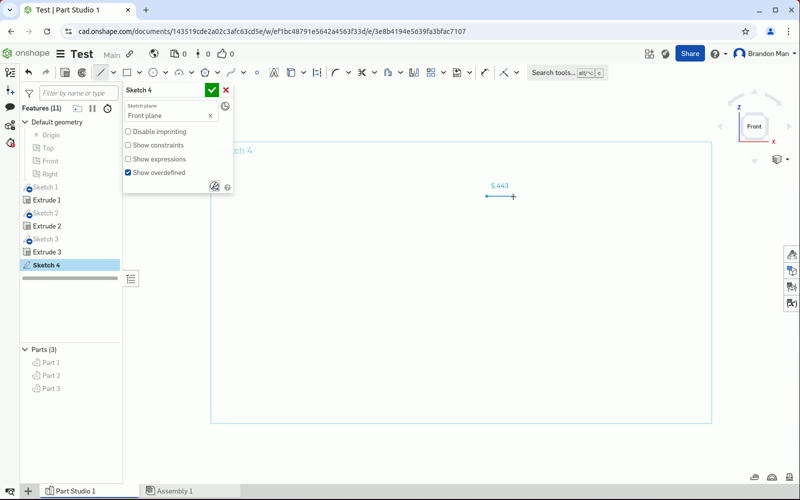
key_up(shift)
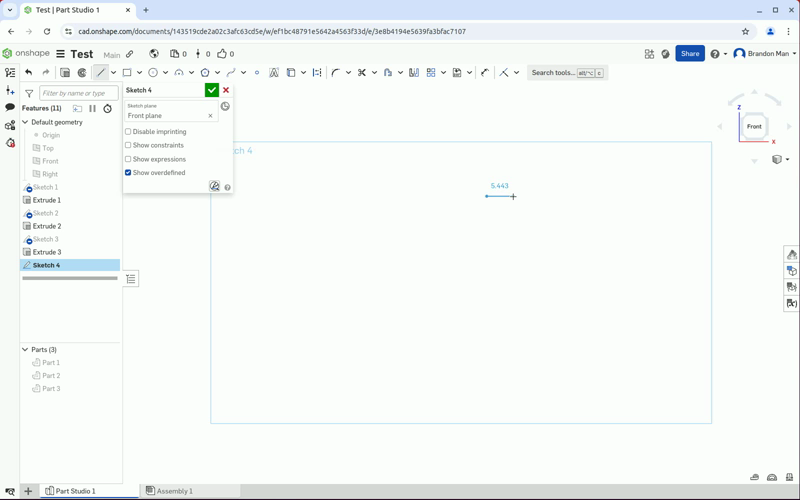
key_down(shift)
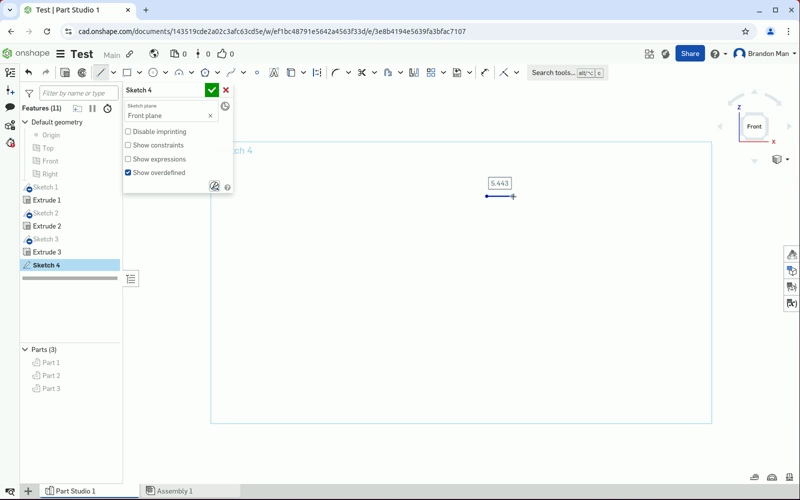
mouse_move(543, 196)
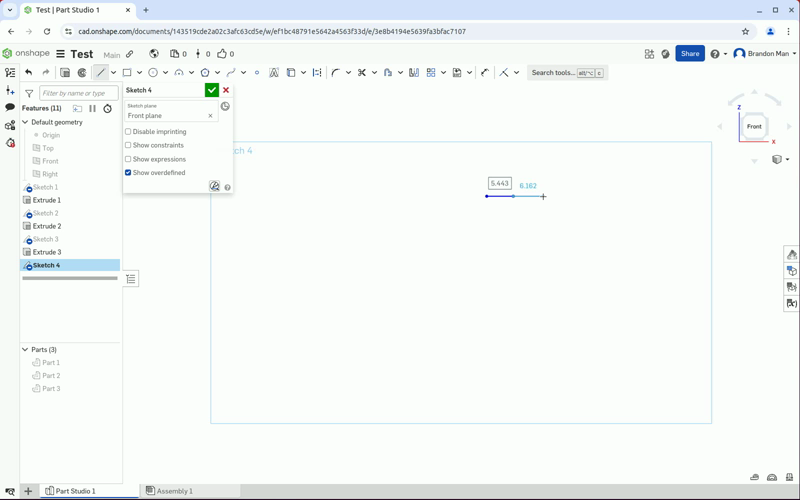
mouse_move(513, 169)
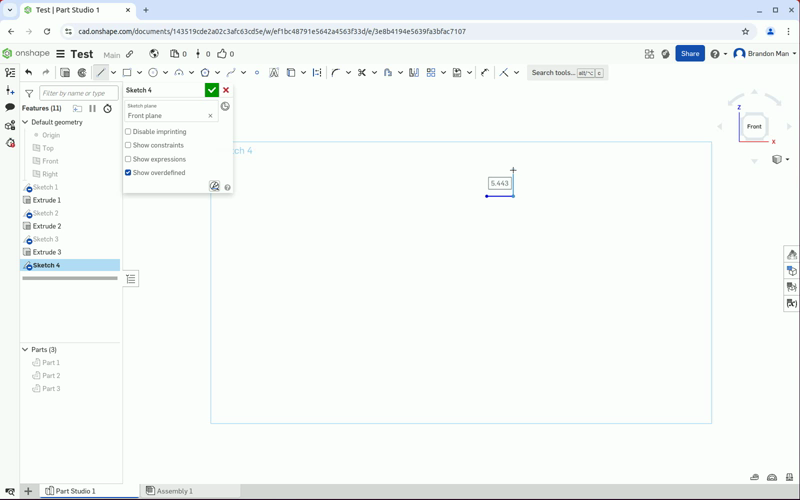
click(513, 169)
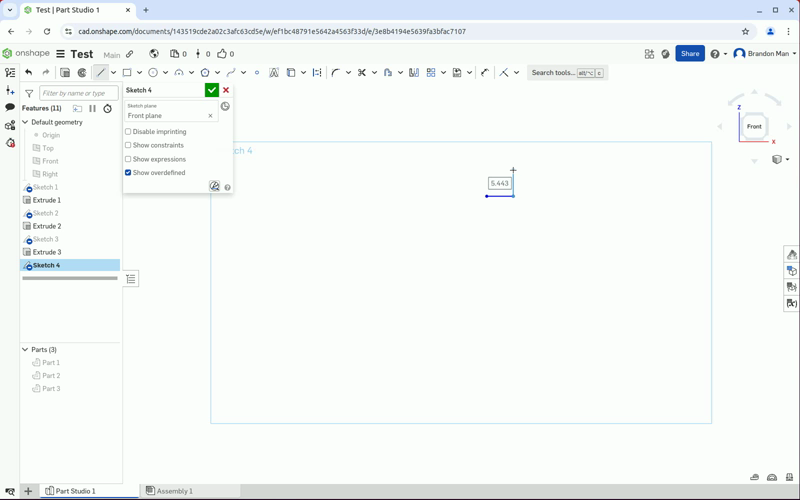
key_up(shift)
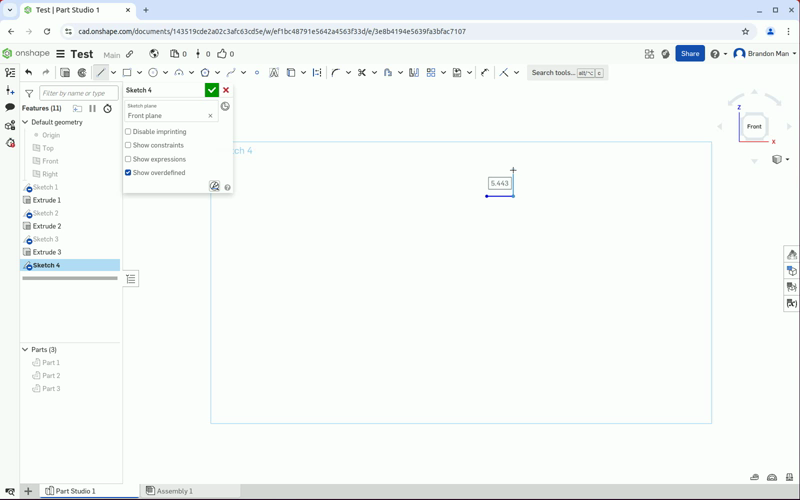
key_down(shift)
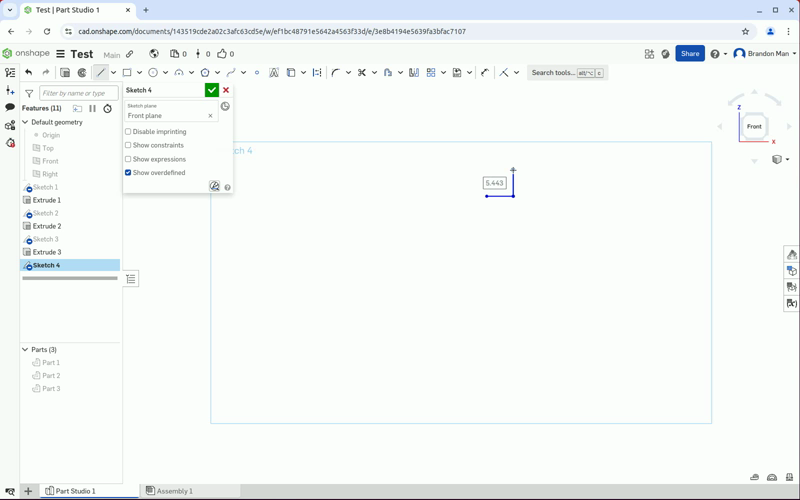
mouse_move(543, 169)
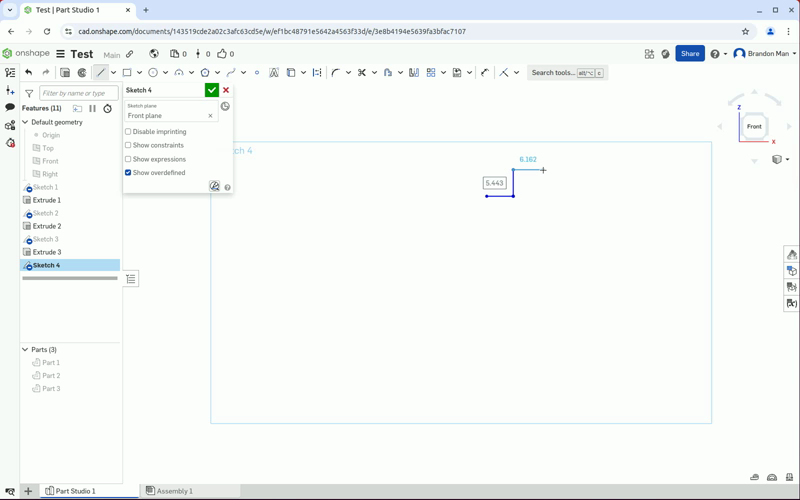
mouse_move(486, 169)
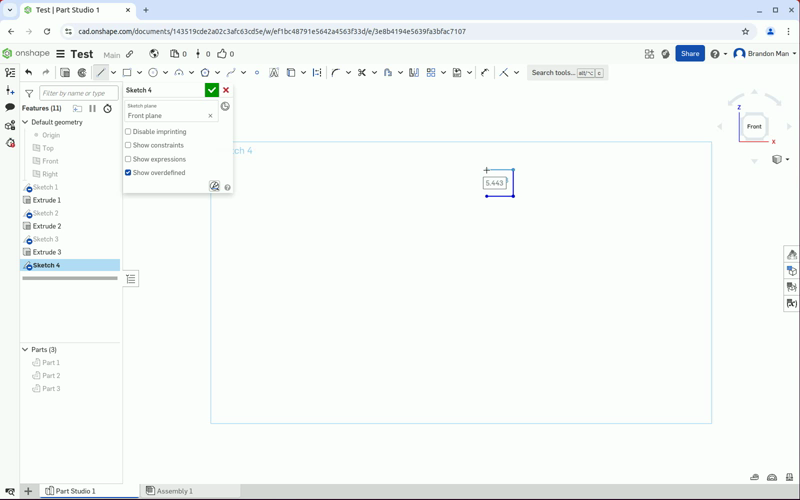
click(486, 169)
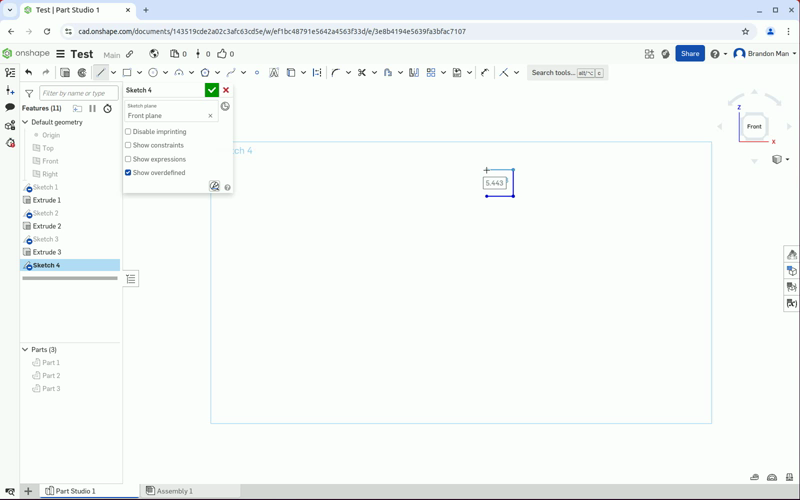
key_up(shift)
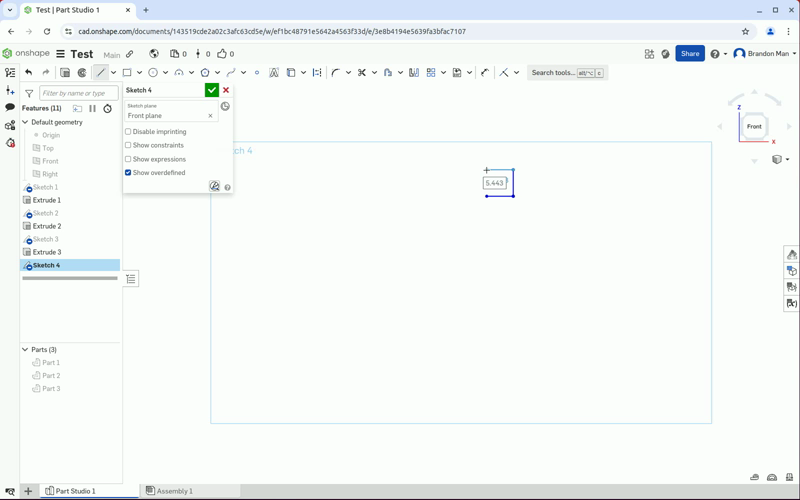
mouse_move(516, 169)
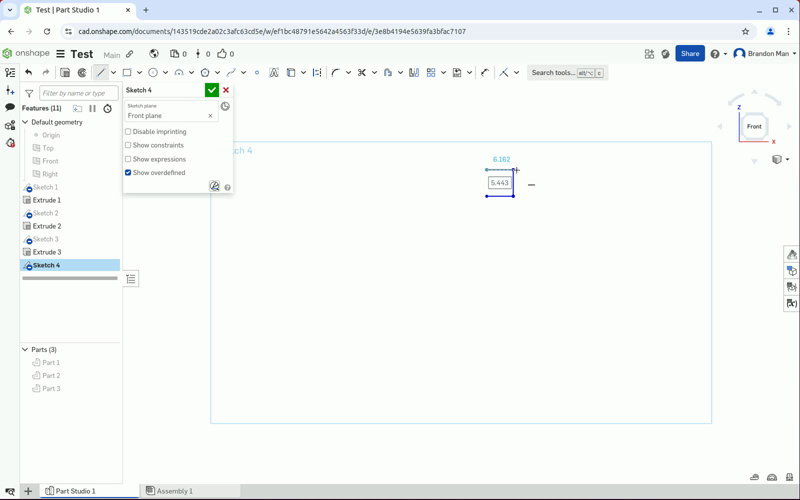
key_down(shift)
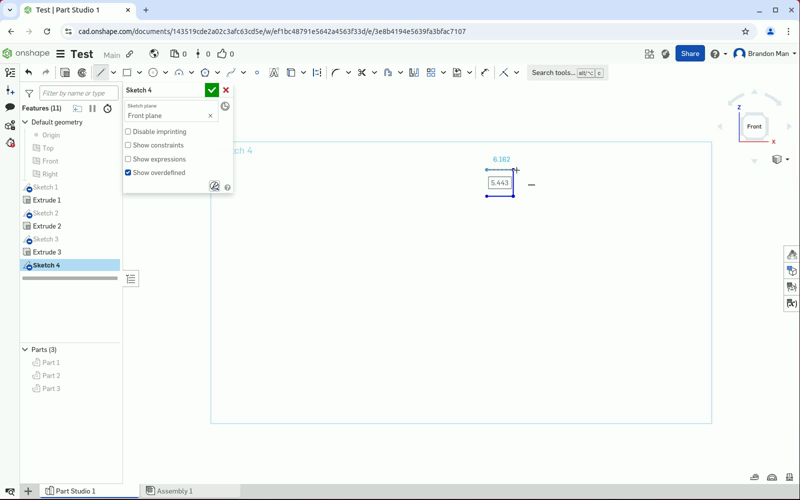
mouse_move(486, 196)
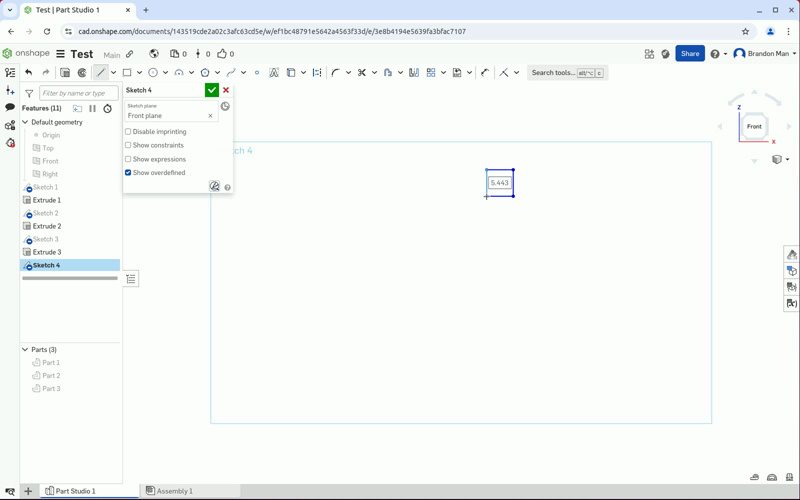
key_up(shift)
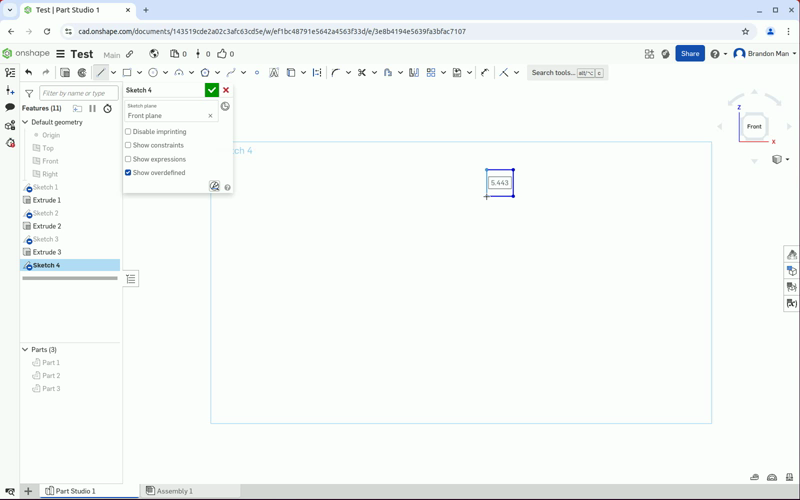
click(486, 196)
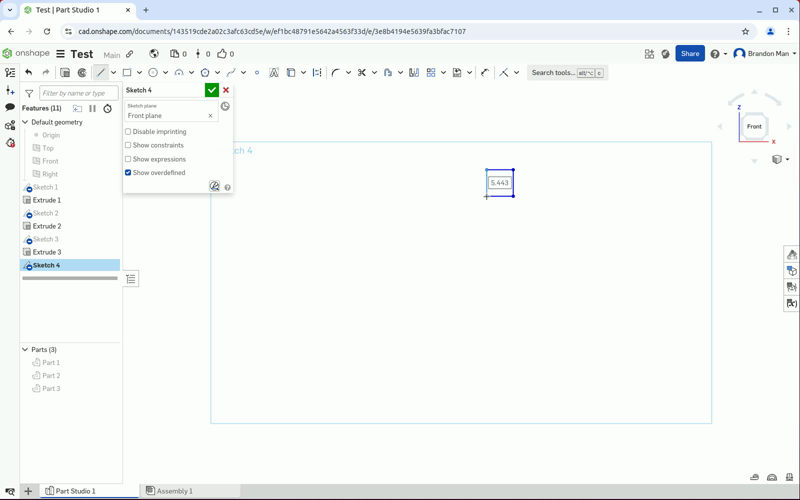
key(esc)
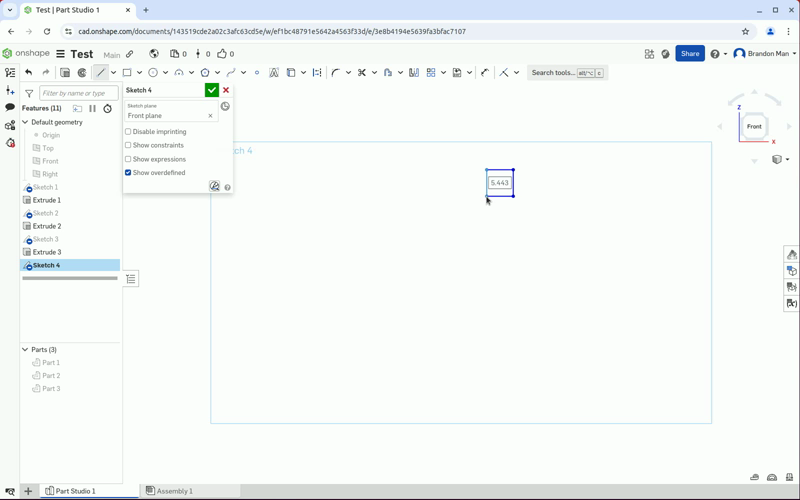
mouse_move(504, 176)
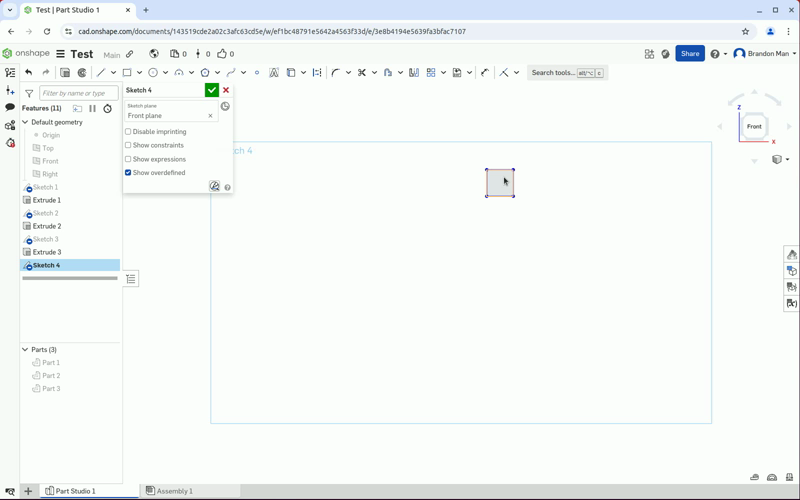
scroll(6)
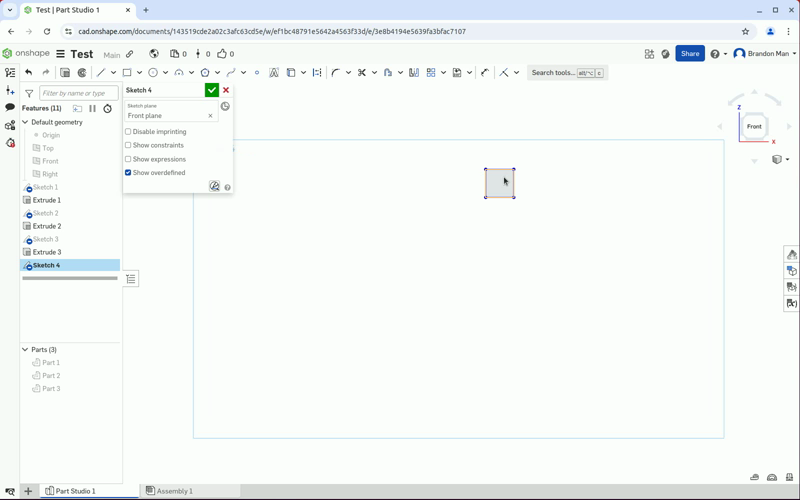
scroll(6)
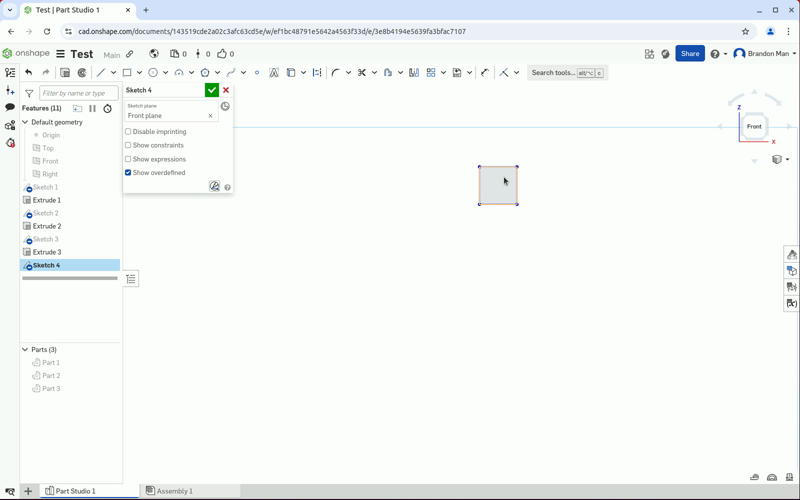
scroll(6)
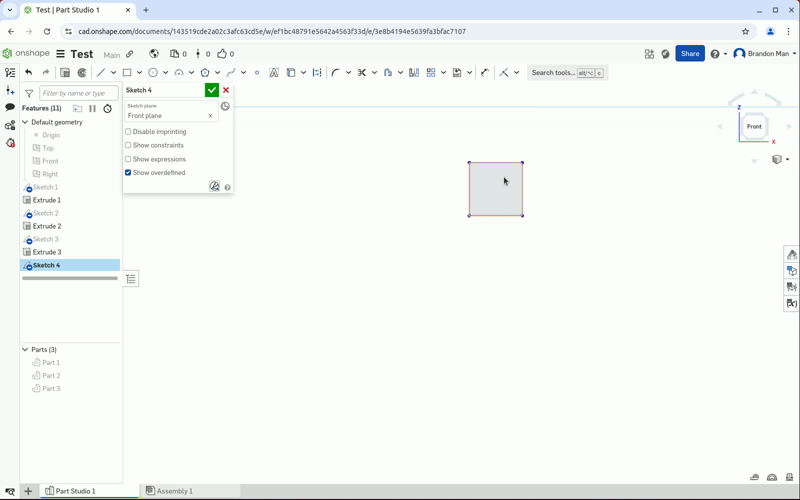
scroll(6)
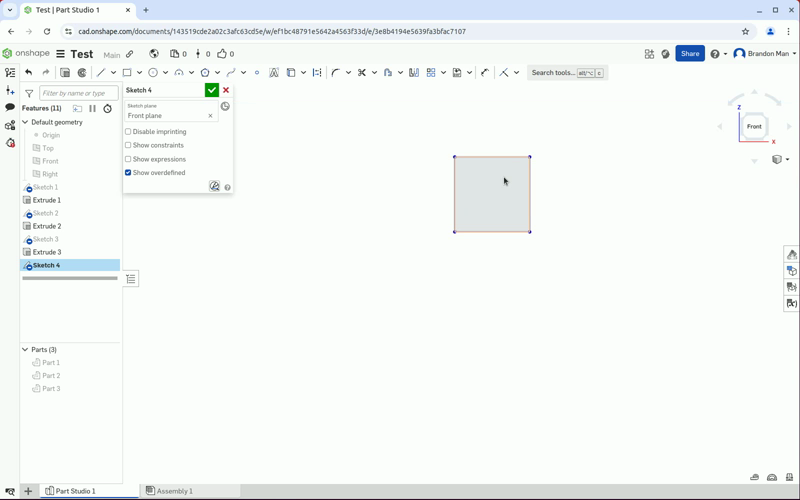
scroll(6)
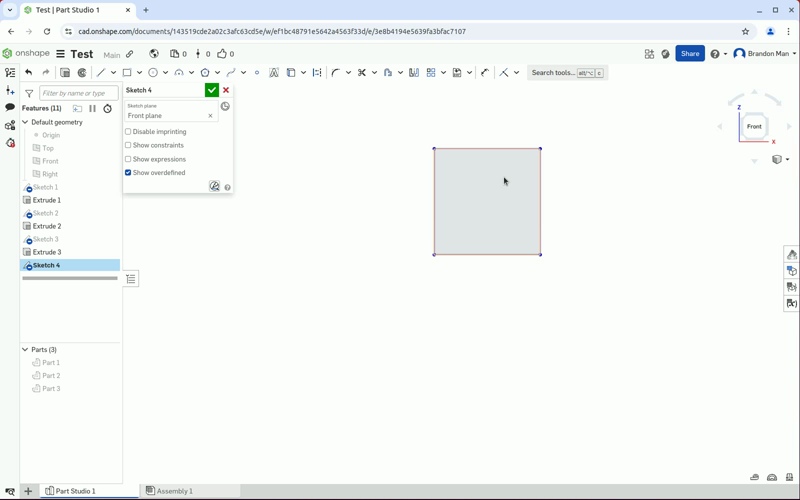
scroll(6)
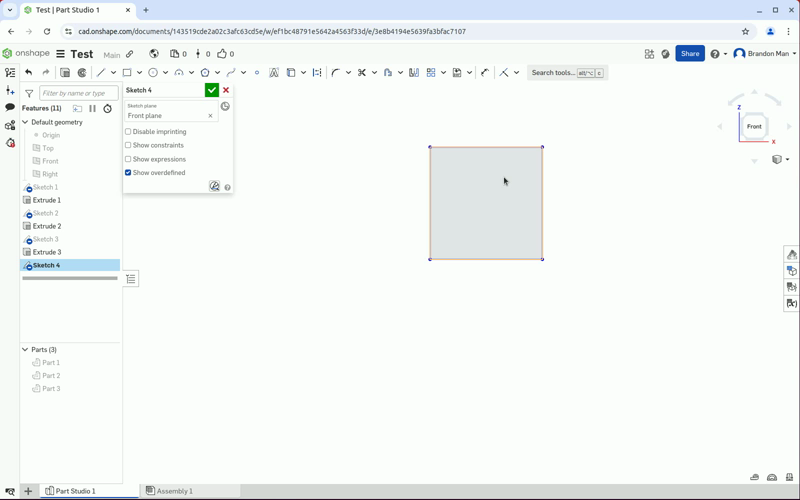
scroll(6)
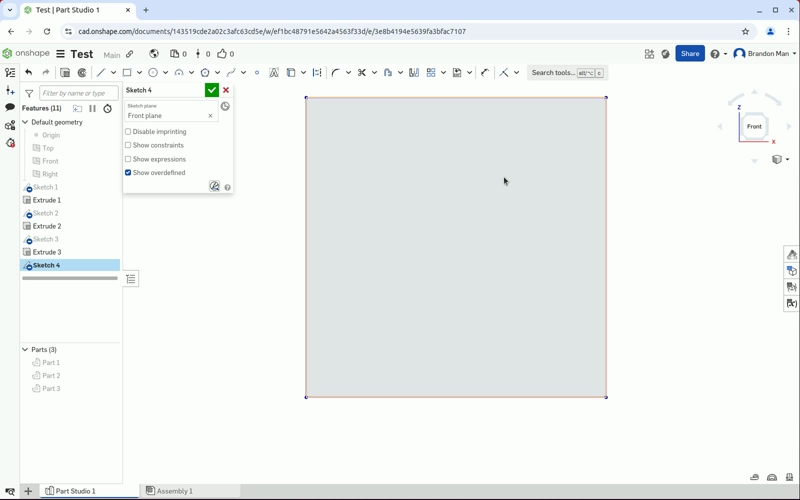
click(504, 176)
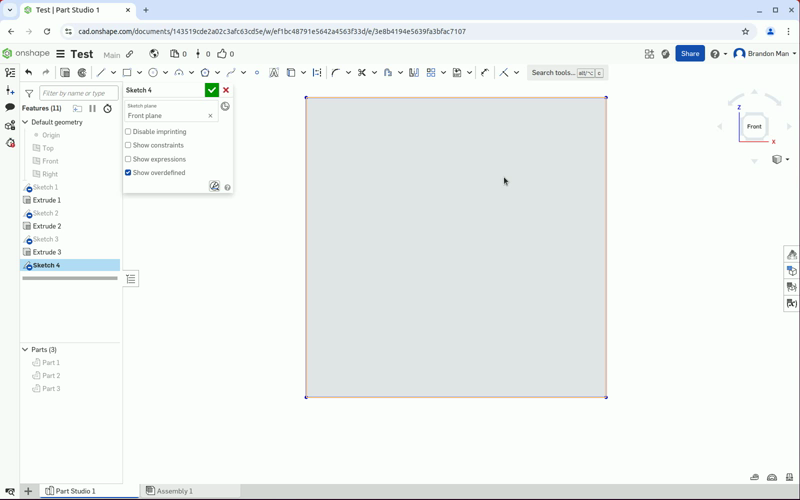
scroll(-6)
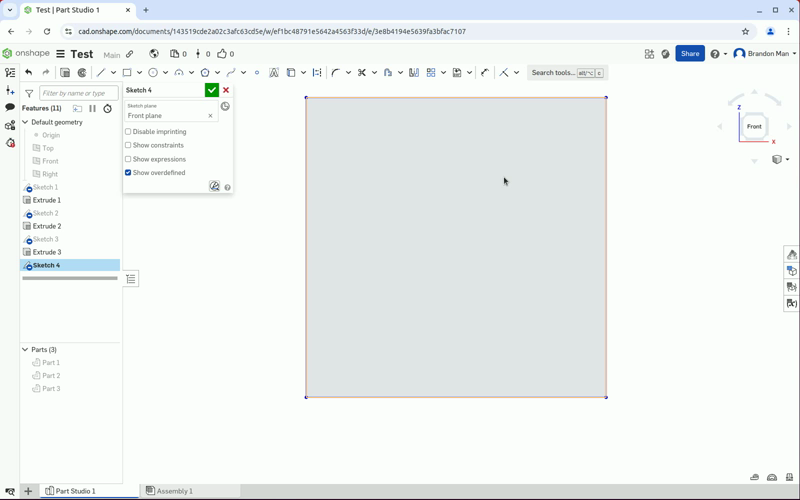
scroll(-6)
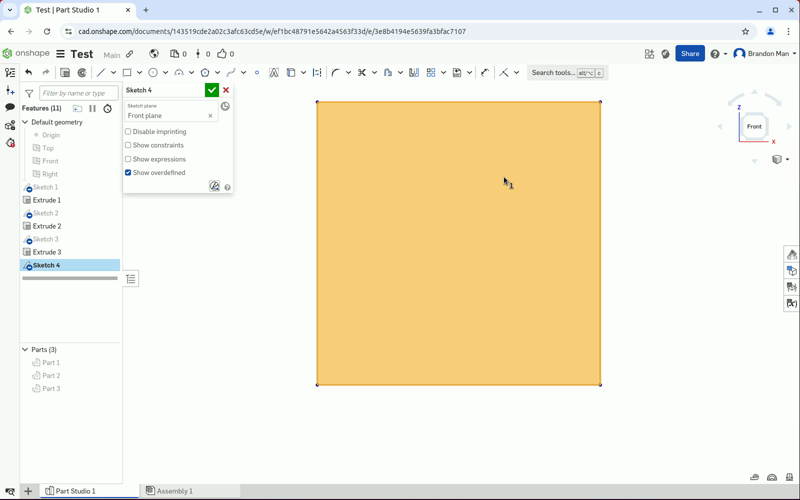
scroll(-6)
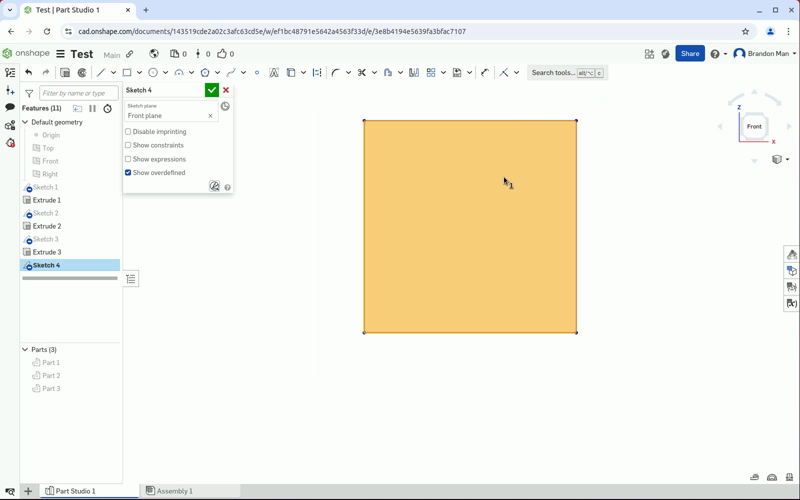
scroll(-6)
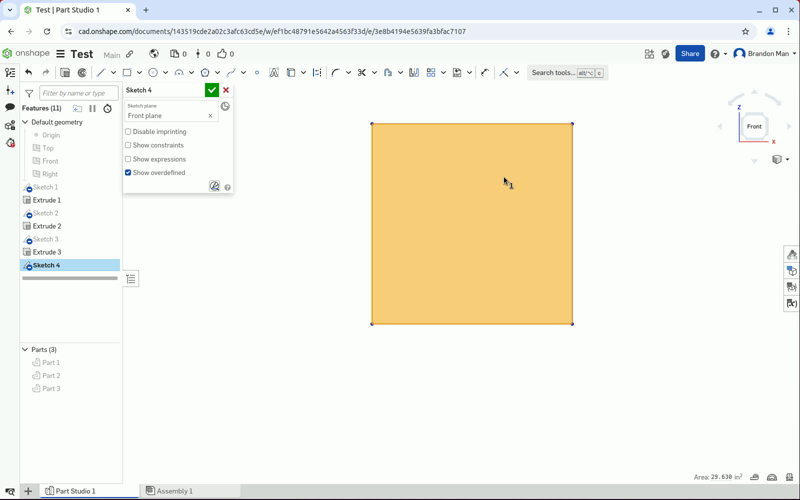
scroll(-6)
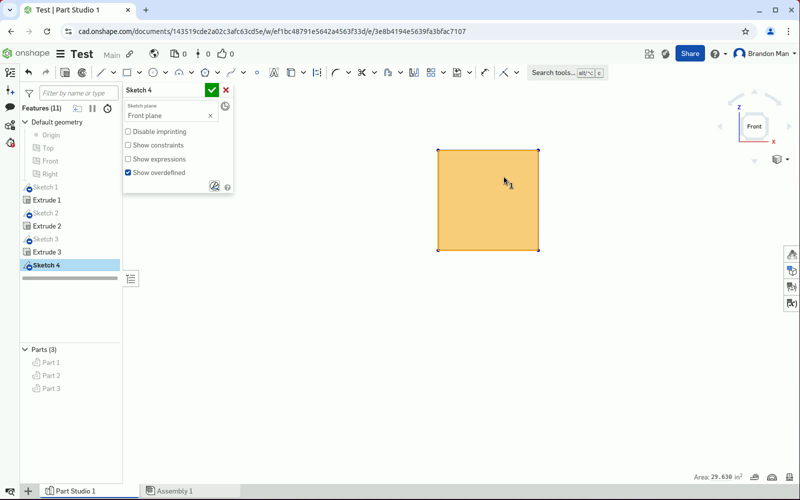
scroll(-6)
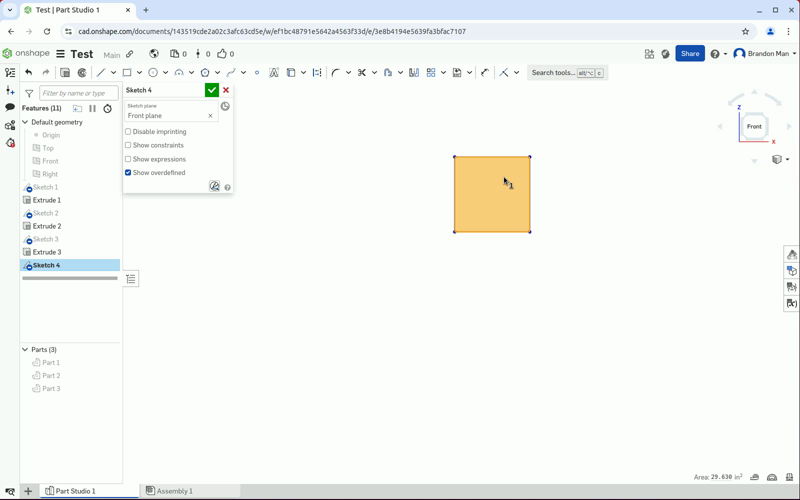
scroll(-6)
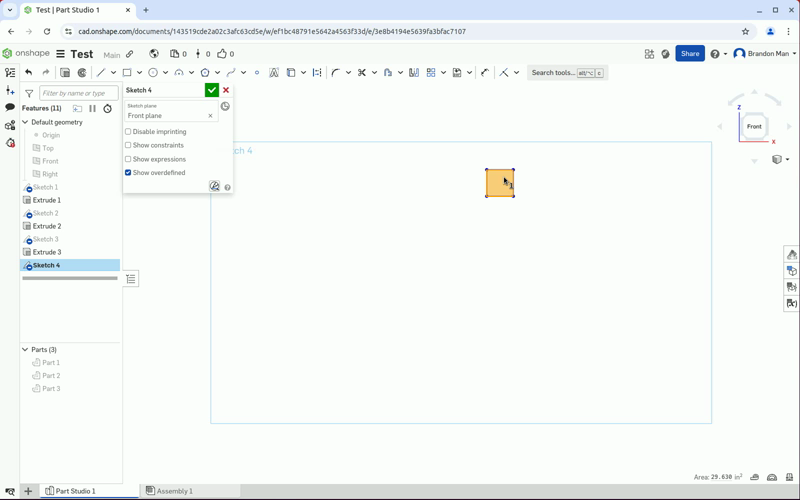
mouse_move(73, 352)
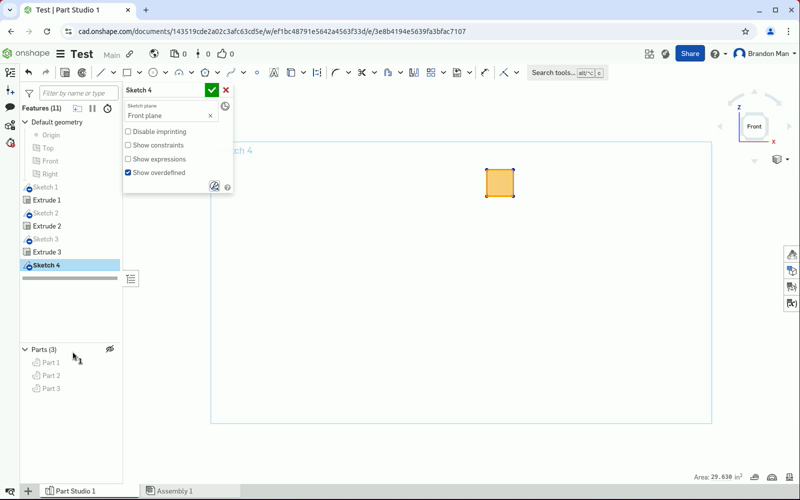
key(shift+y)
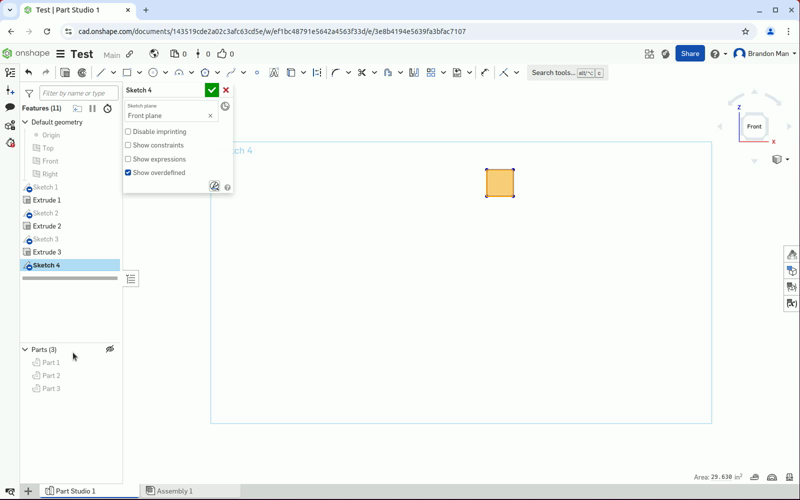
key(shift+e)
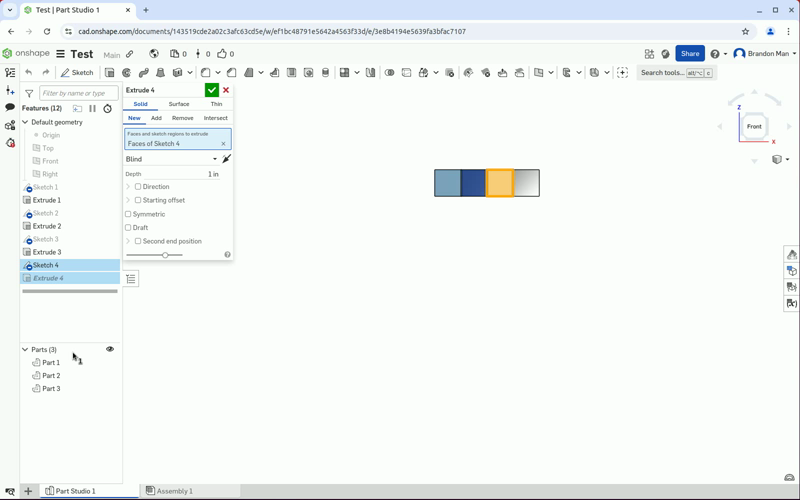
mouse_move(143, 106)
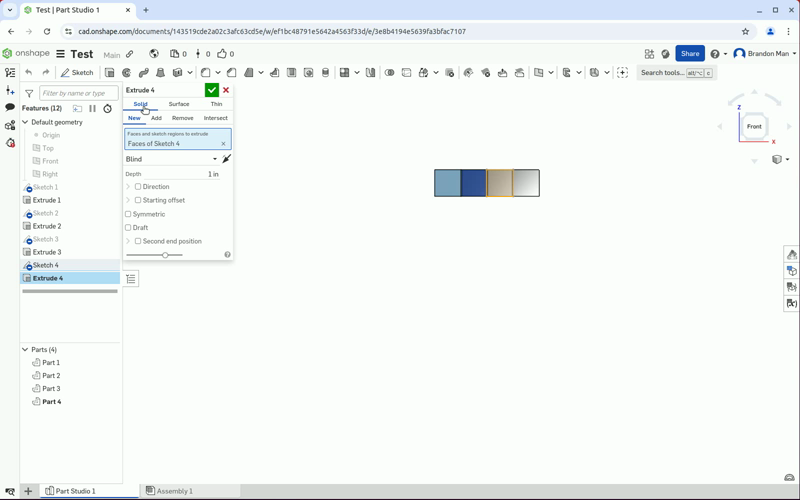
click(143, 106)
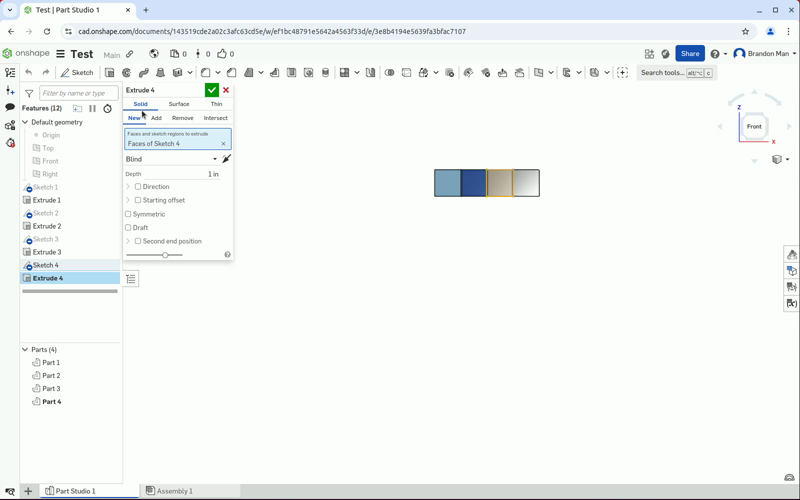
mouse_move(137, 120)
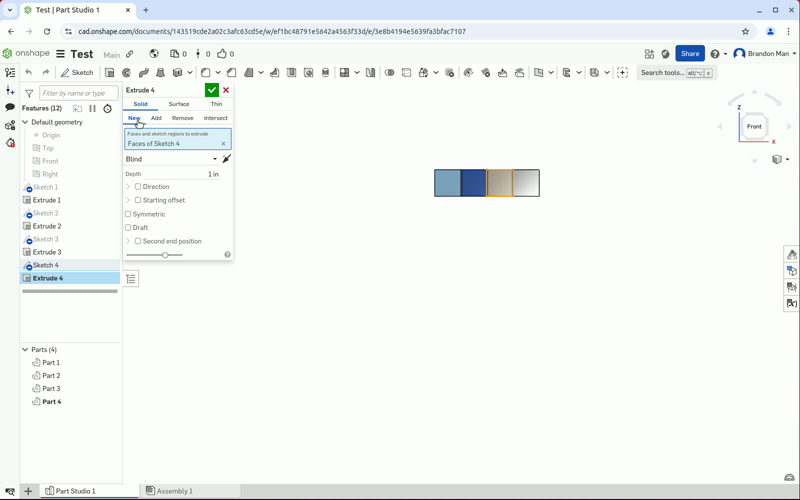
click(137, 120)
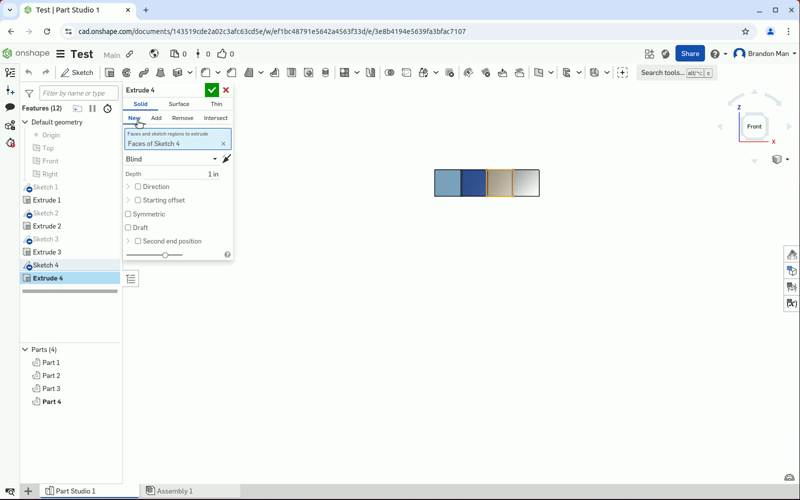
key(tab, 4)
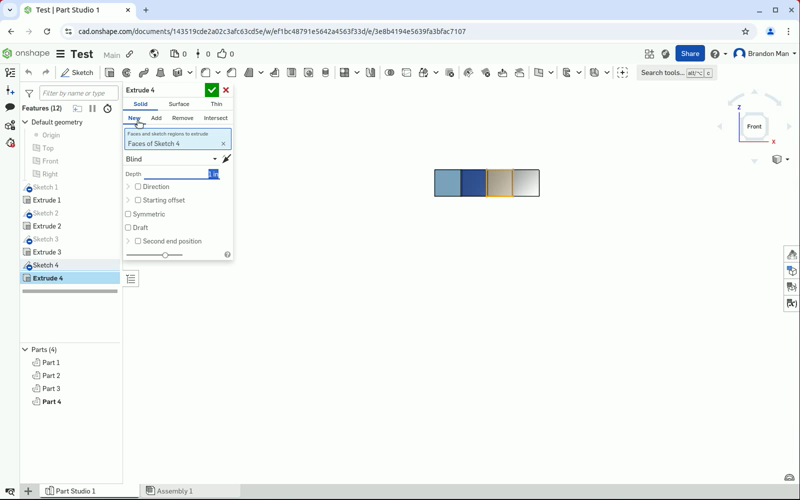
text(6.258)
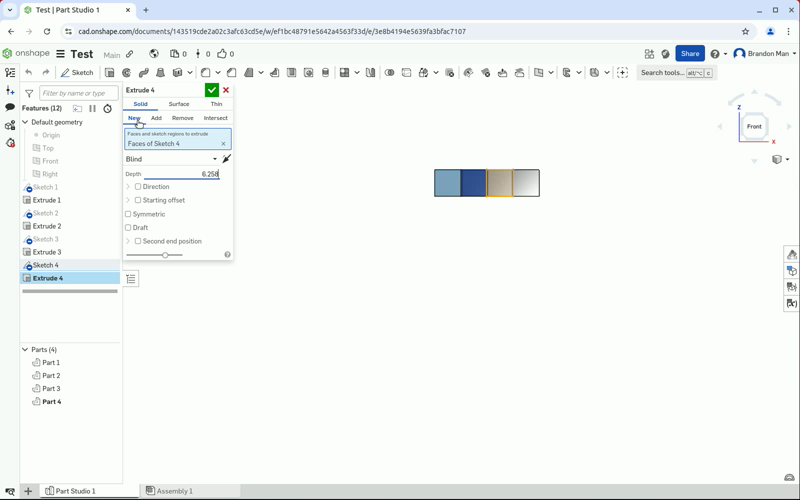
key(enter)
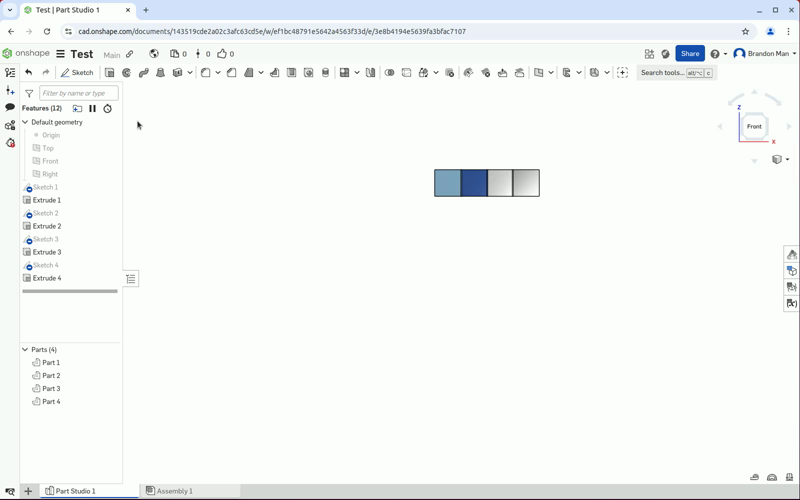
key(shift+h)
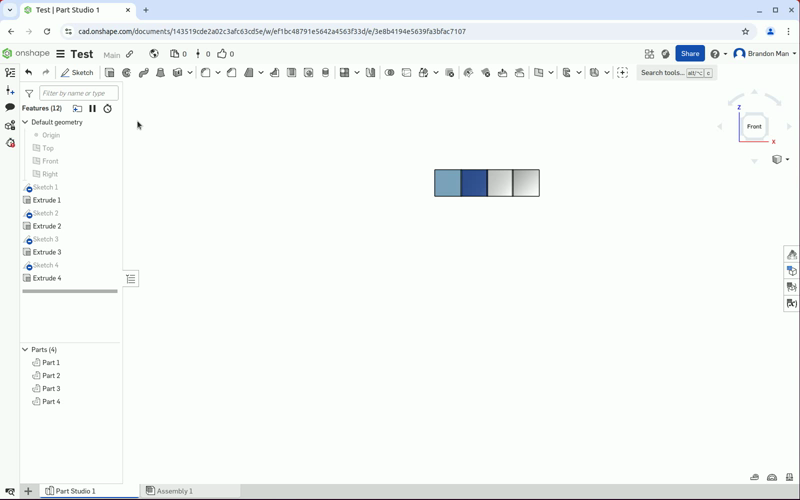
key(shift+h)
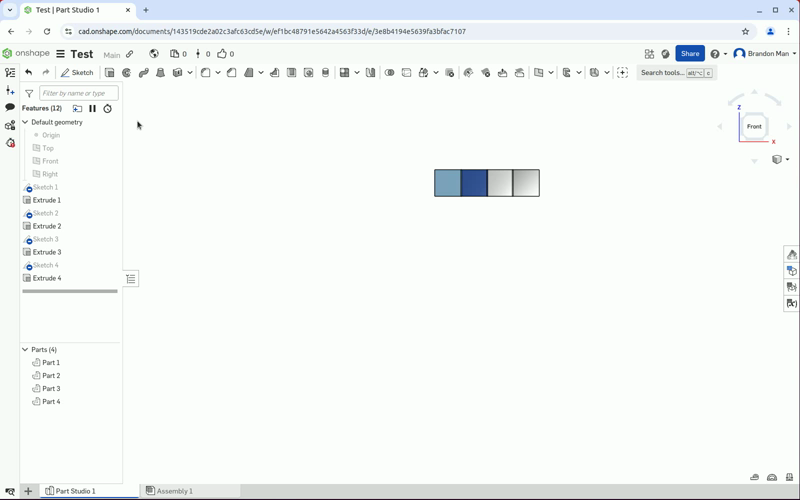
mouse_move(73, 189)
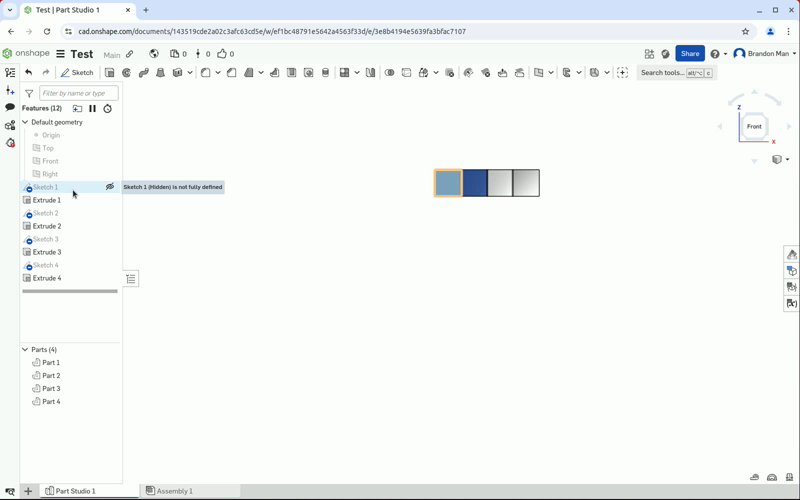
click(73, 189)
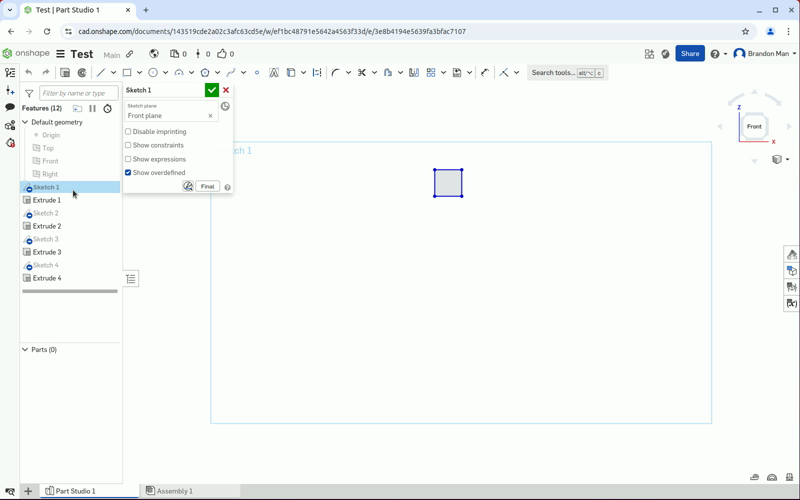
mouse_move(229, 92)
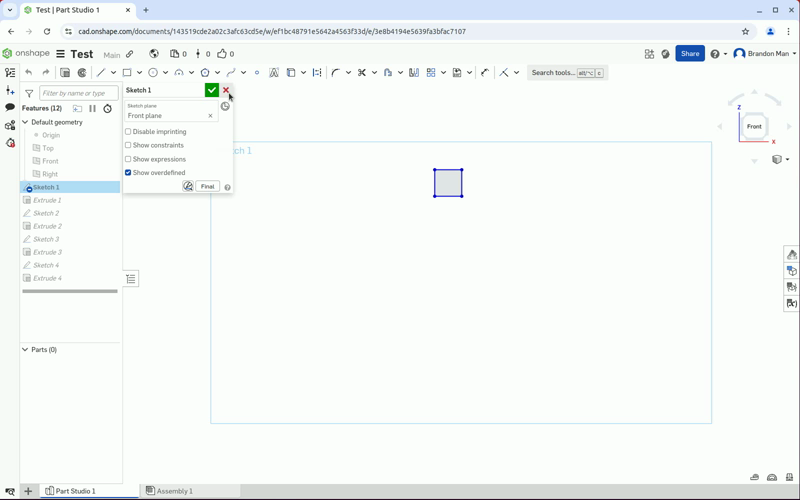
click(229, 92)
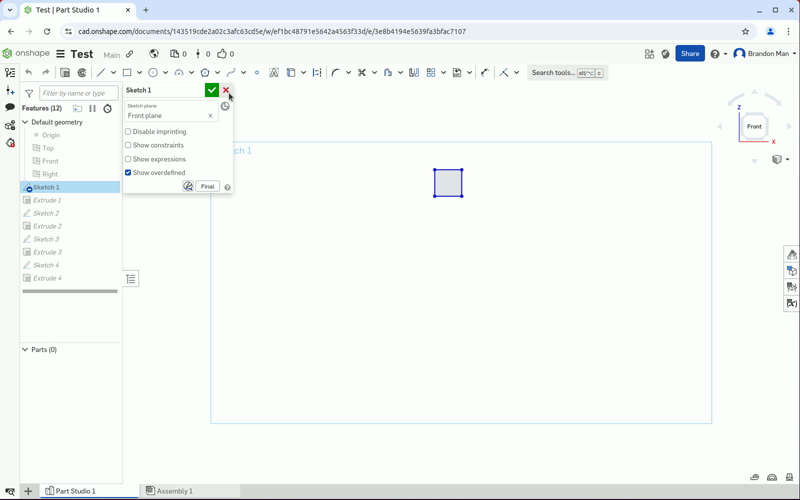
key(shift+s)
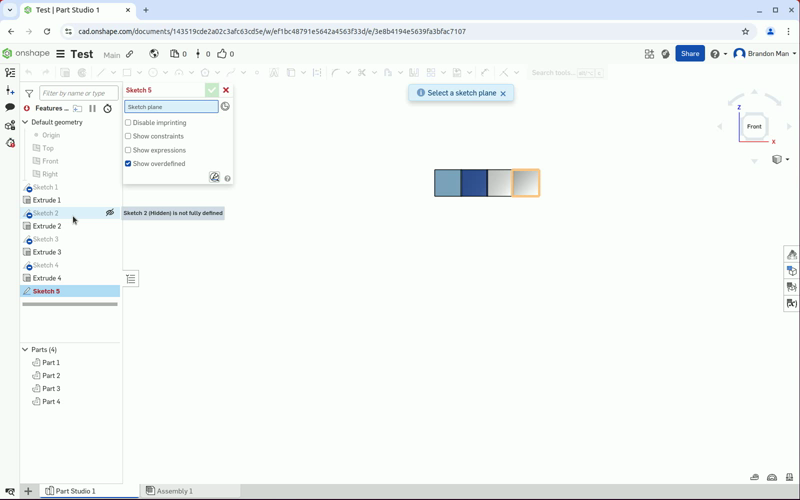
scroll(3)
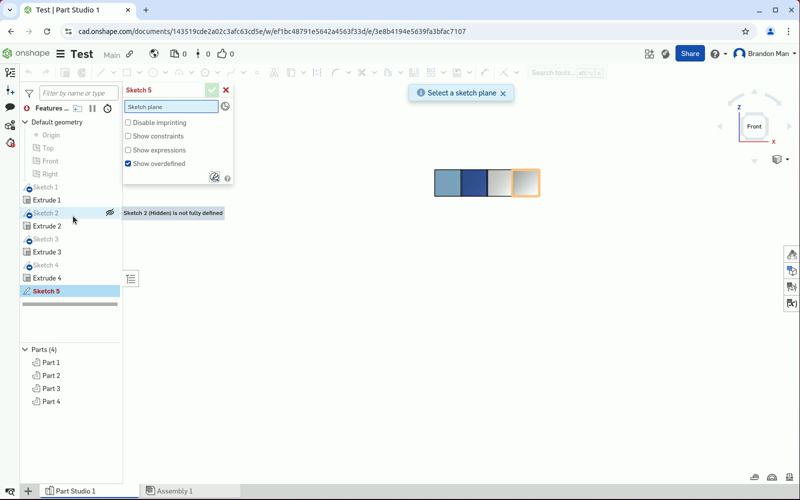
mouse_move(73, 163)
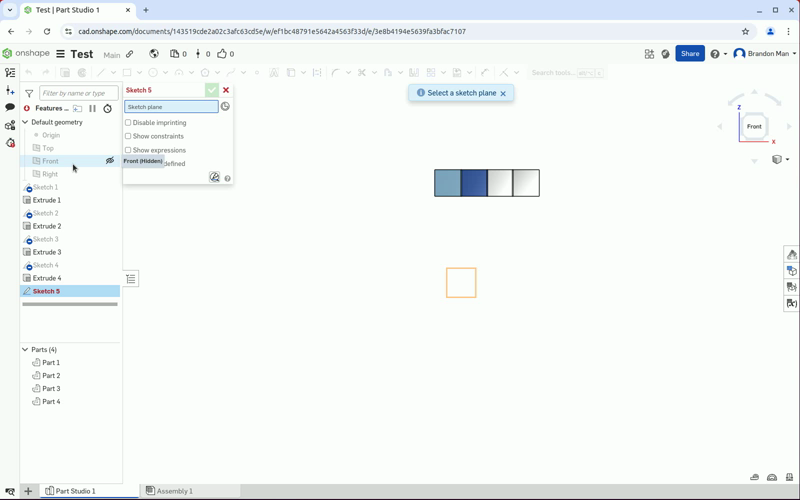
click(73, 163)
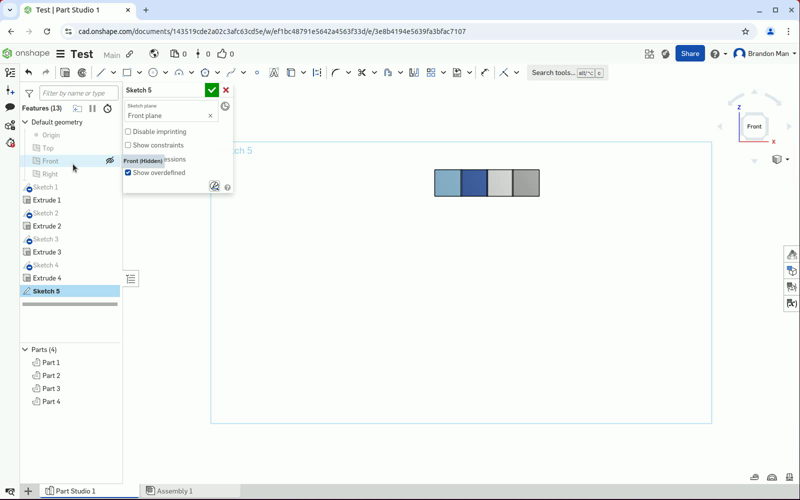
mouse_move(73, 352)
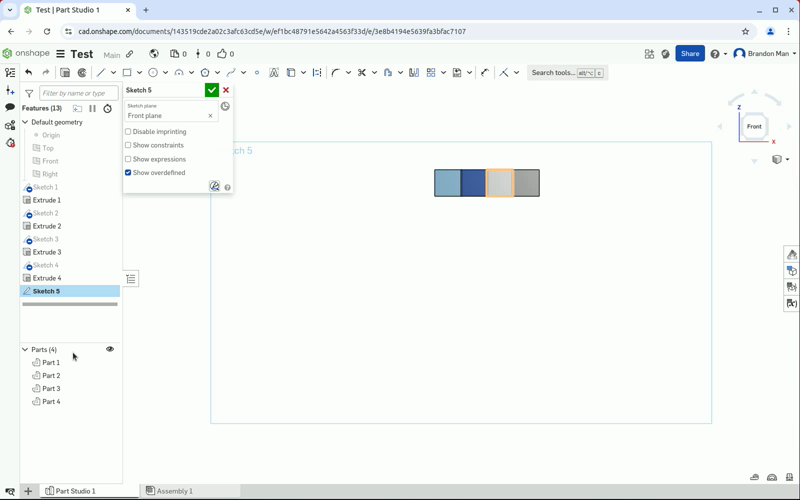
key(y)
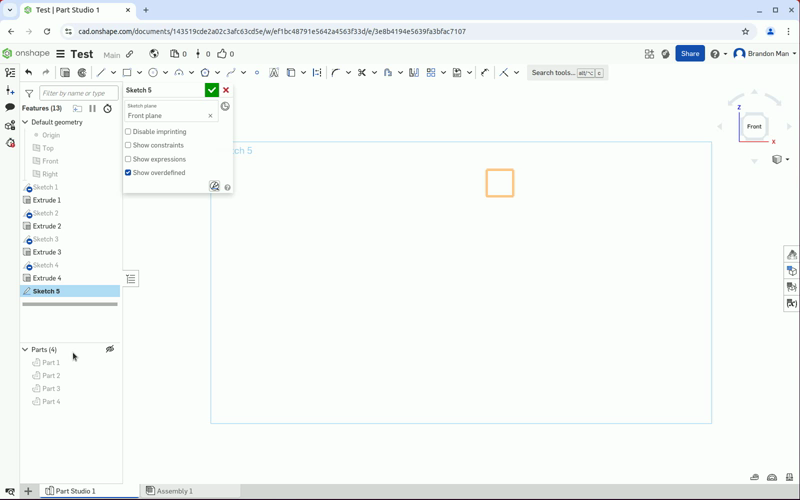
key(l)
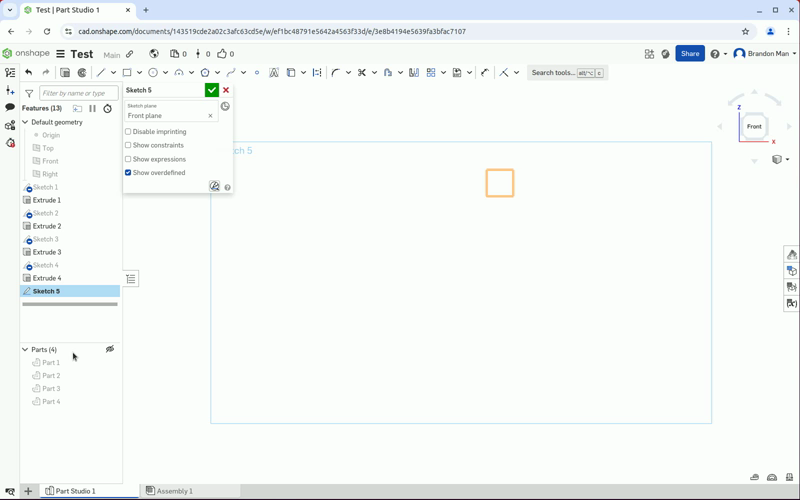
key_down(shift)
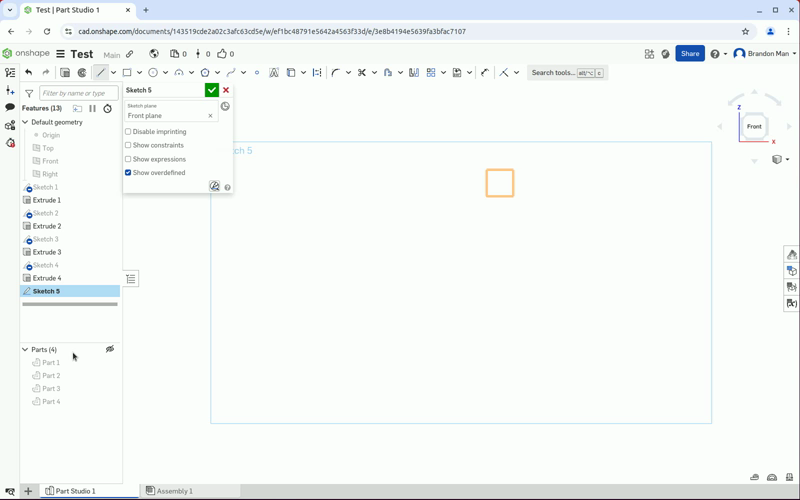
mouse_move(434, 322)
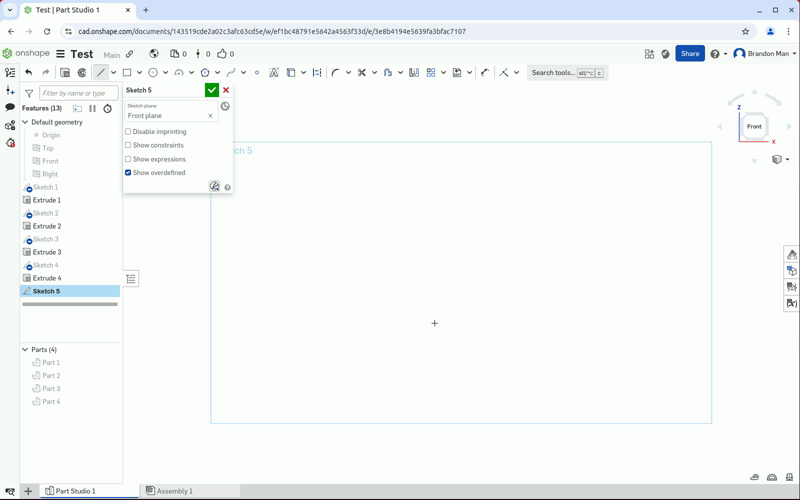
click(434, 322)
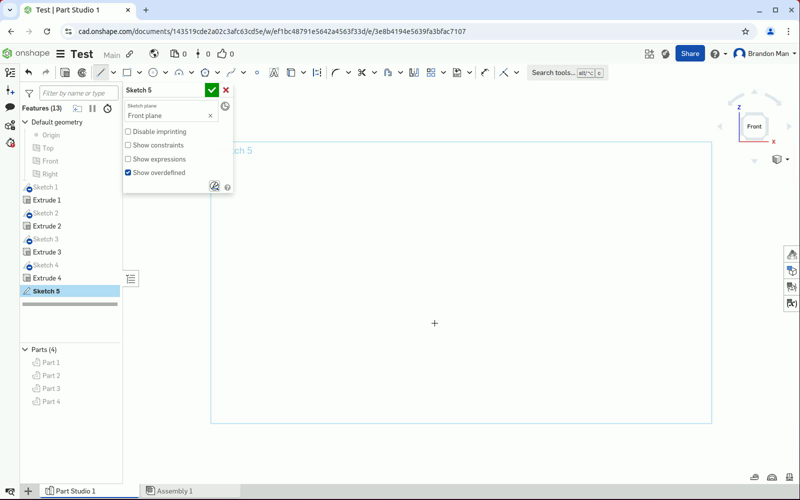
key_up(shift)
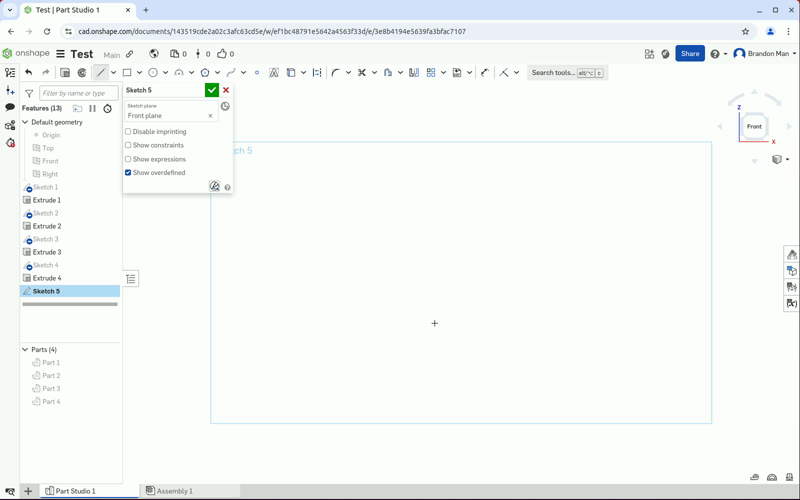
key_down(shift)
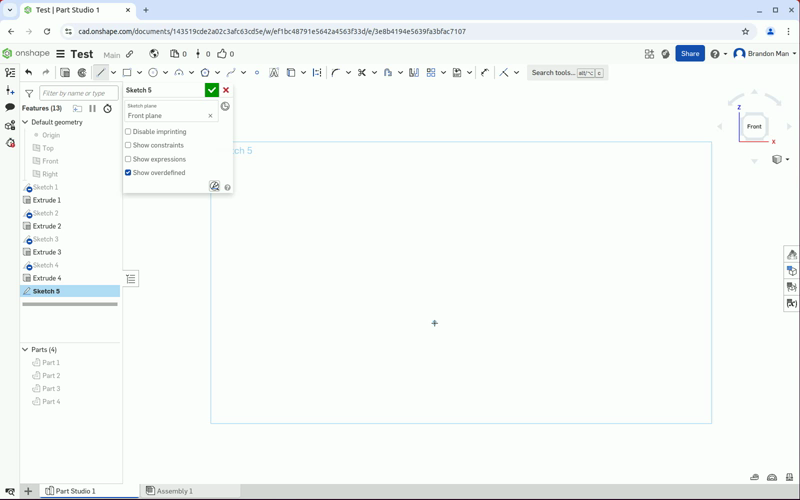
mouse_move(546, 322)
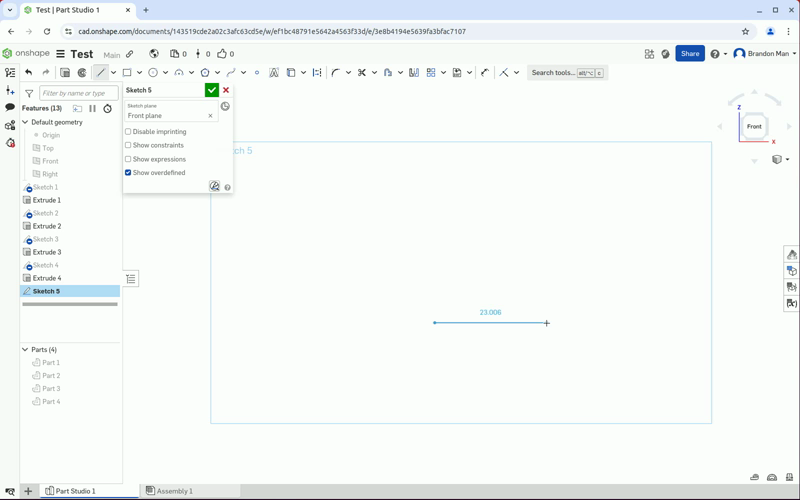
click(546, 322)
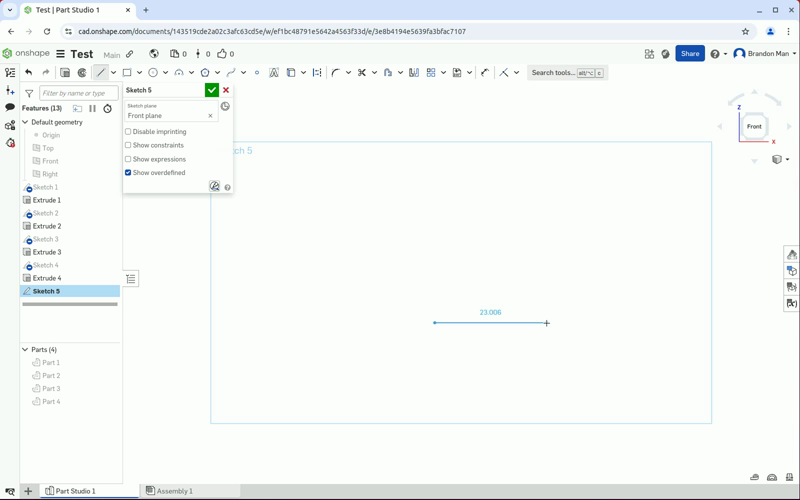
key_up(shift)
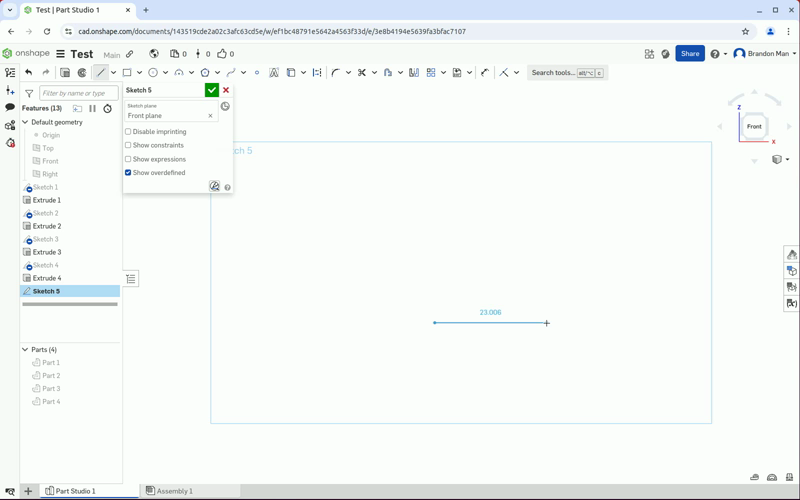
key_down(shift)
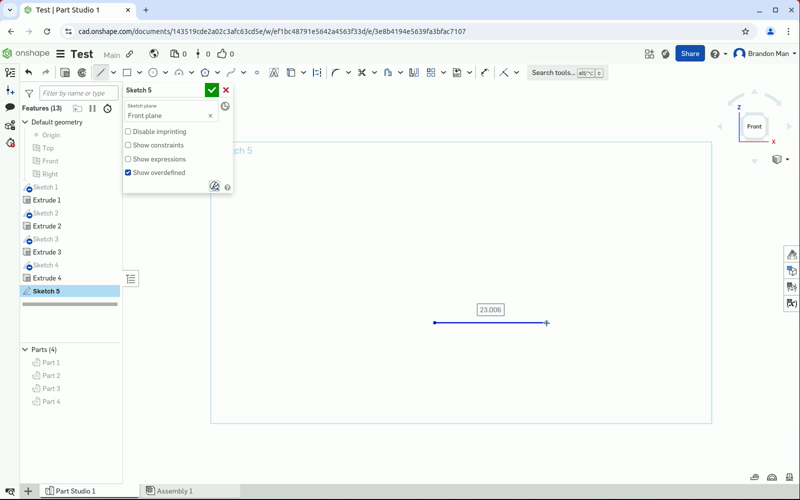
mouse_move(546, 170)
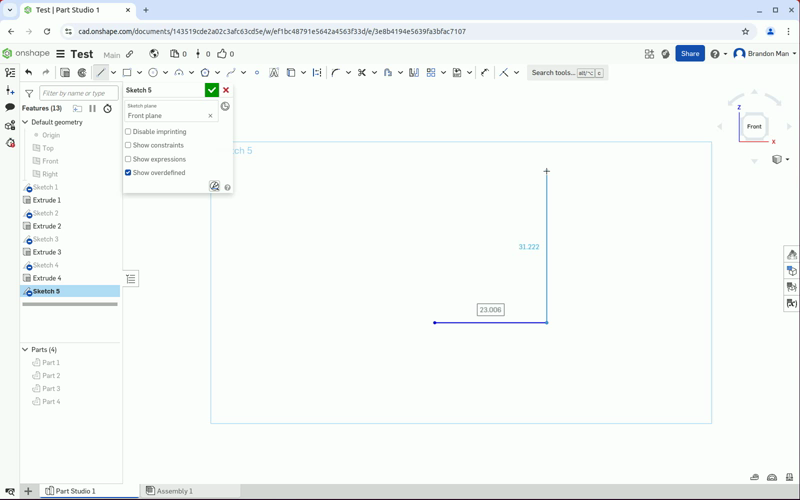
click(546, 170)
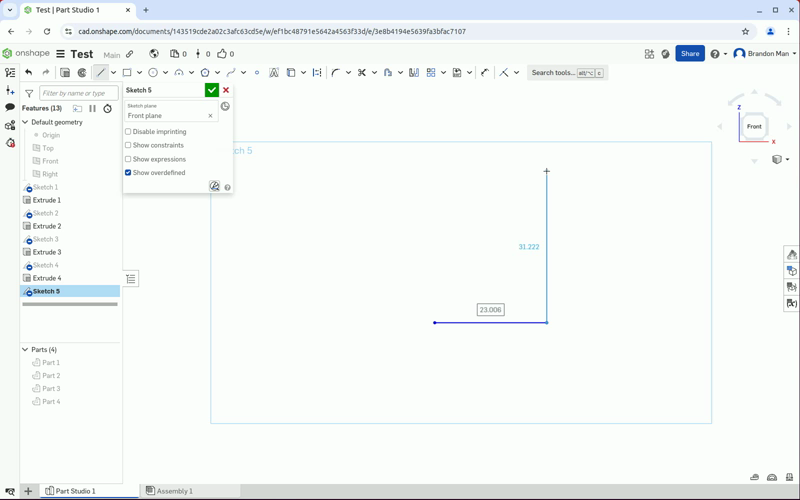
key_up(shift)
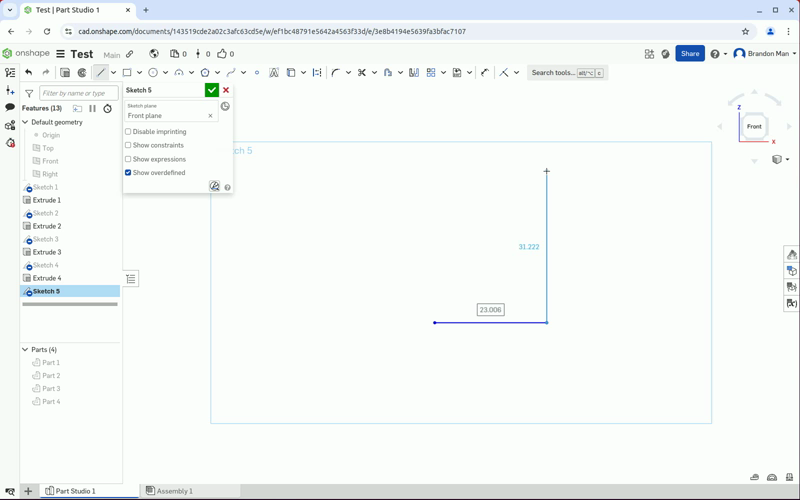
key_down(shift)
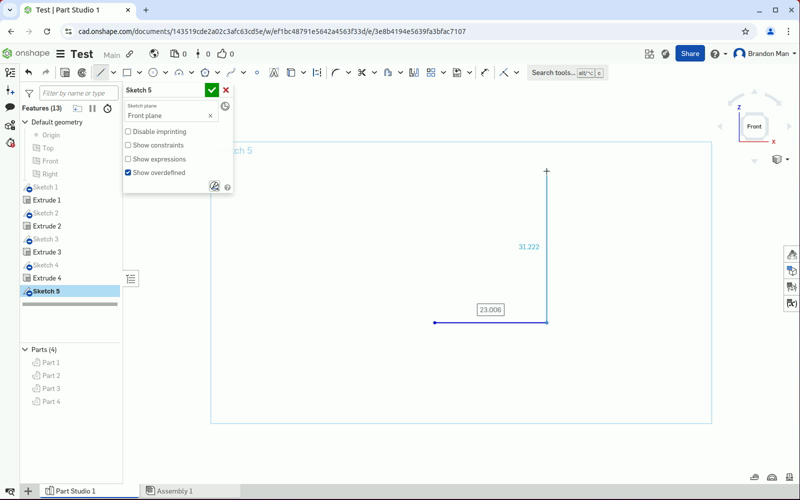
mouse_move(576, 170)
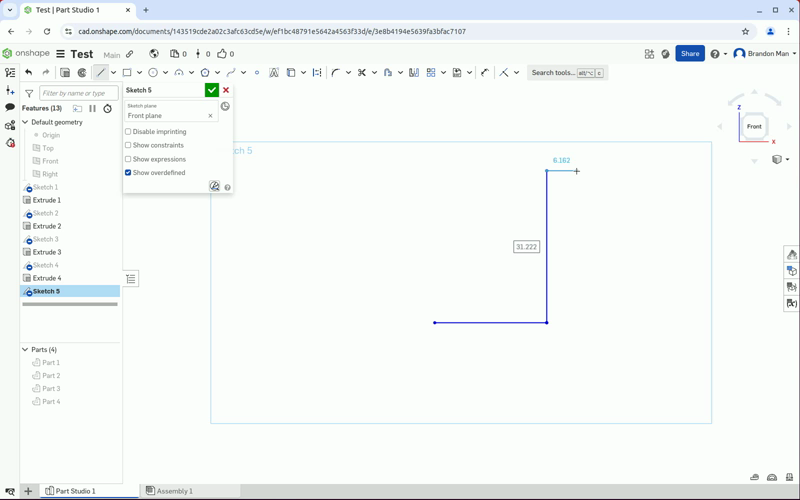
mouse_move(537, 170)
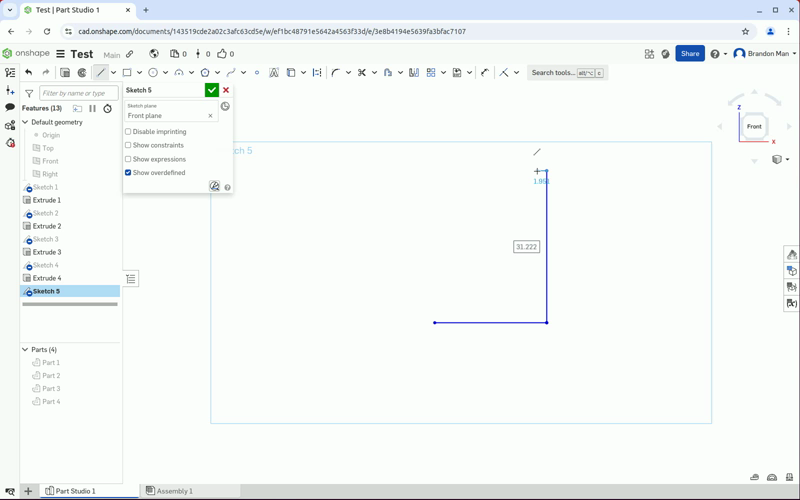
click(537, 170)
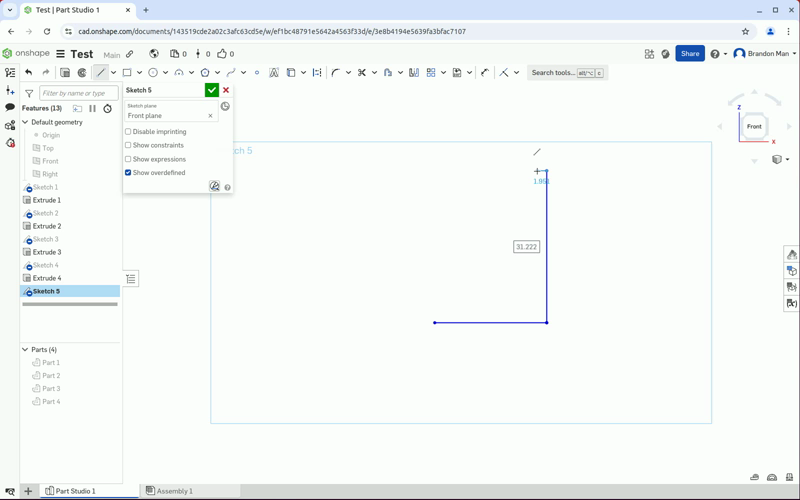
key_up(shift)
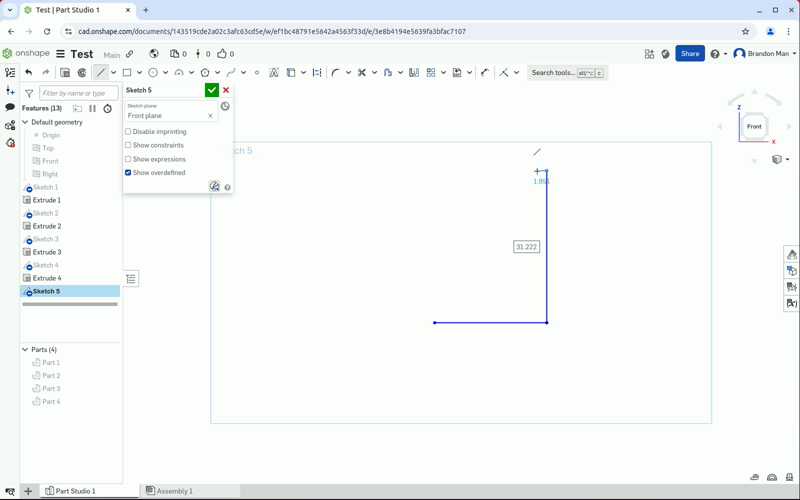
key_down(shift)
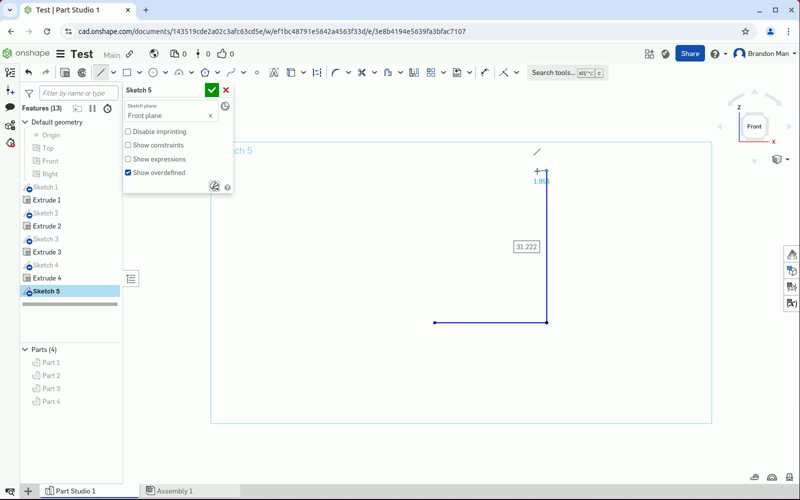
mouse_move(567, 170)
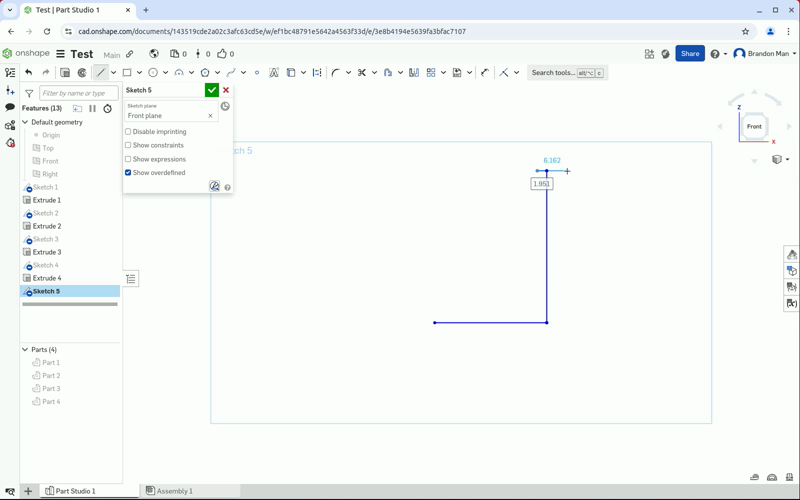
mouse_move(537, 196)
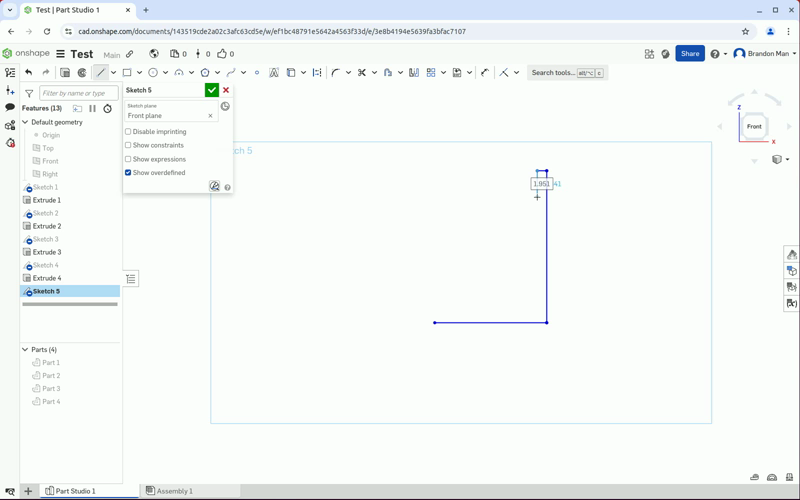
click(537, 196)
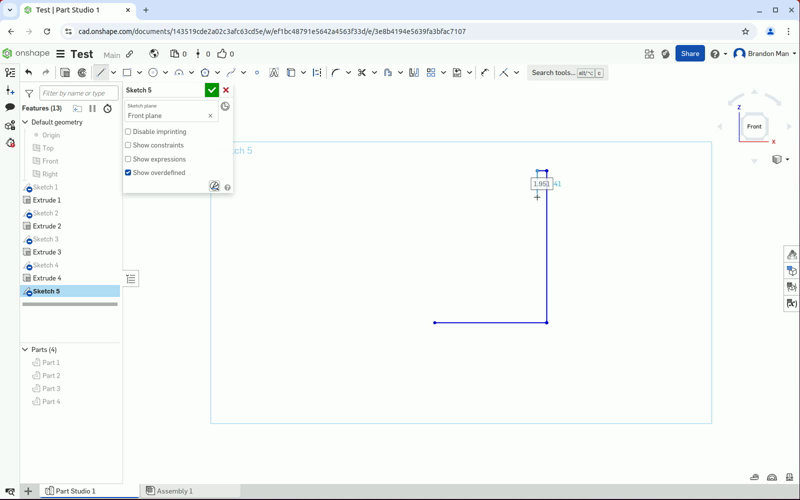
key_up(shift)
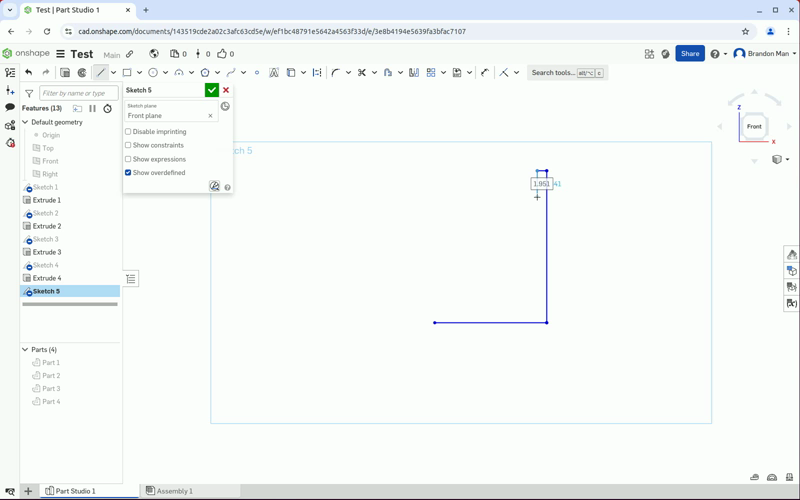
key_down(shift)
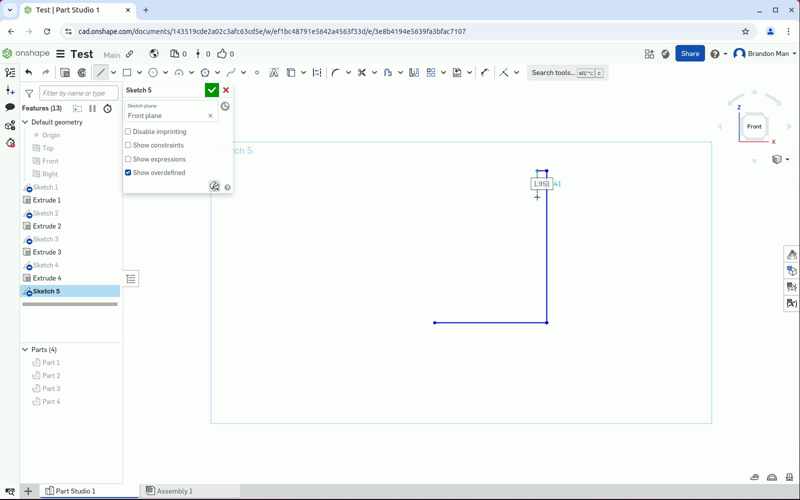
mouse_move(567, 196)
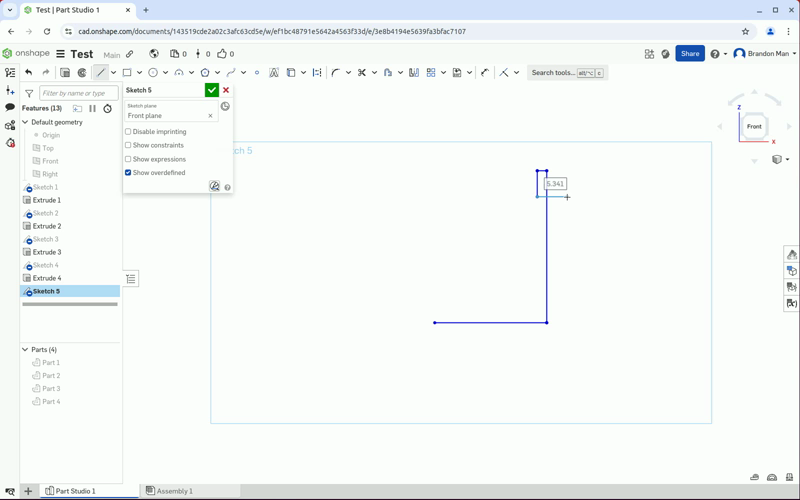
mouse_move(511, 196)
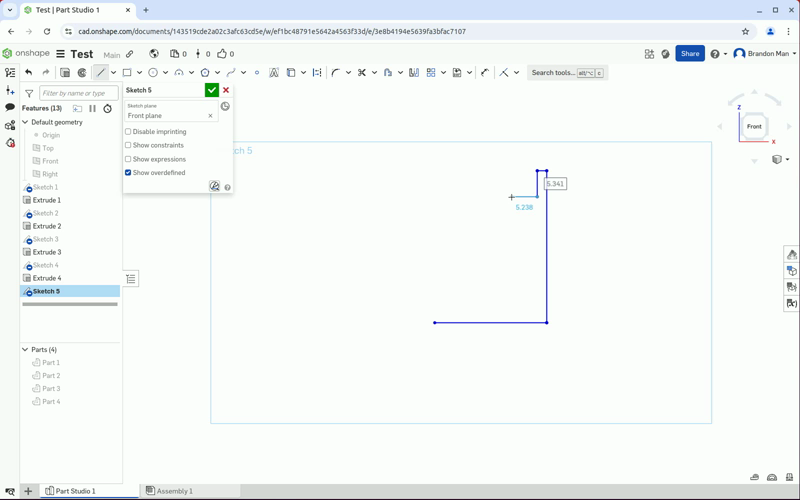
click(511, 196)
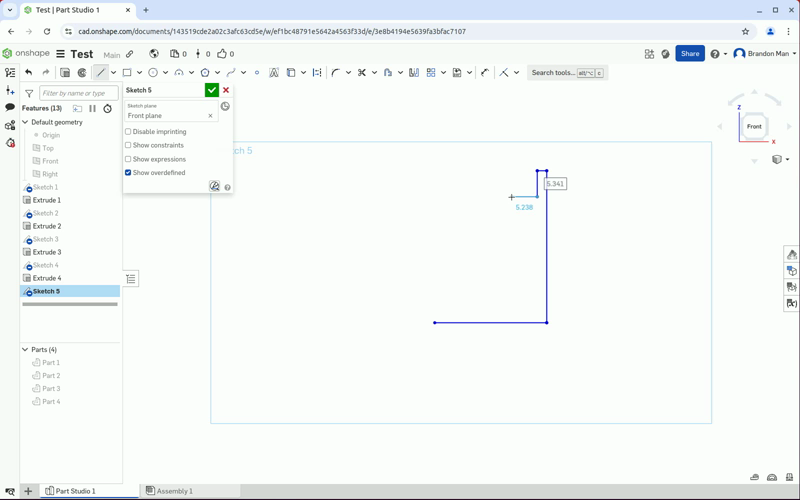
key_up(shift)
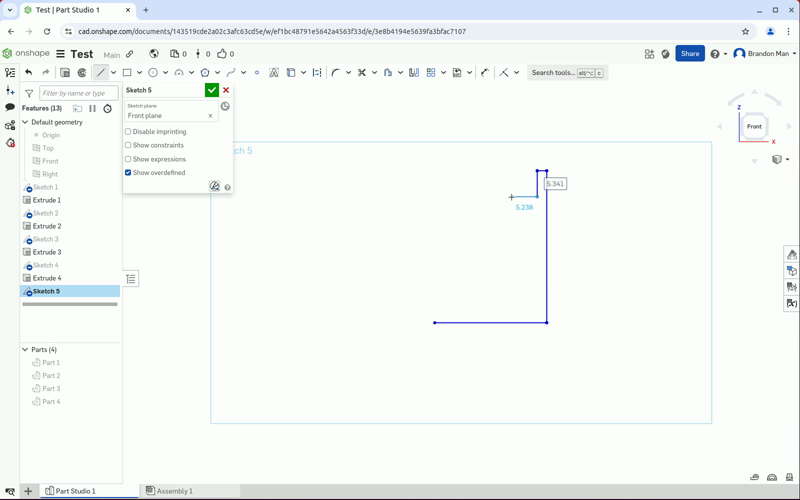
key_down(shift)
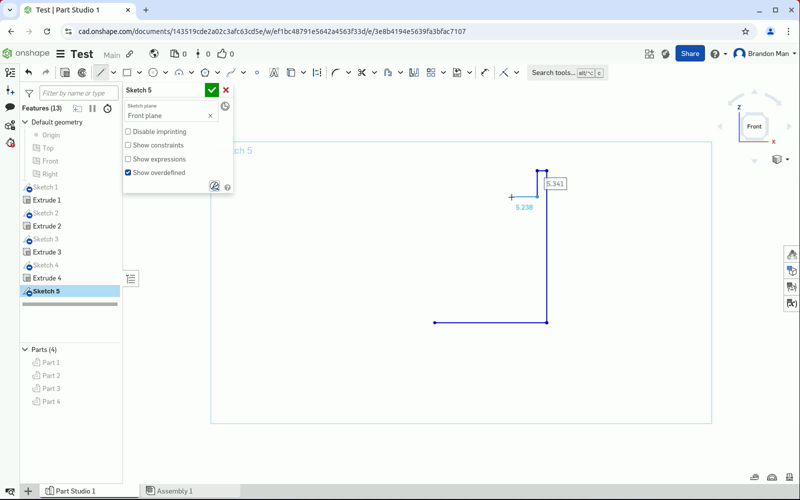
mouse_move(541, 196)
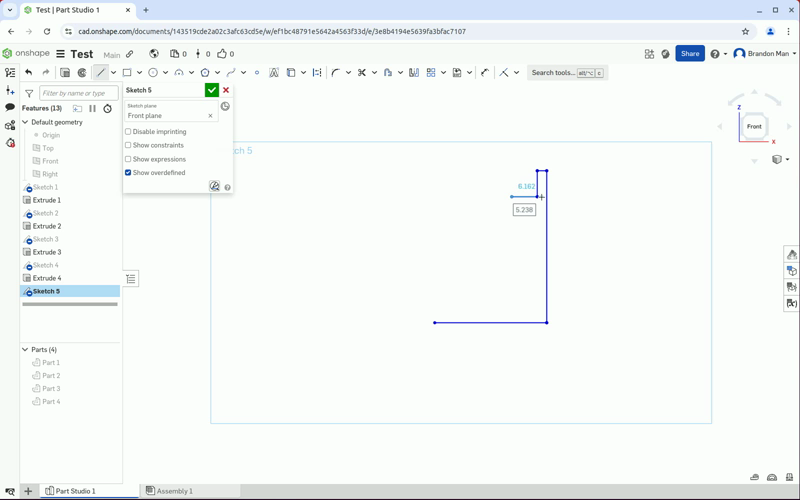
mouse_move(486, 196)
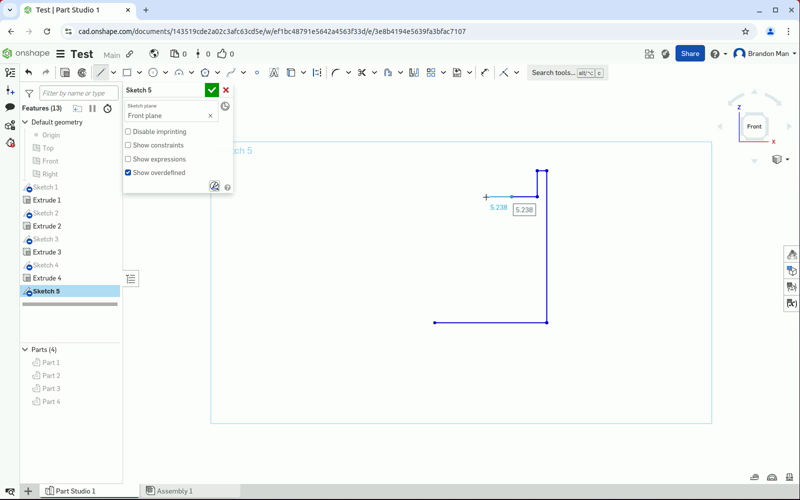
click(486, 196)
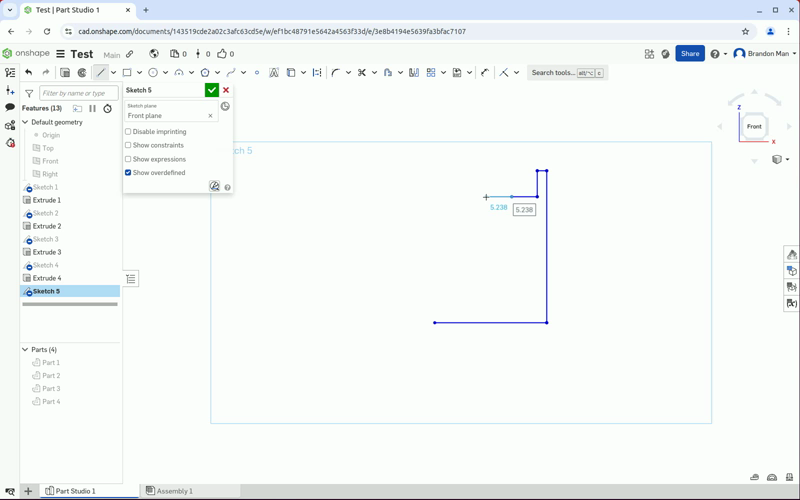
key_up(shift)
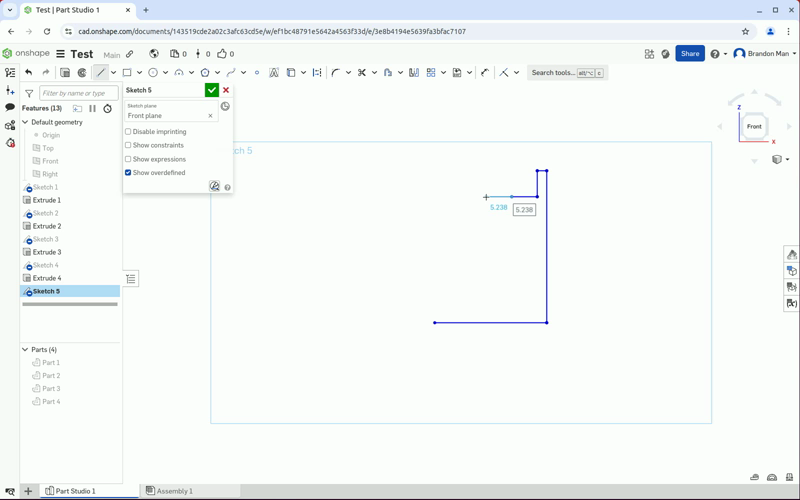
key_down(shift)
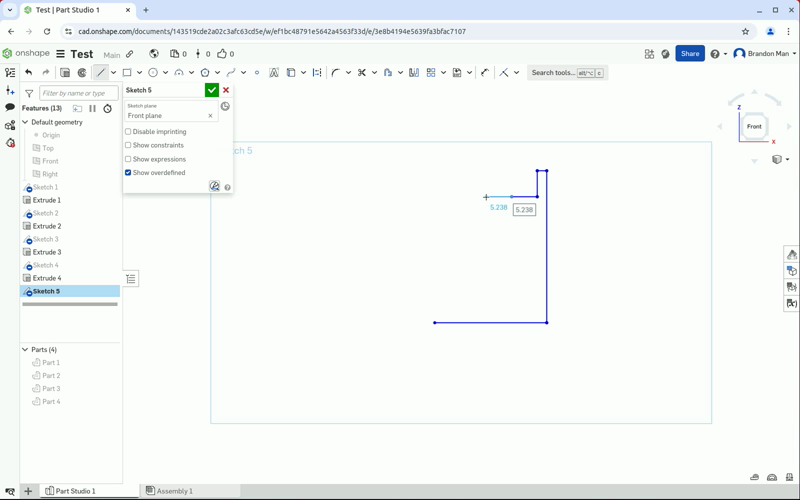
mouse_move(516, 196)
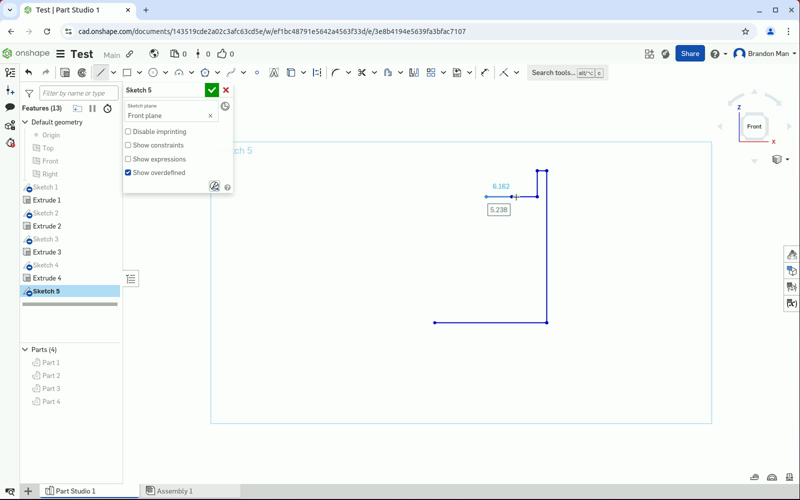
mouse_move(460, 196)
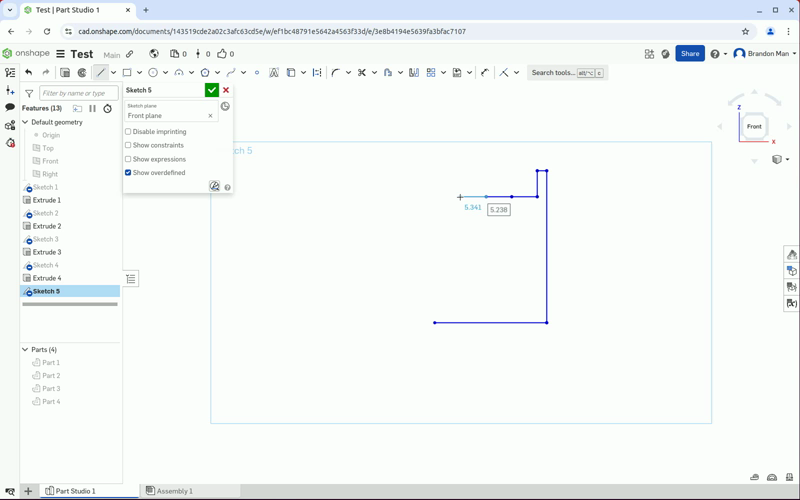
click(460, 196)
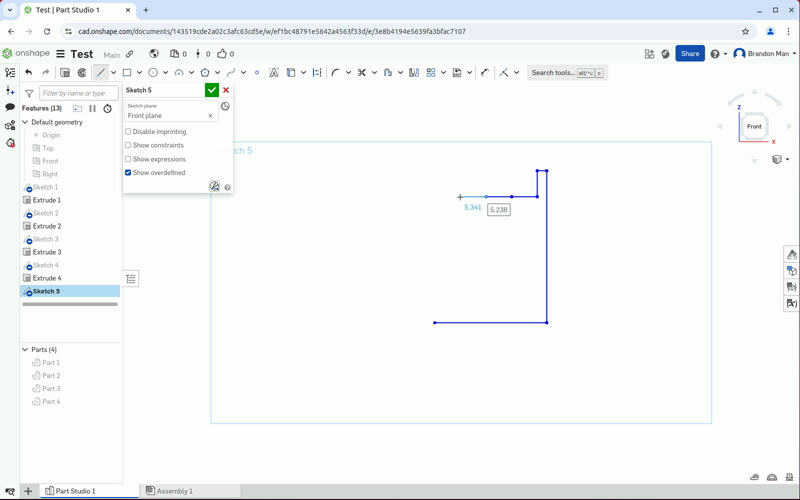
key_up(shift)
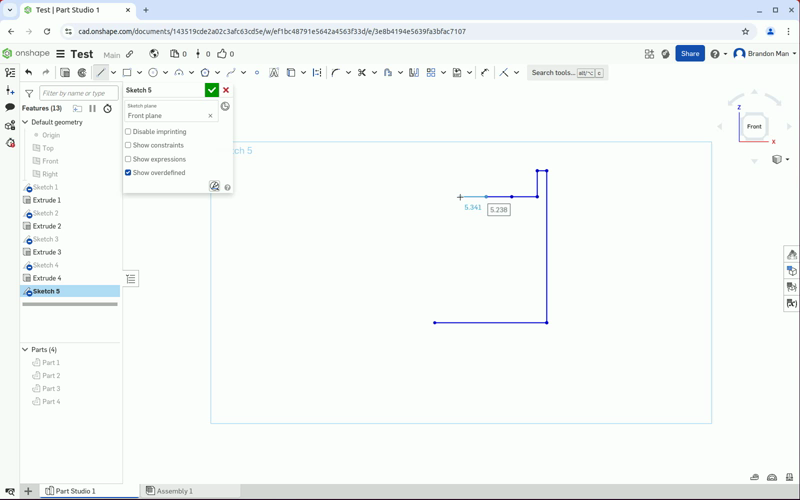
key_down(shift)
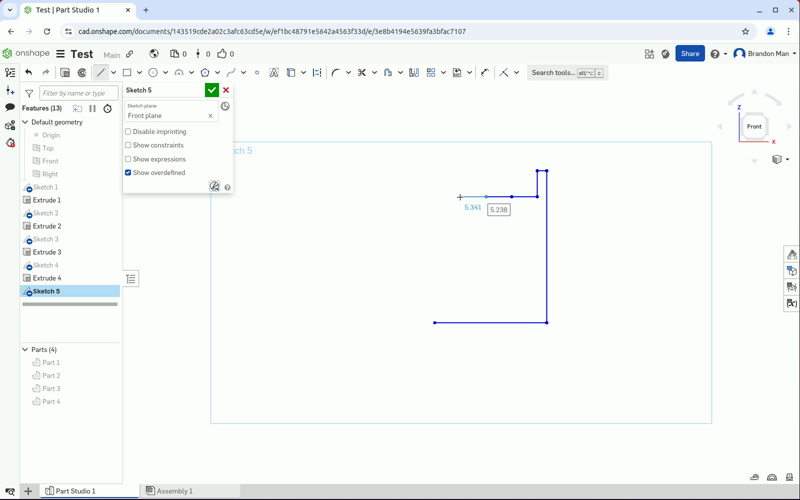
mouse_move(490, 196)
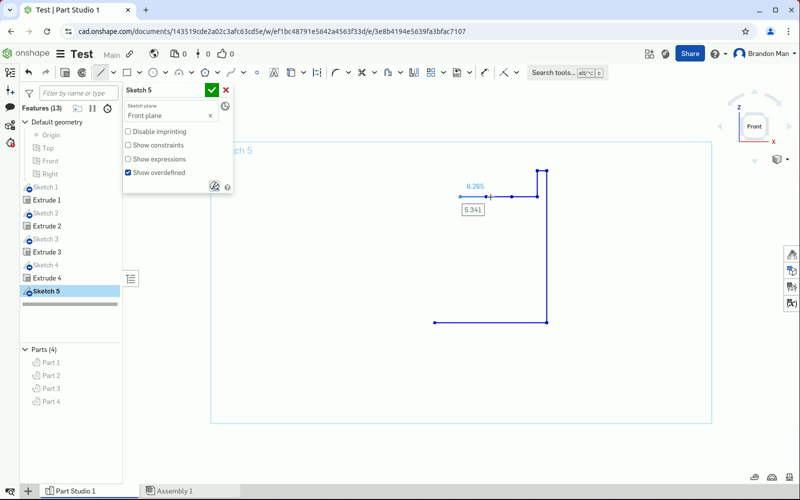
mouse_move(434, 196)
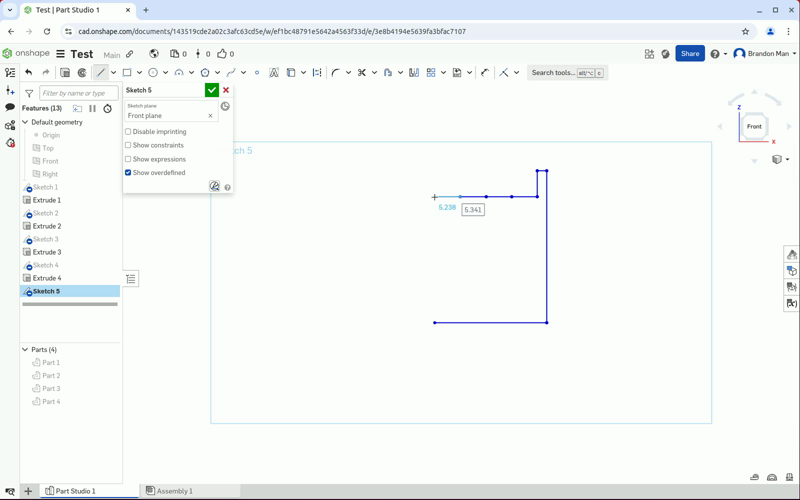
click(434, 196)
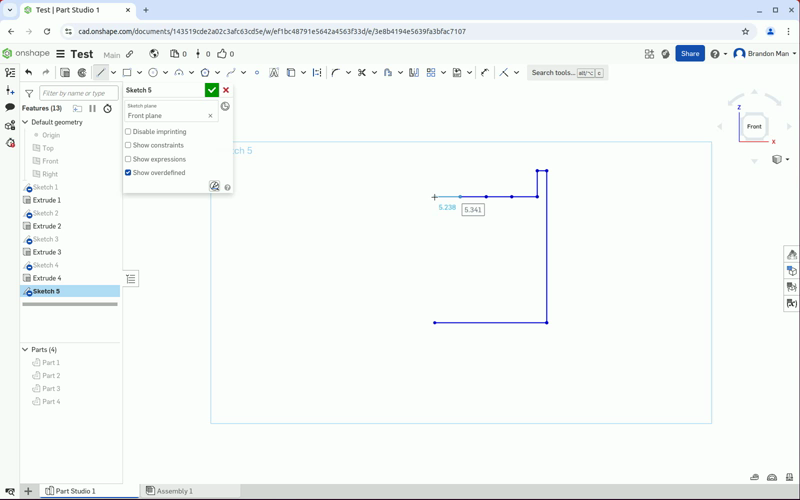
key_up(shift)
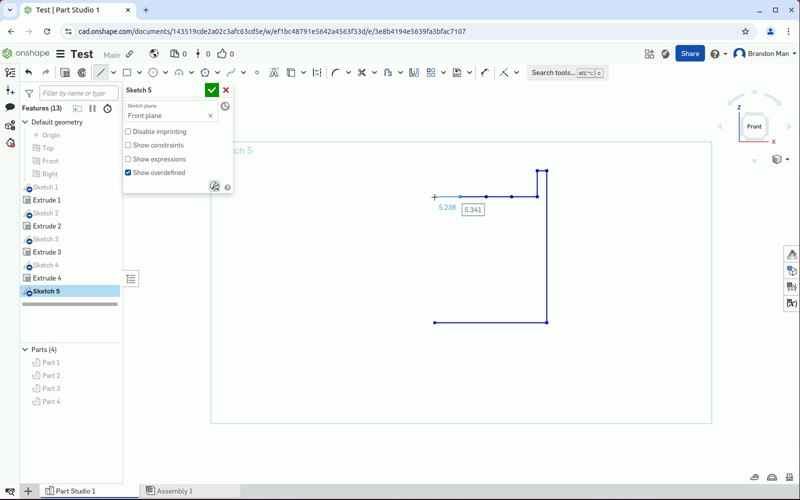
key_down(shift)
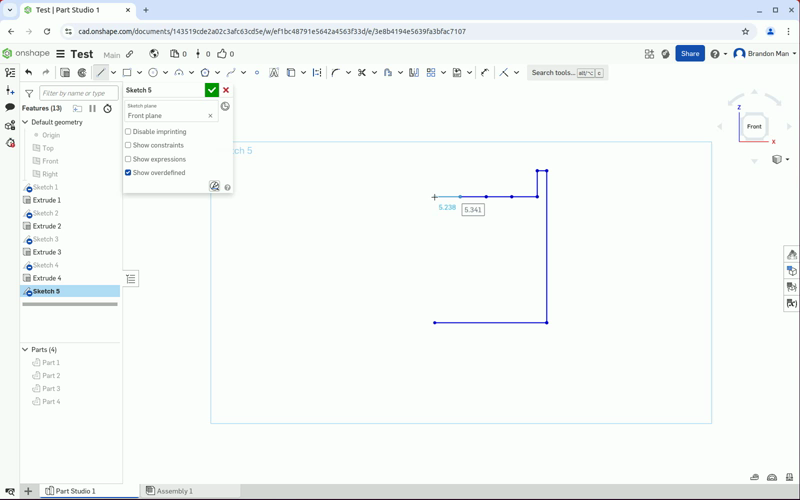
mouse_move(434, 322)
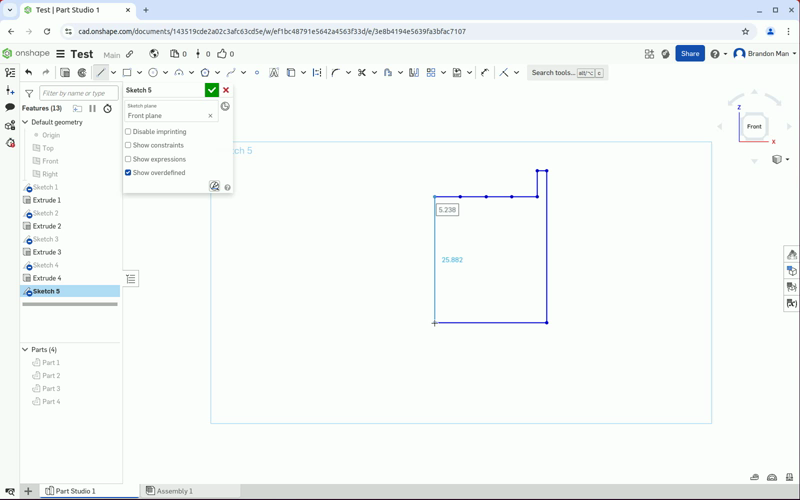
key_up(shift)
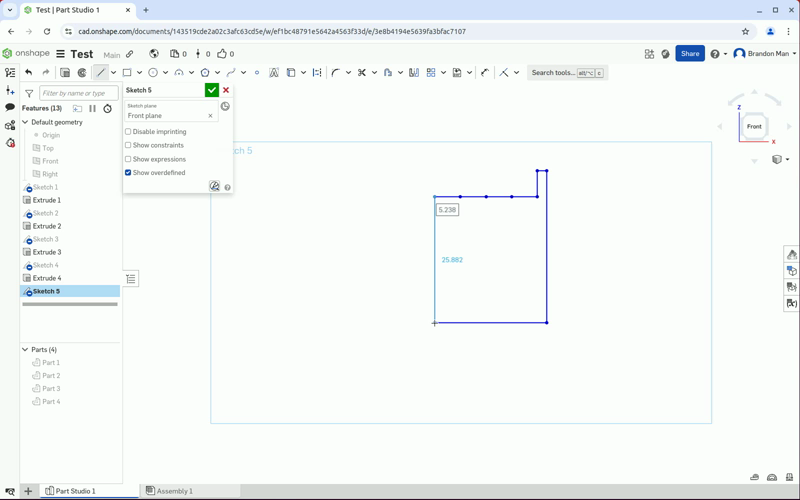
click(434, 322)
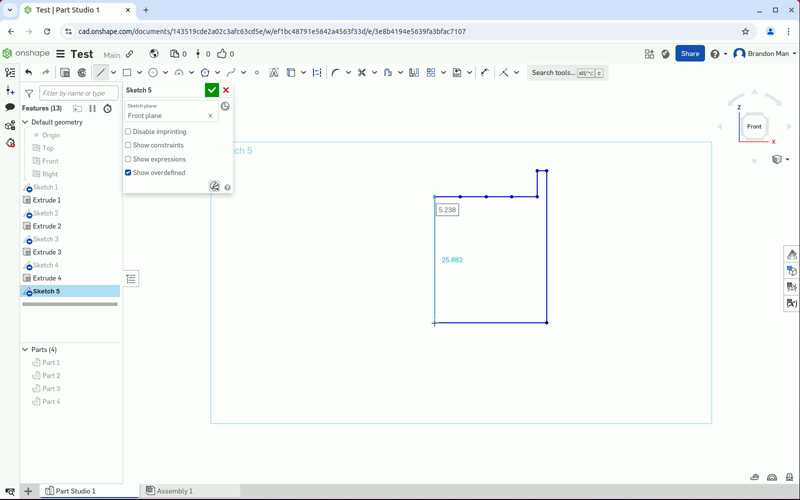
key(esc)
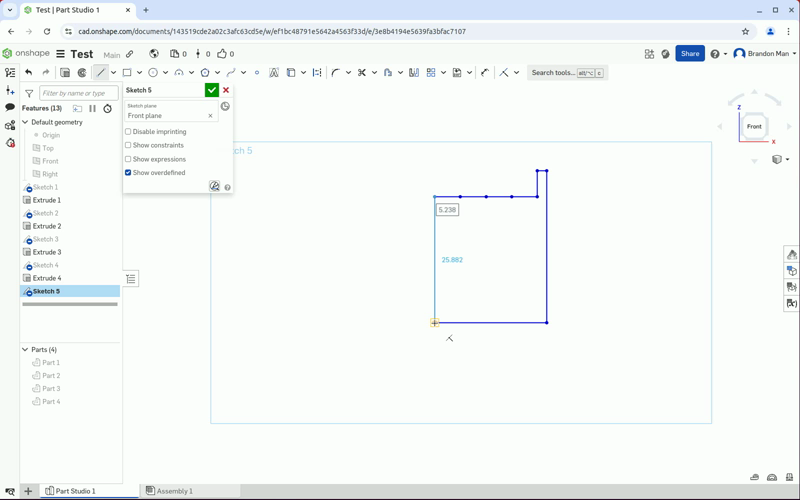
mouse_move(468, 310)
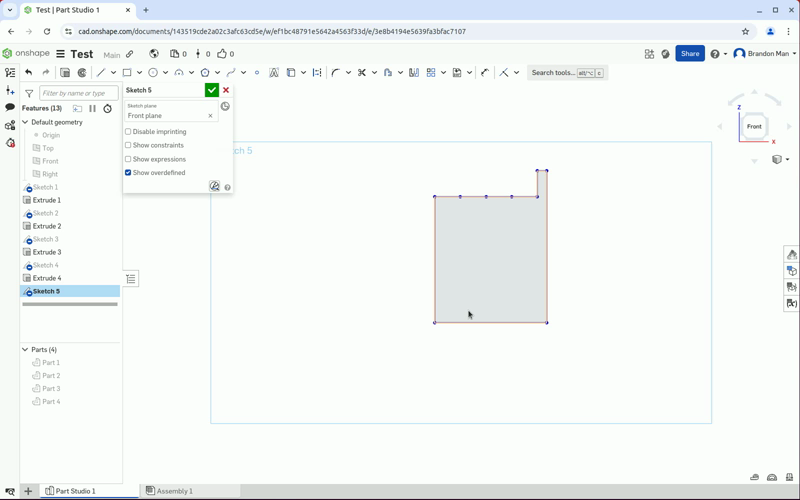
click(468, 310)
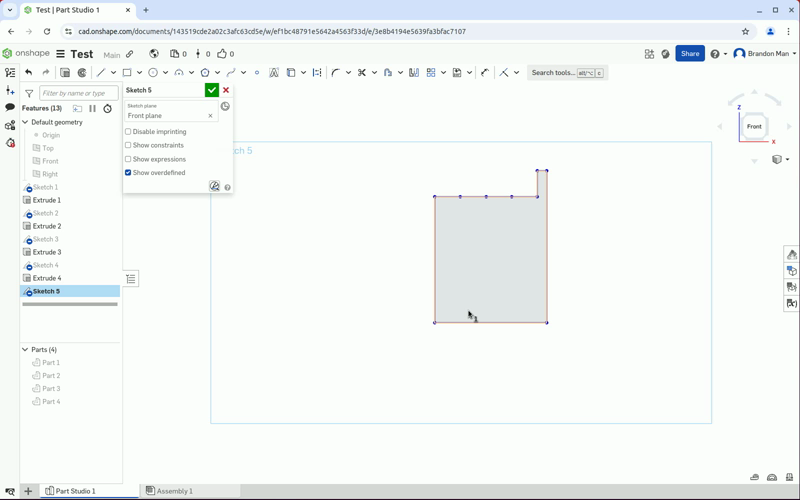
mouse_move(73, 352)
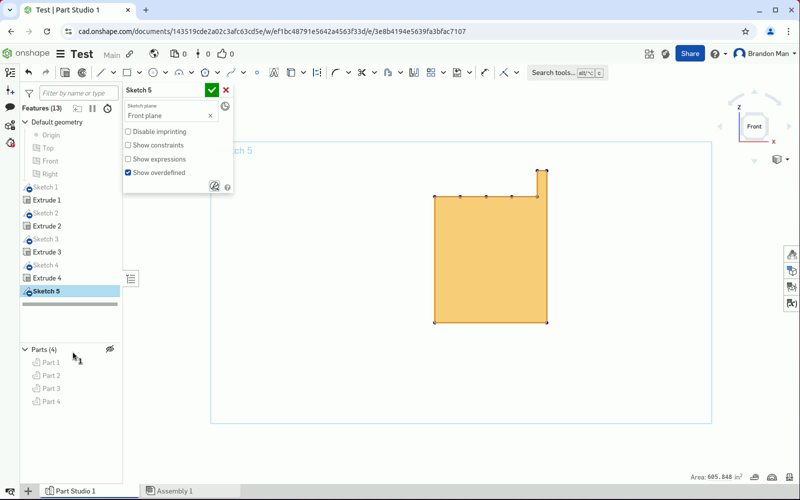
key(shift+y)
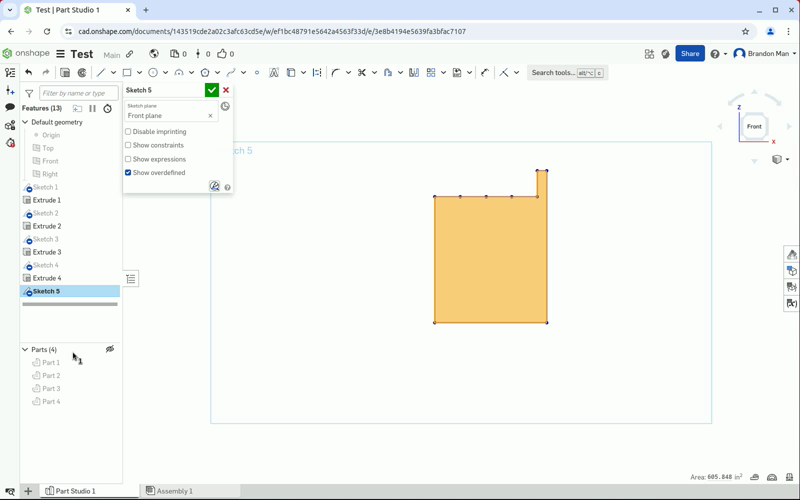
key(shift+e)
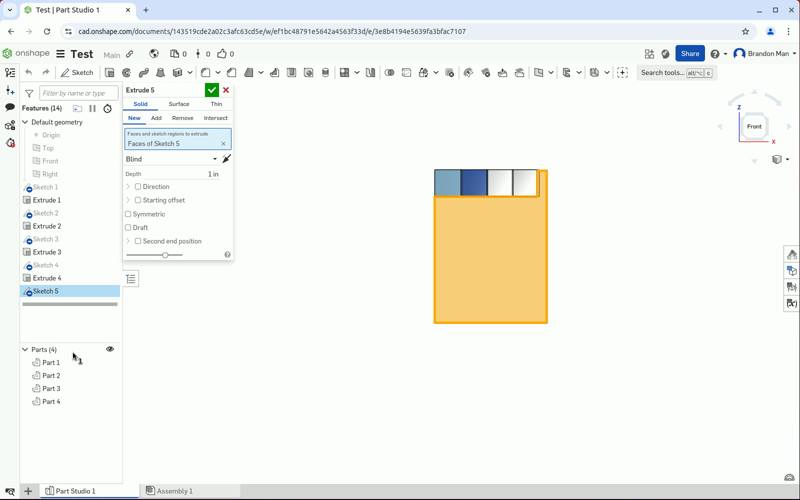
mouse_move(143, 106)
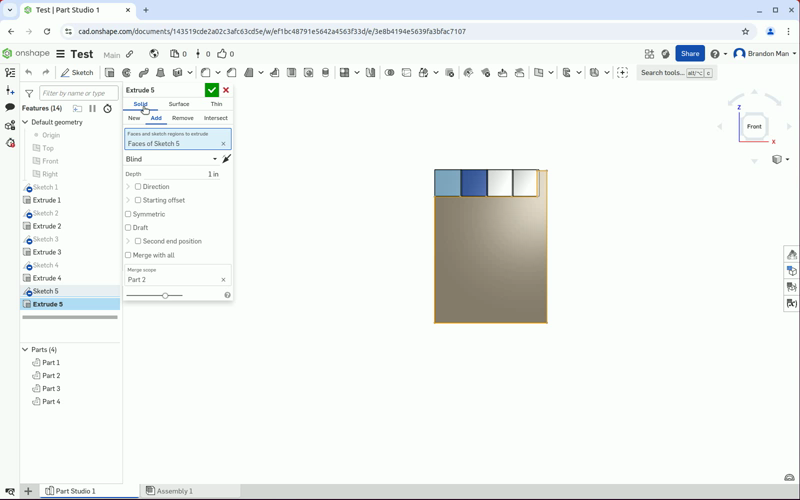
click(143, 106)
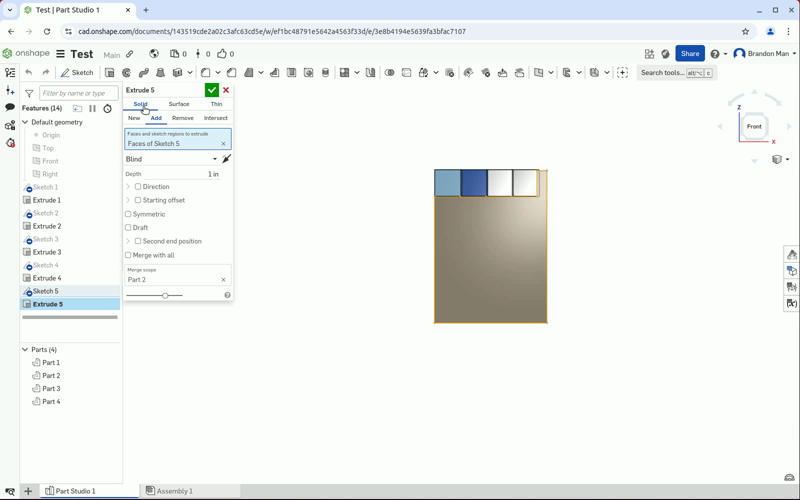
mouse_move(137, 120)
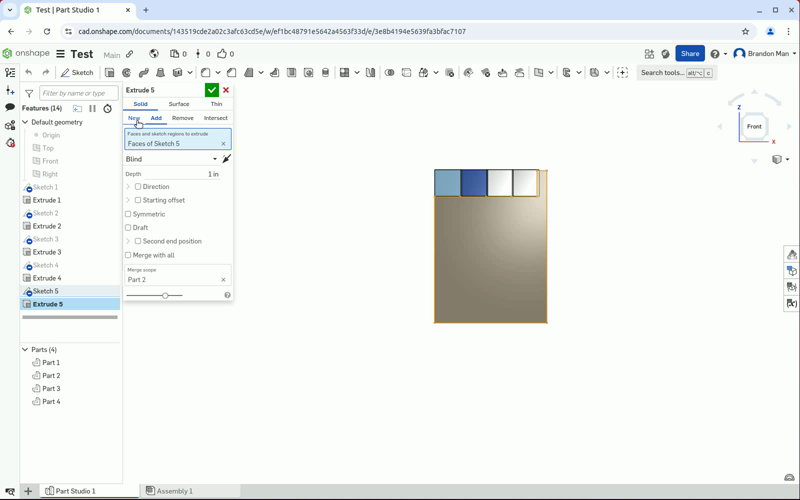
click(137, 120)
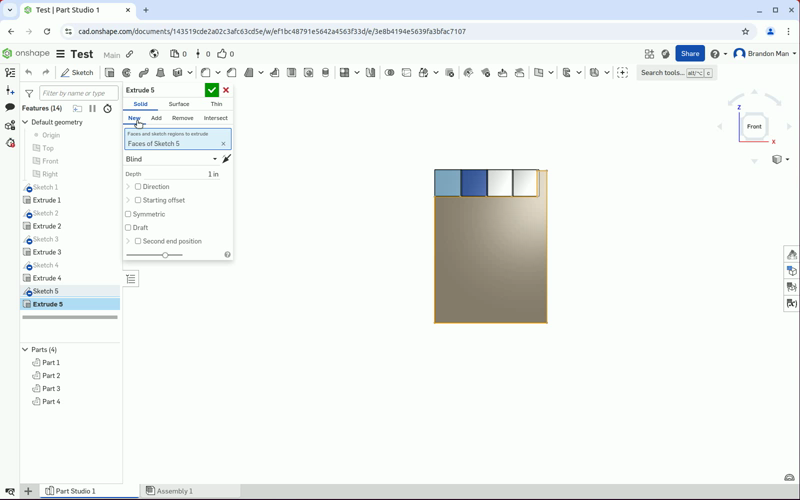
key(tab, 4)
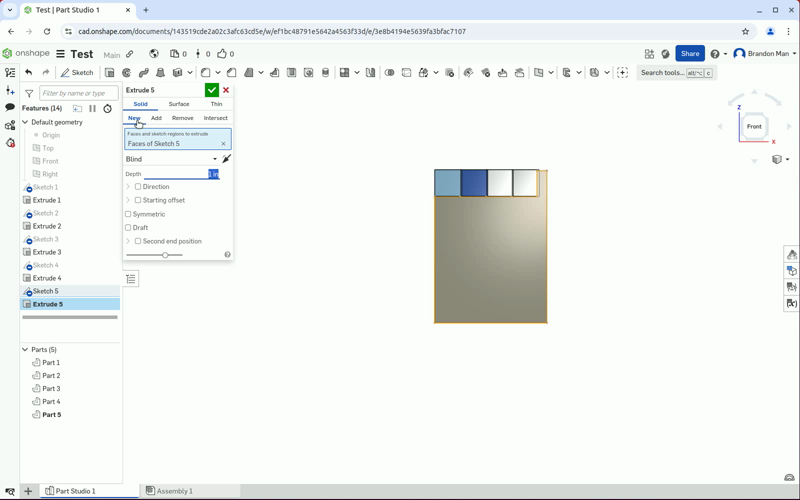
text(6.258)
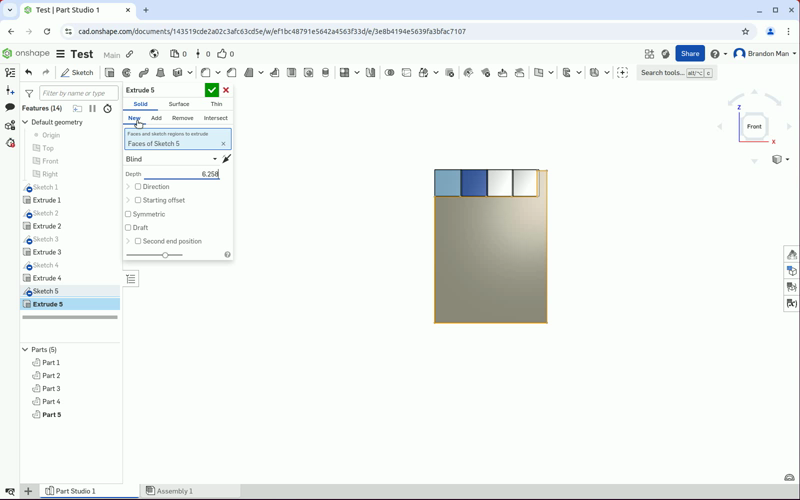
key(enter)
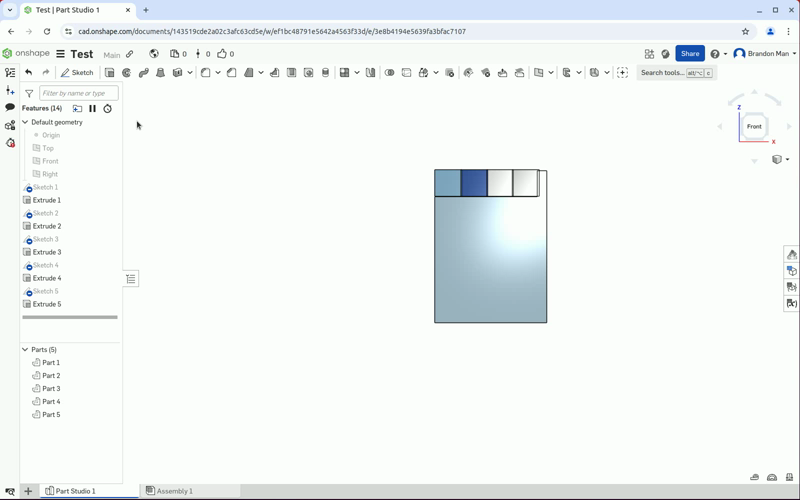
key(shift+h)
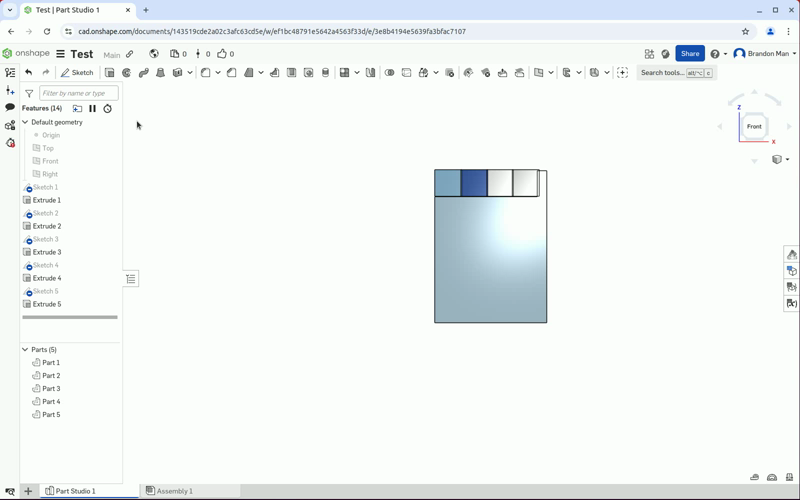
key(shift+h)
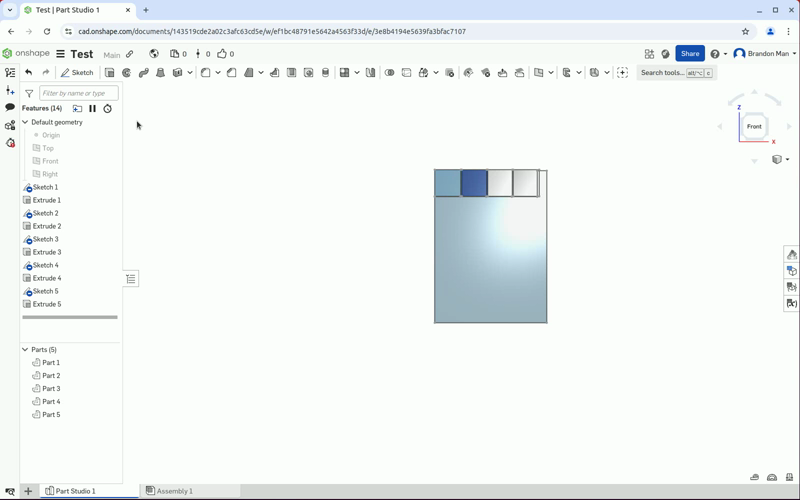
key(shift+7)
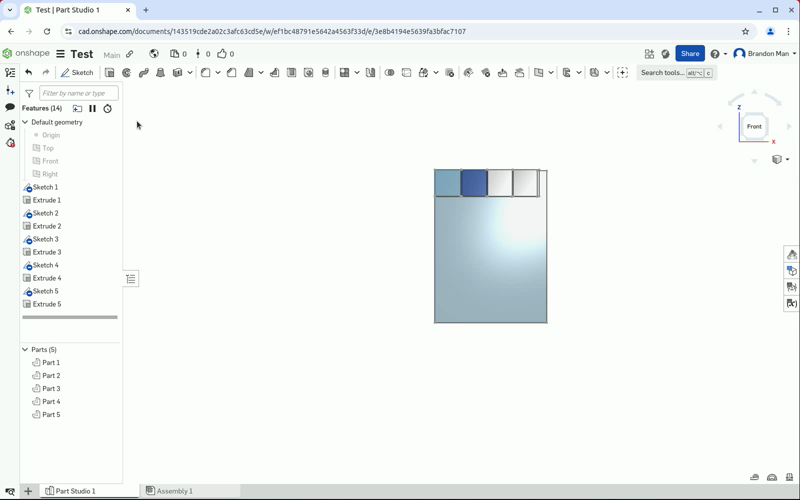
key(left, 2)
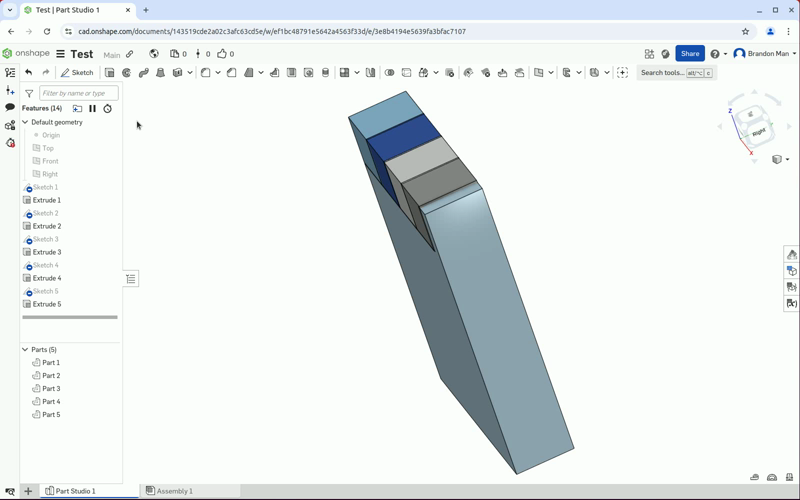
key(down, 2)
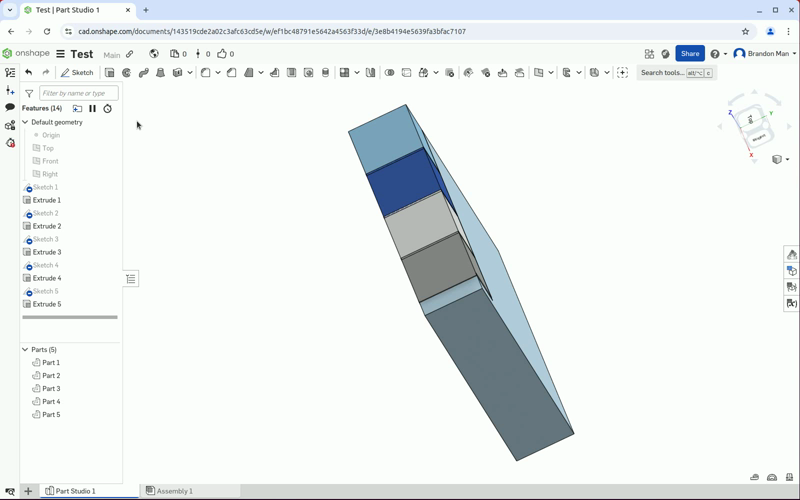
key(up, 2)
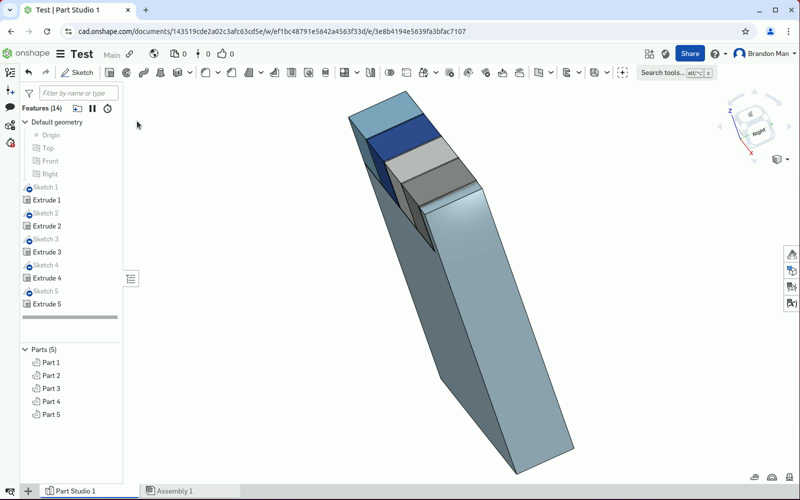
key(right, 2)
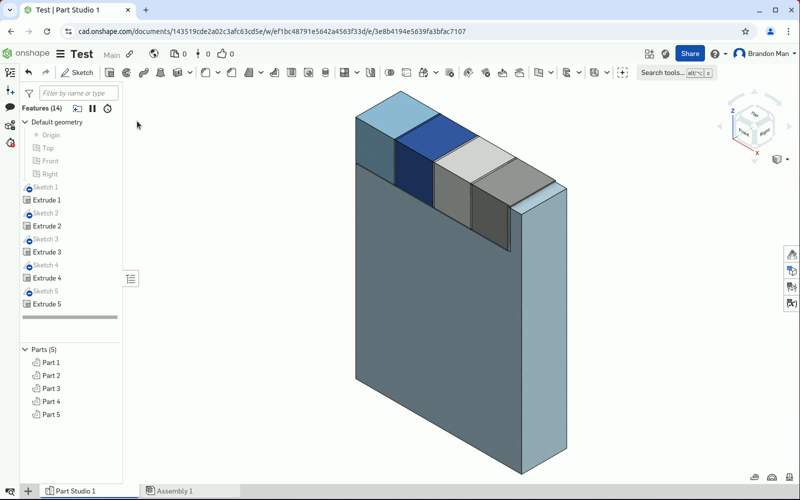
mouse_move(73, 189)
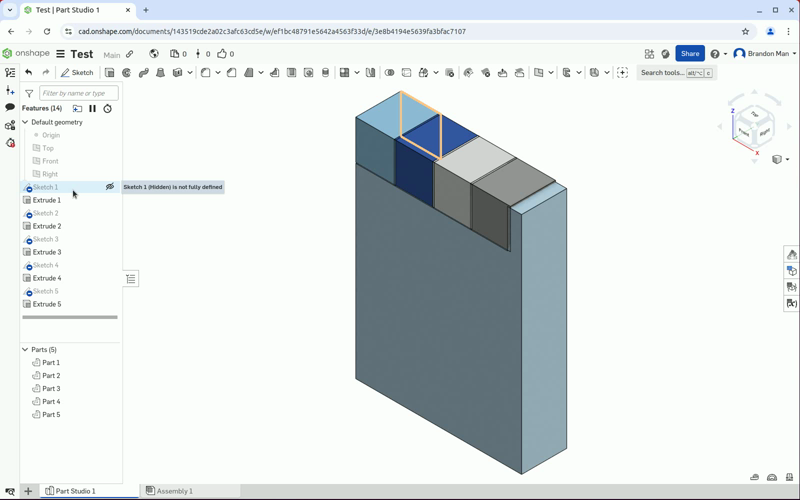
click(73, 189)